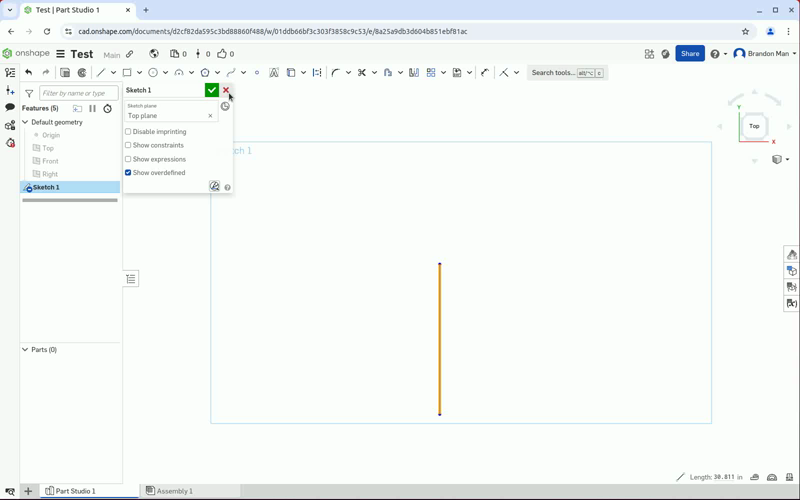
key(shift+h)
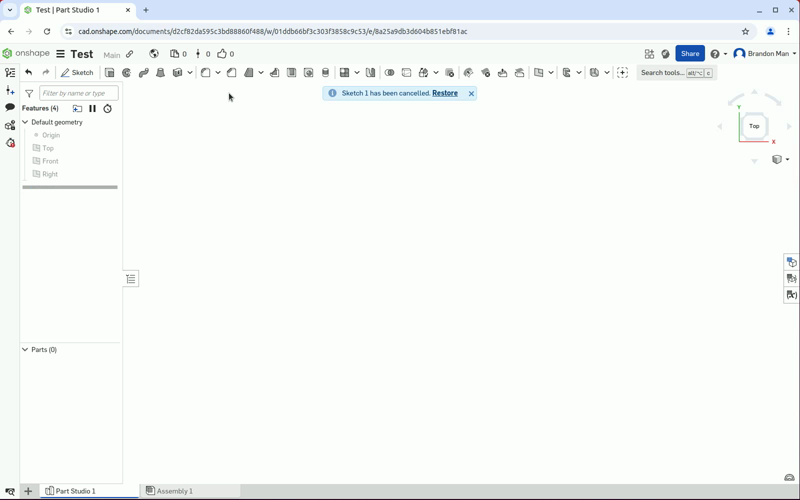
mouse_move(73, 352)
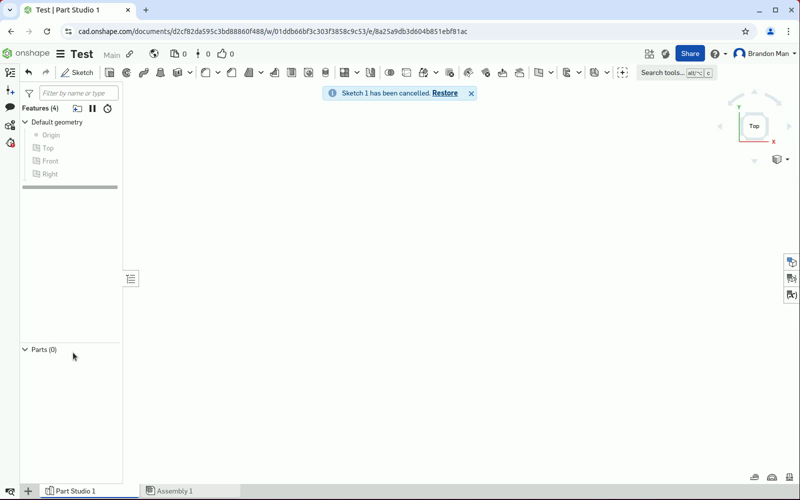
key(y)
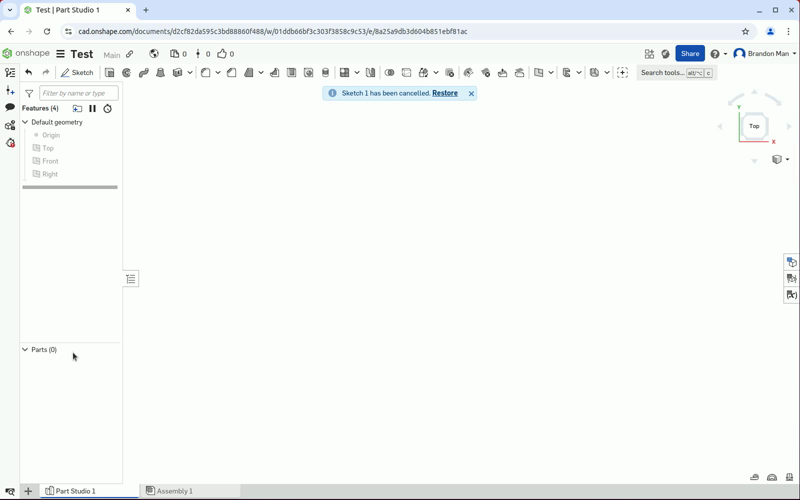
key(shift+p)
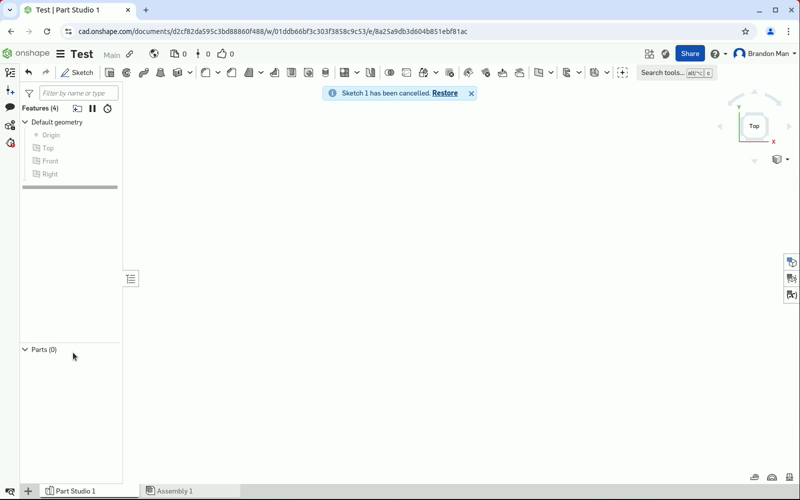
key(space)
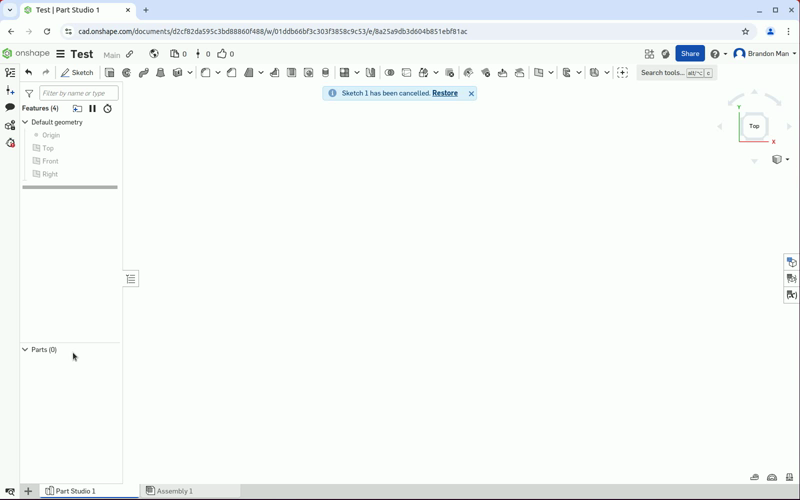
key_down(shift)
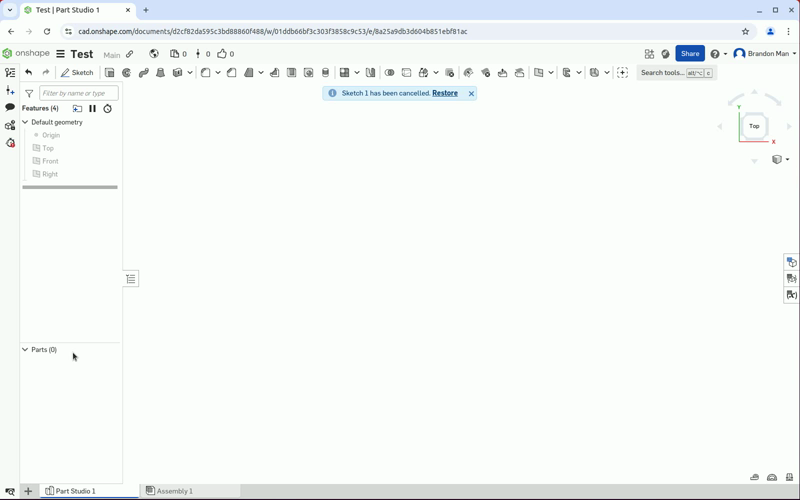
key(up)
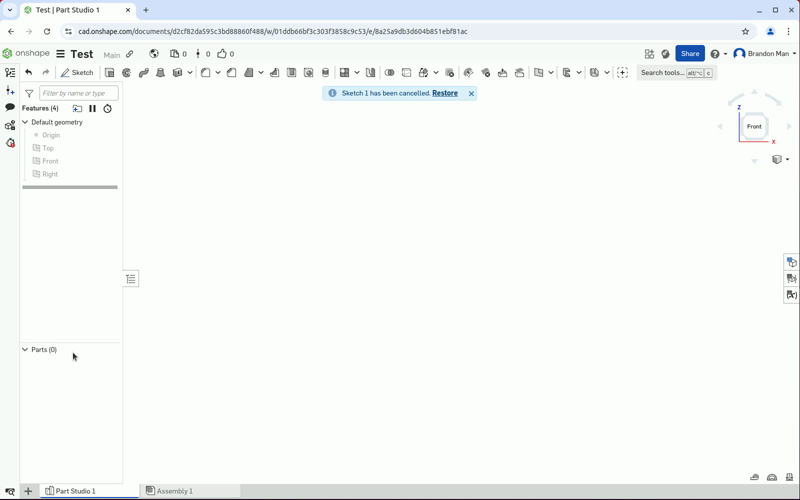
key_up(shift)
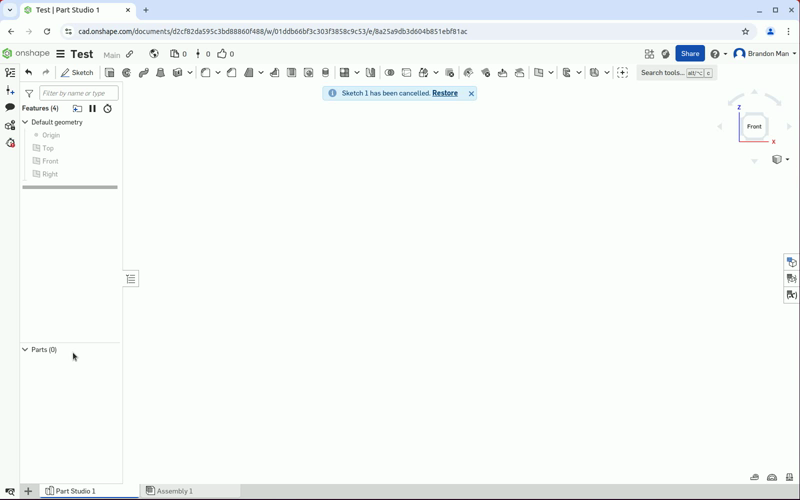
key(space)
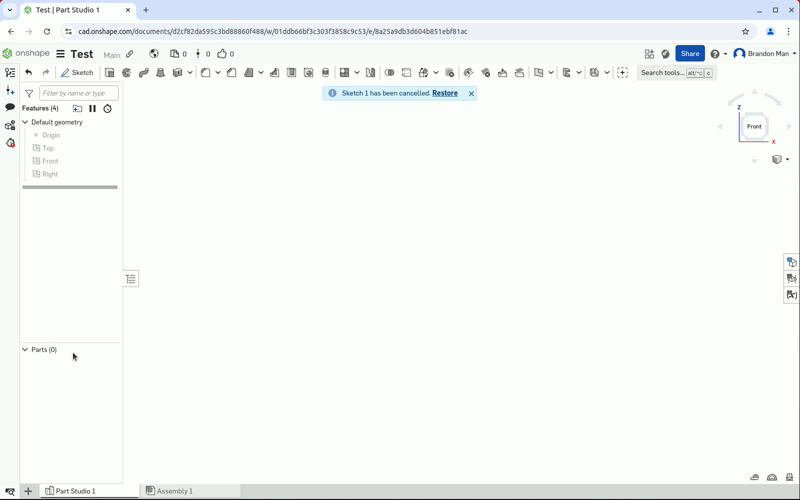
key_down(shift)
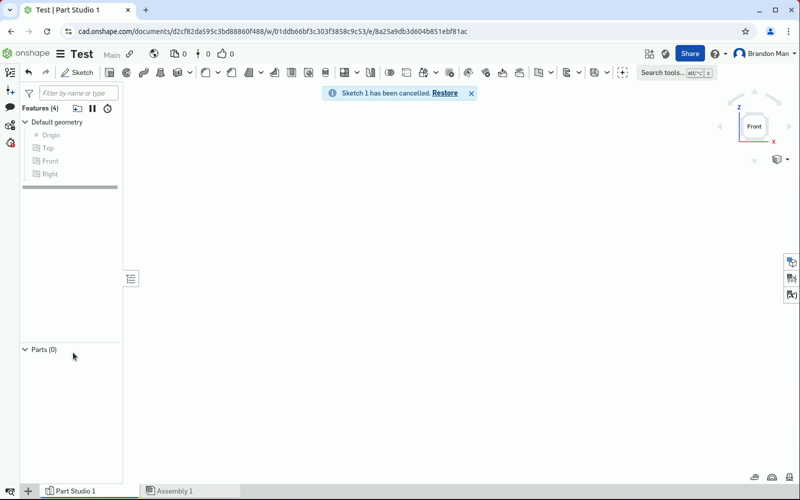
key(left)
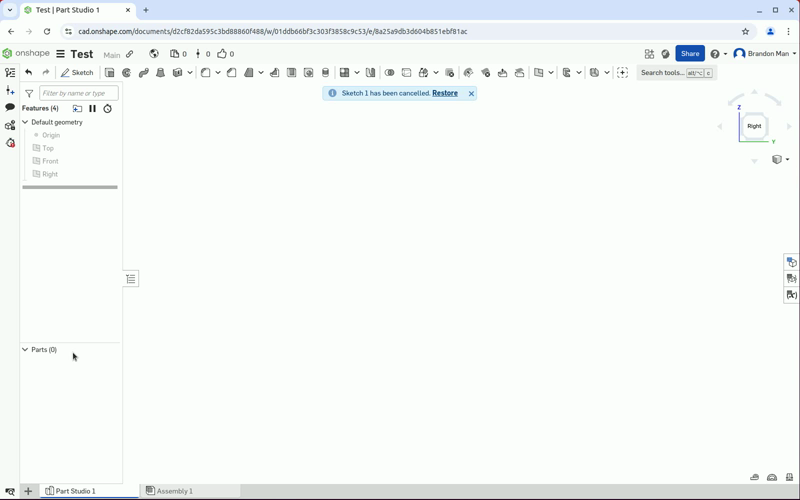
key_up(shift)
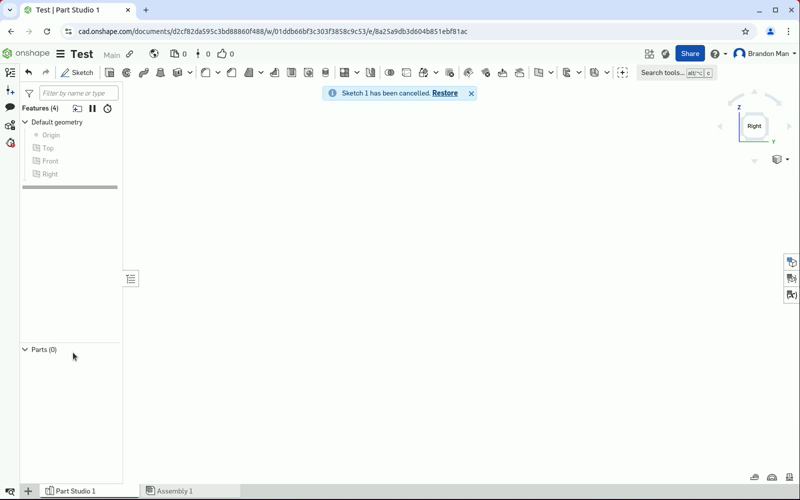
mouse_move(73, 352)
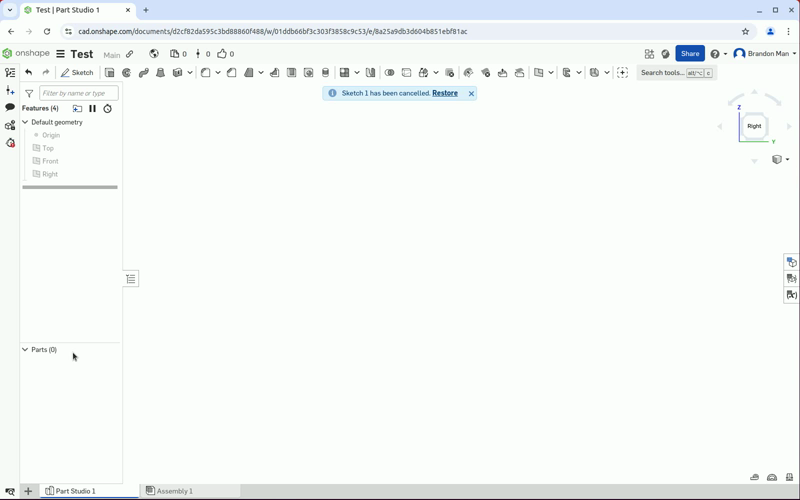
key(shift+y)
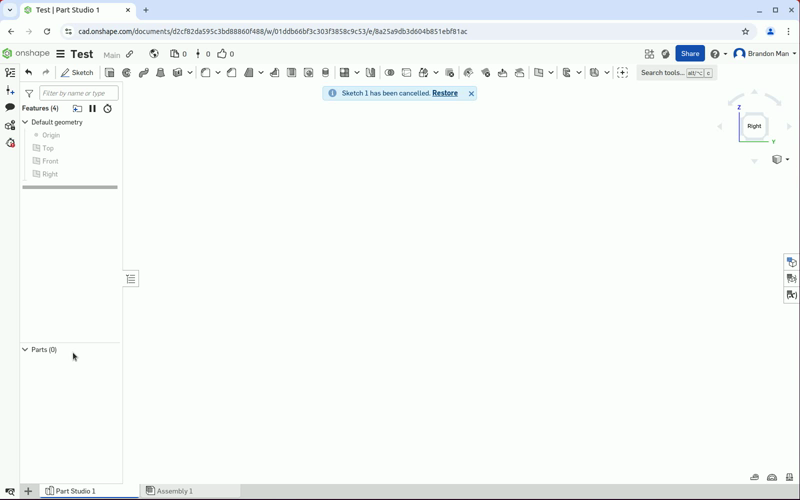
key(shift+s)
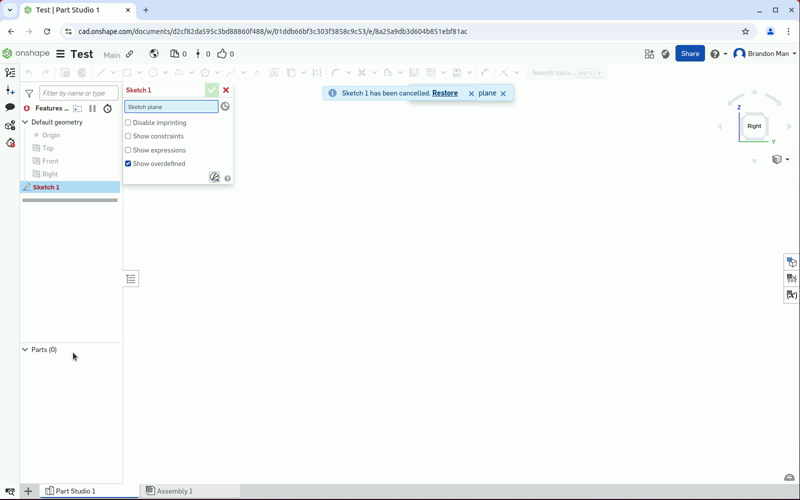
mouse_move(73, 176)
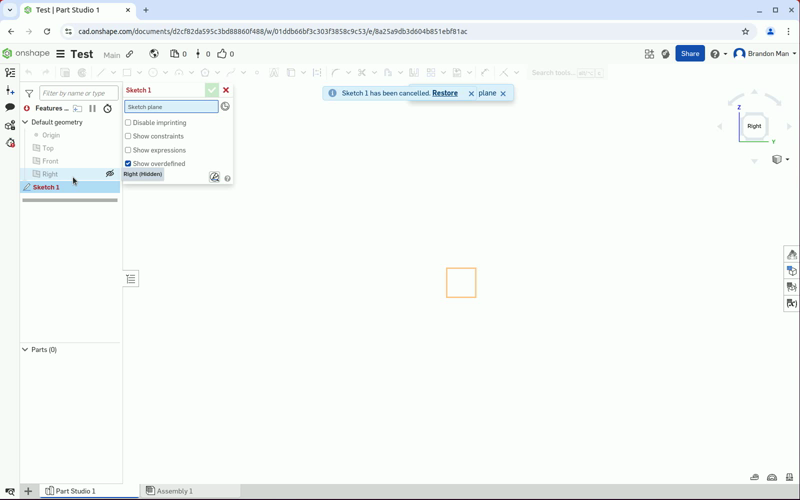
click(73, 176)
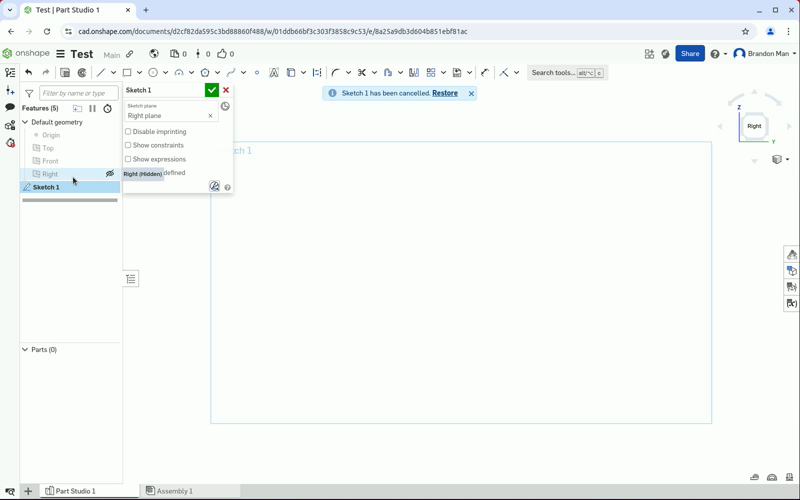
mouse_move(73, 352)
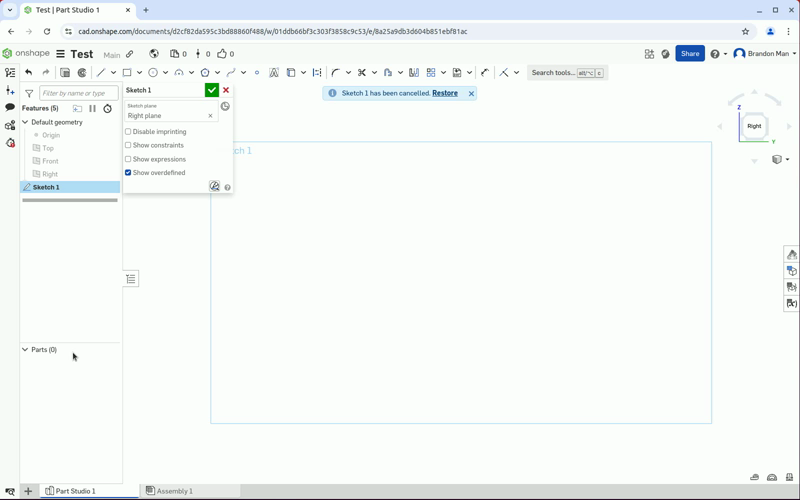
key(y)
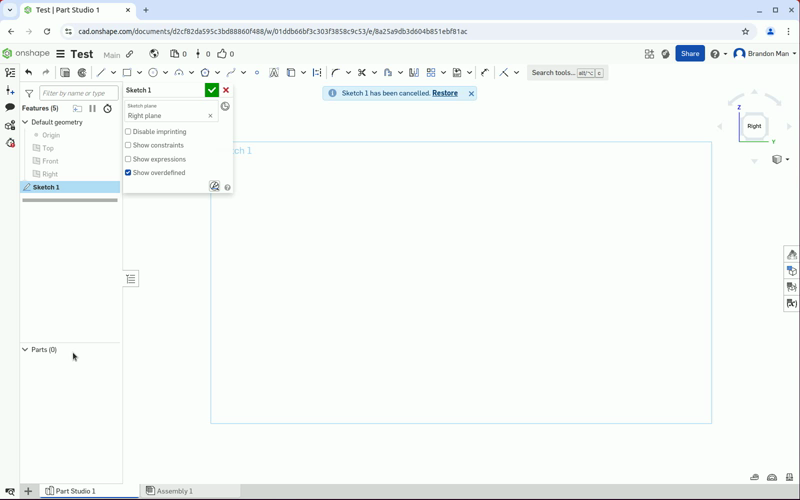
key(c)
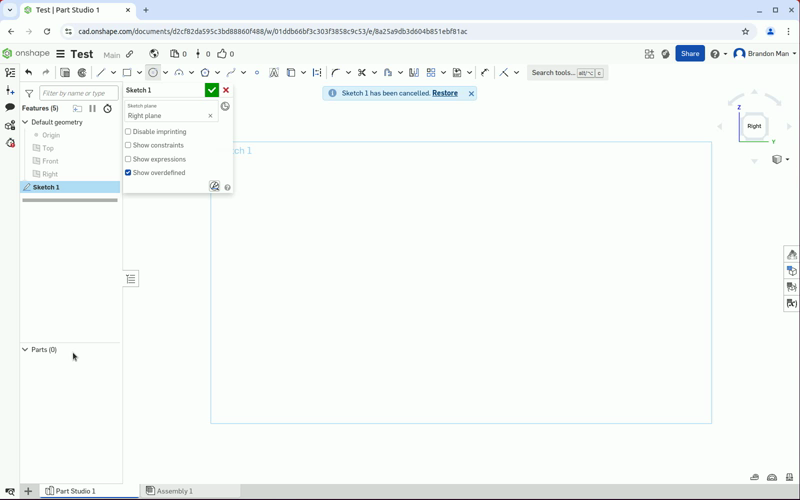
key_down(shift)
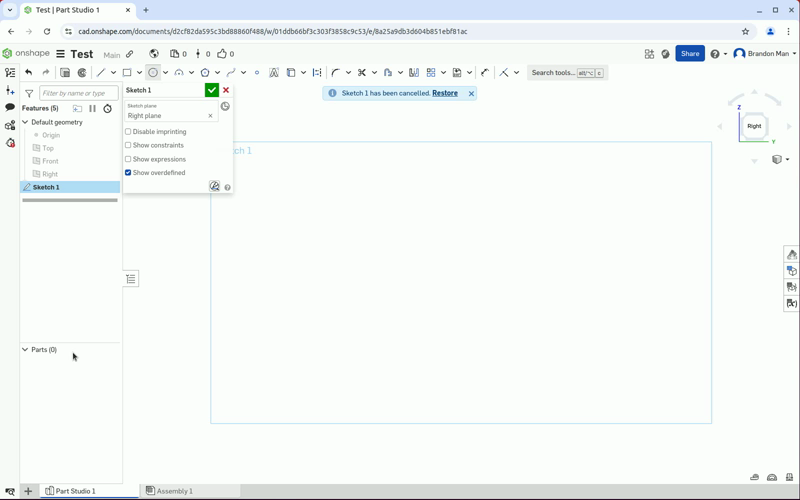
mouse_move(461, 282)
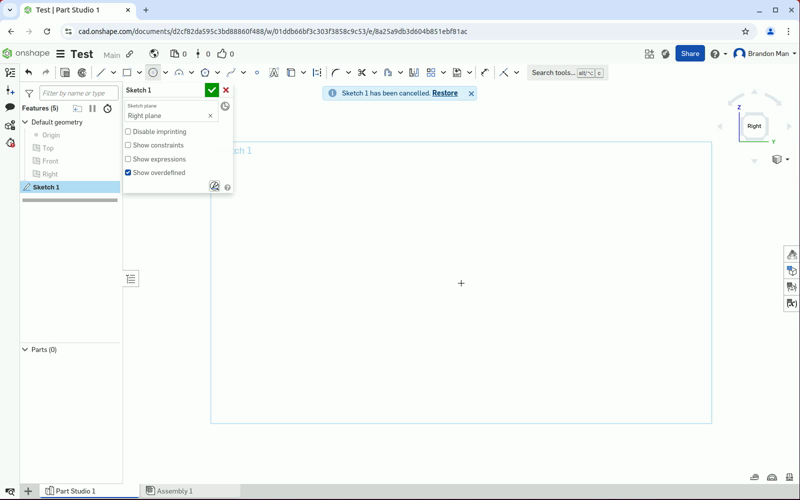
click(461, 282)
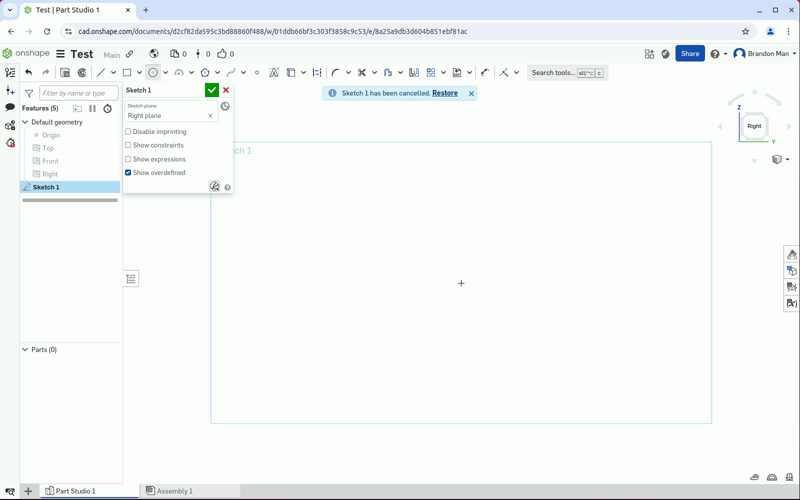
key_up(shift)
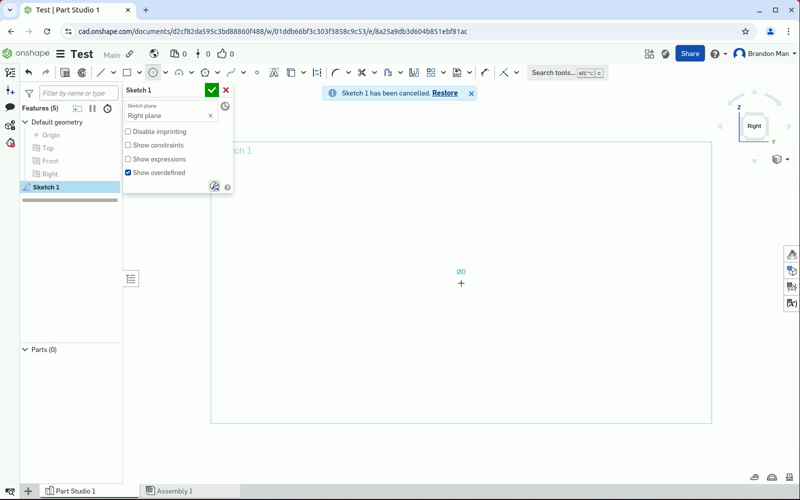
mouse_move(572, 282)
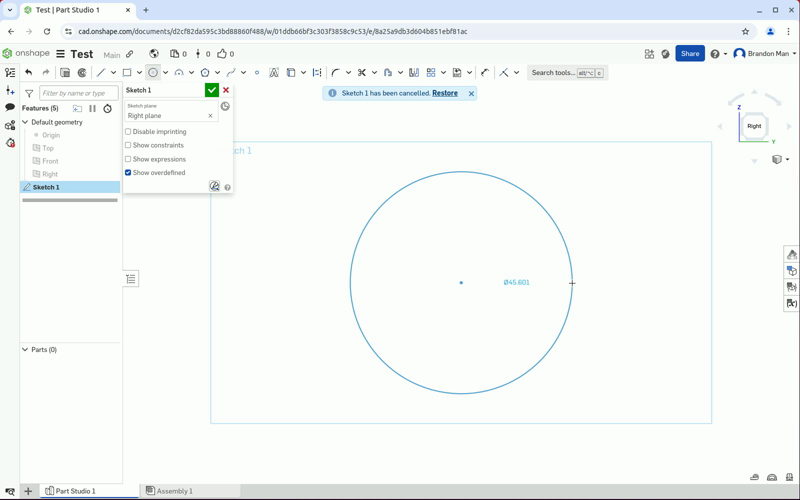
click(572, 282)
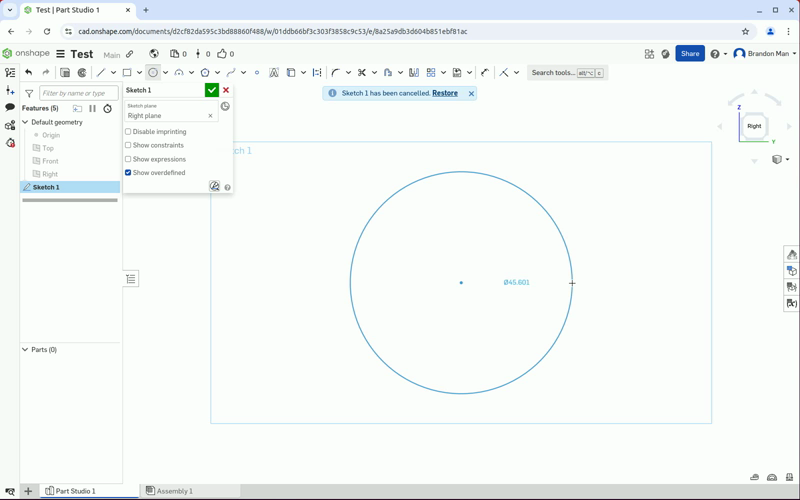
key(esc)
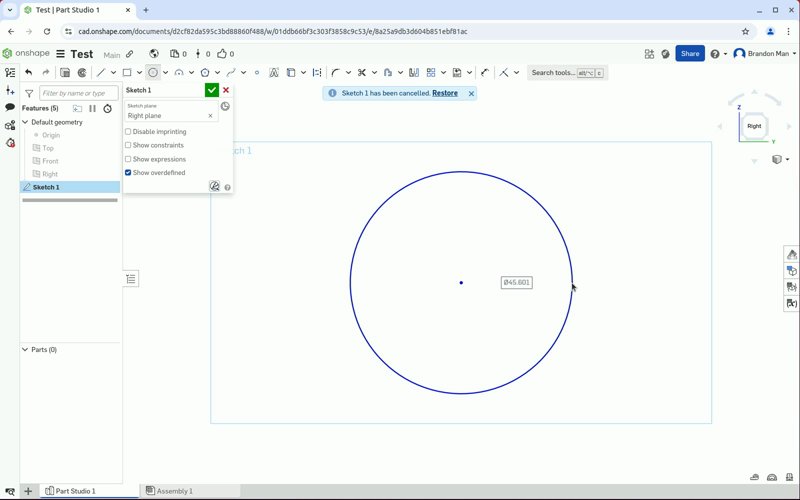
key(c)
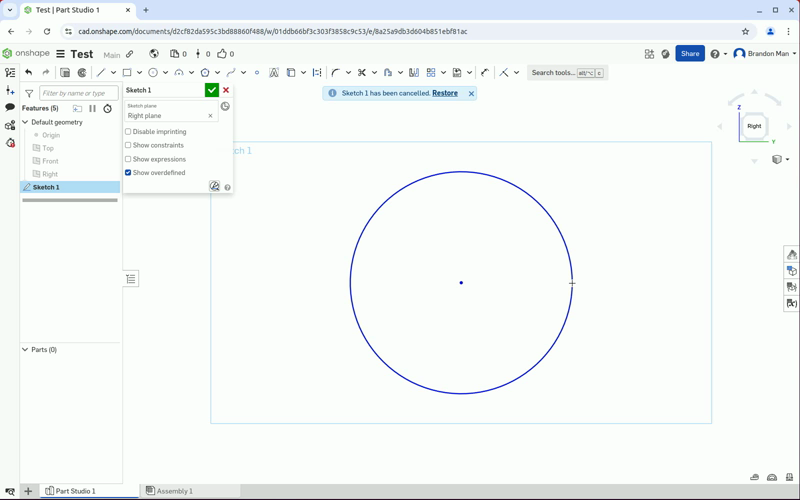
key_down(shift)
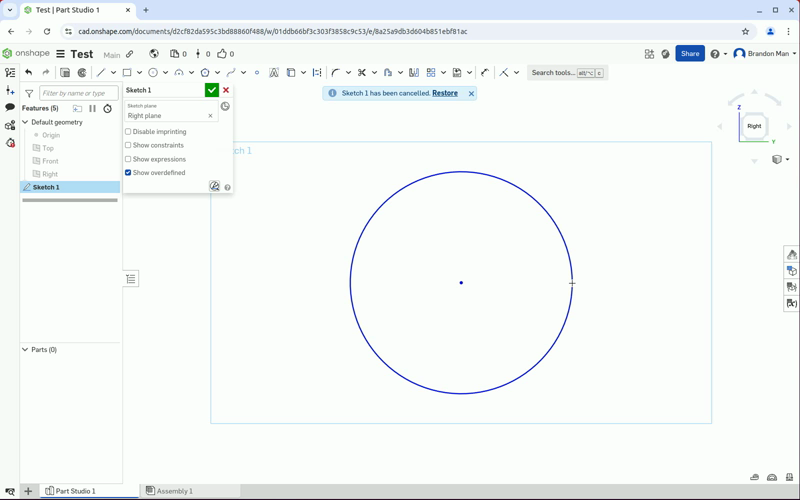
mouse_move(461, 282)
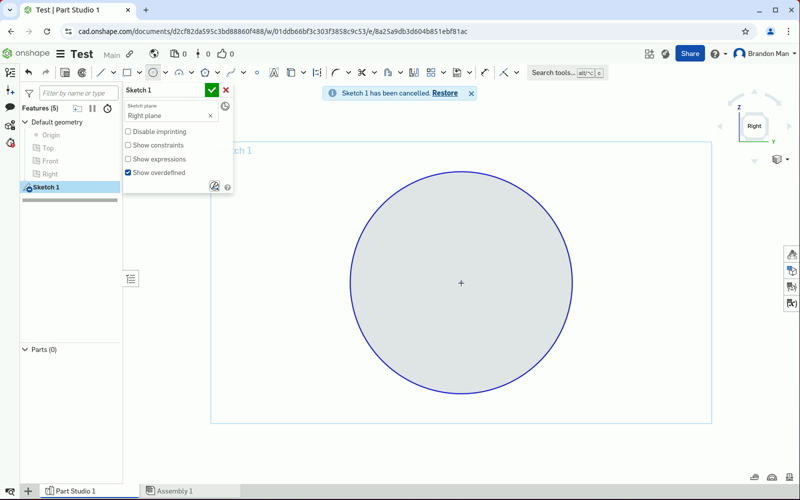
click(461, 282)
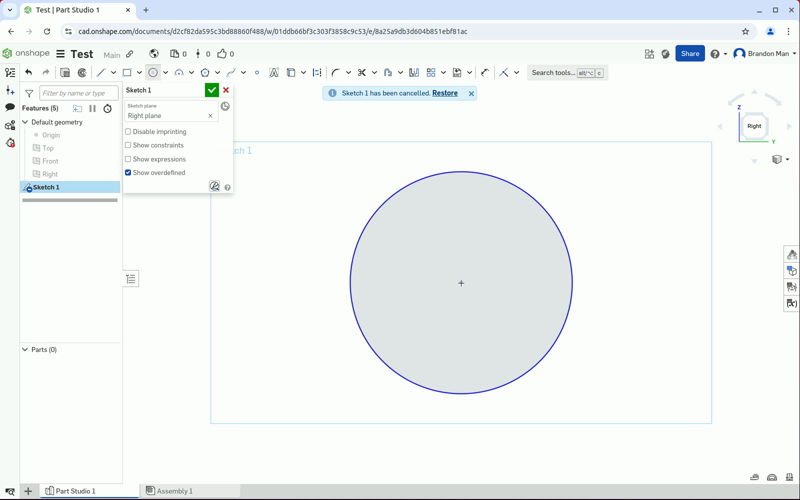
key_up(shift)
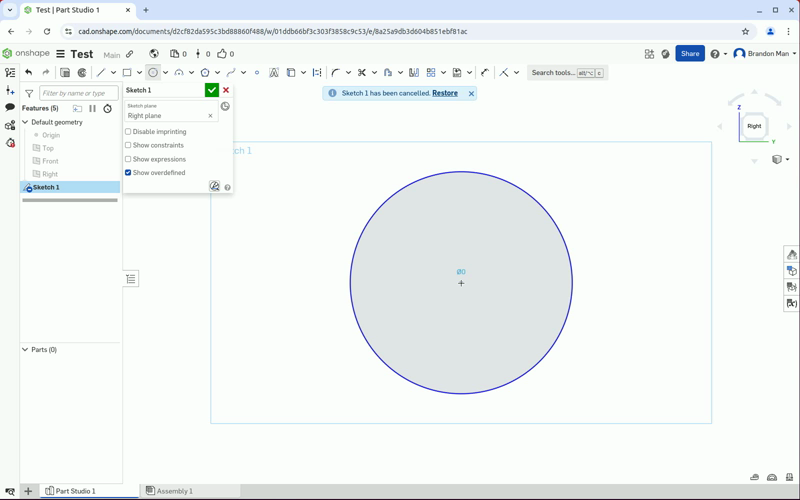
mouse_move(555, 282)
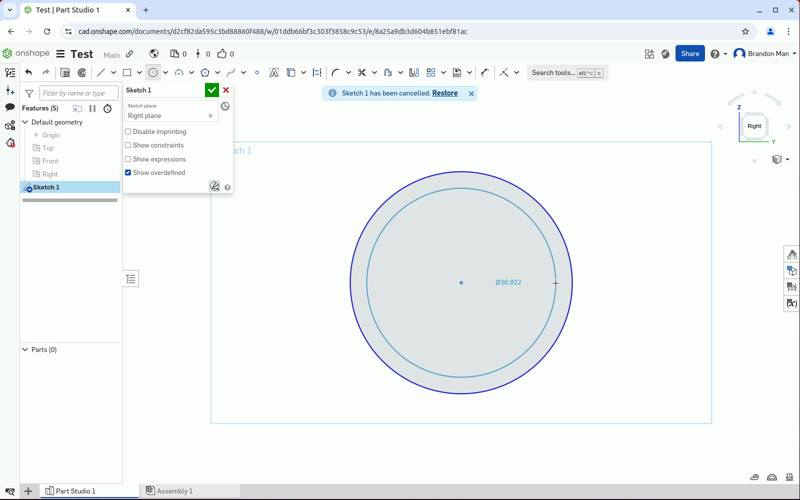
click(555, 282)
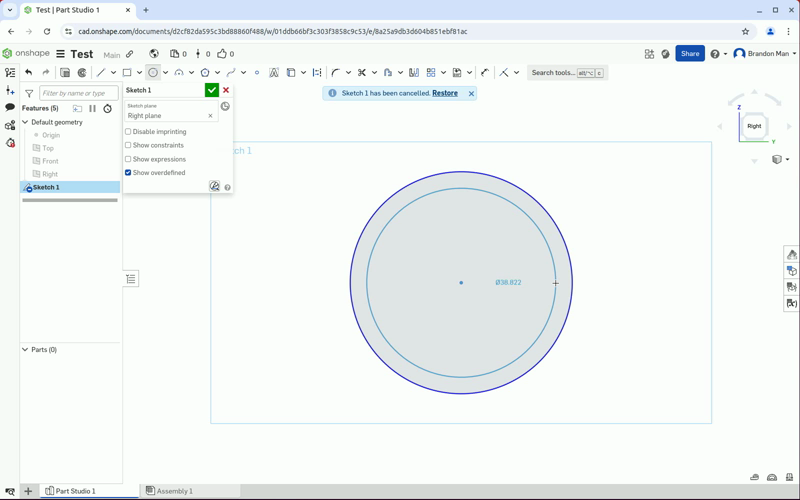
key(esc)
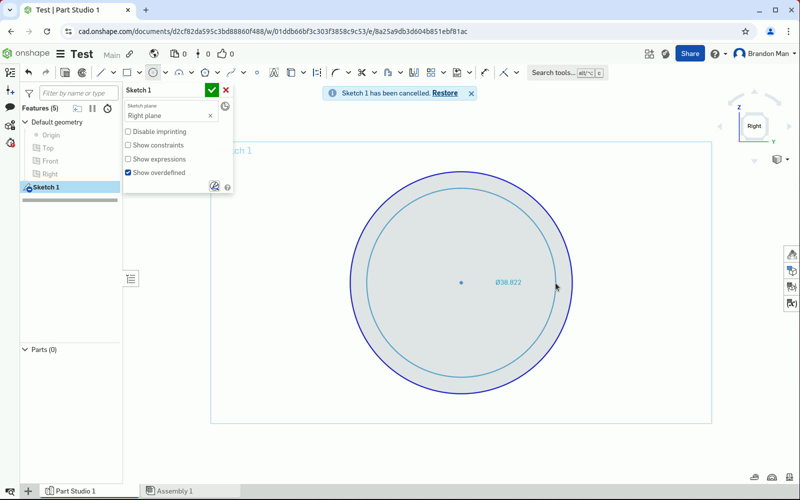
mouse_move(472, 385)
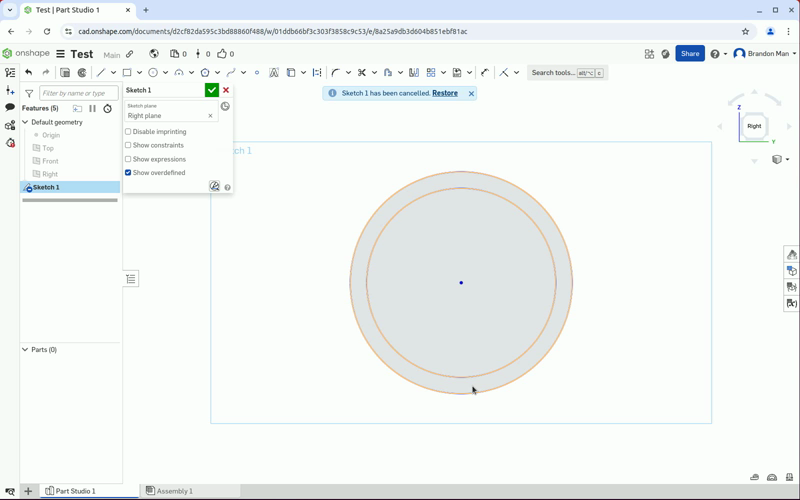
click(472, 385)
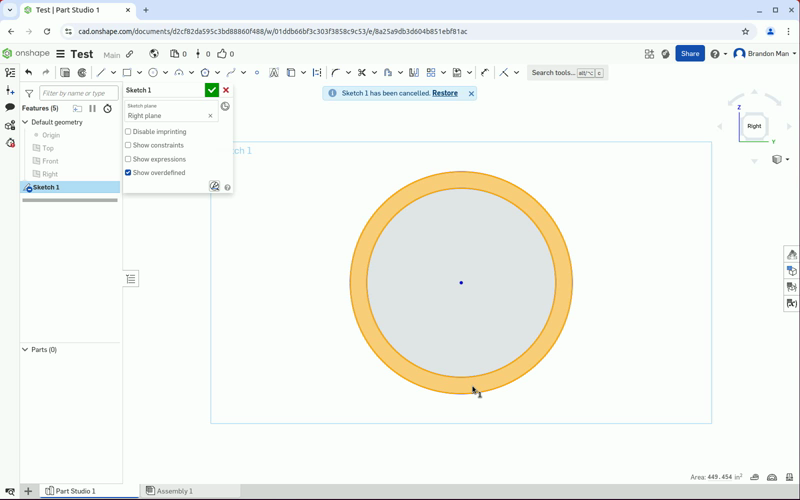
mouse_move(73, 352)
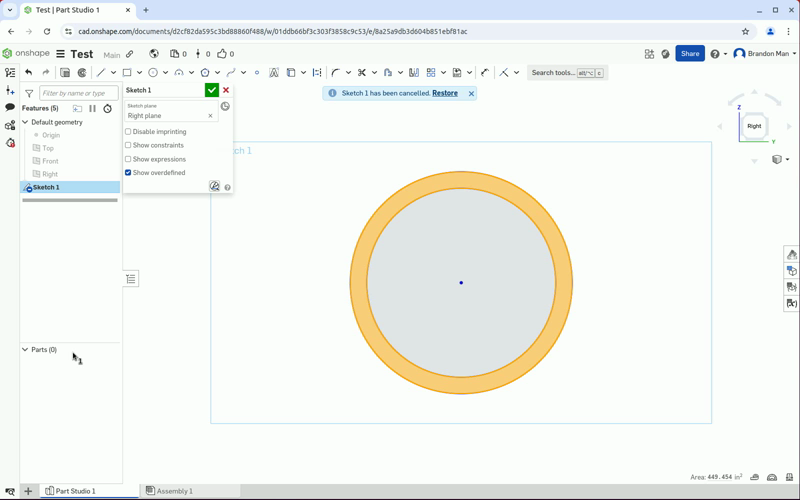
key(shift+y)
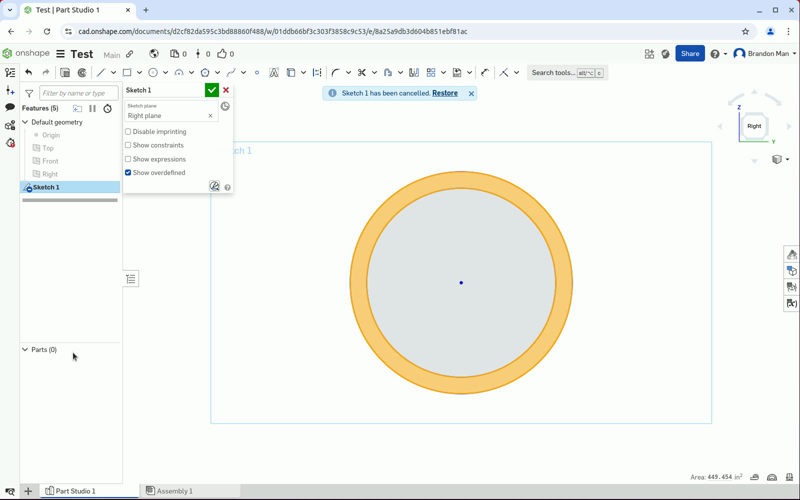
key(shift+e)
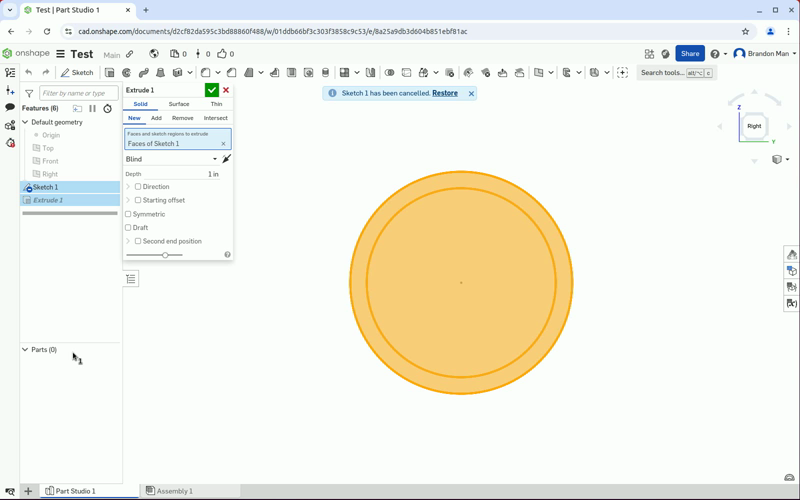
mouse_move(143, 106)
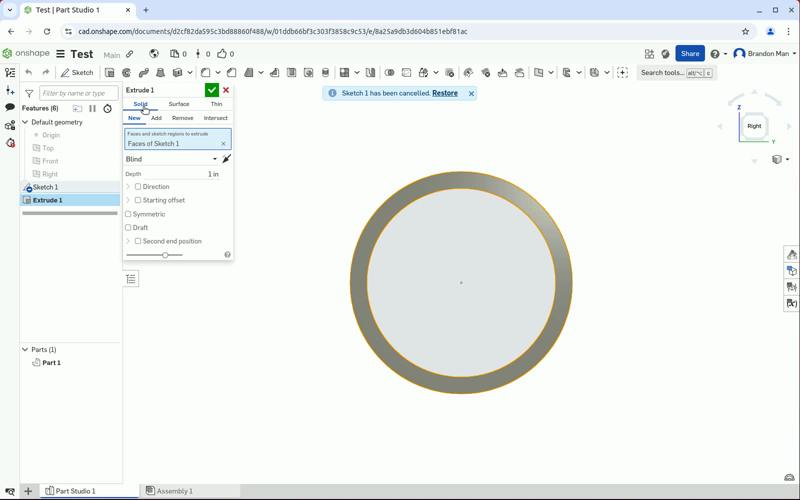
click(143, 106)
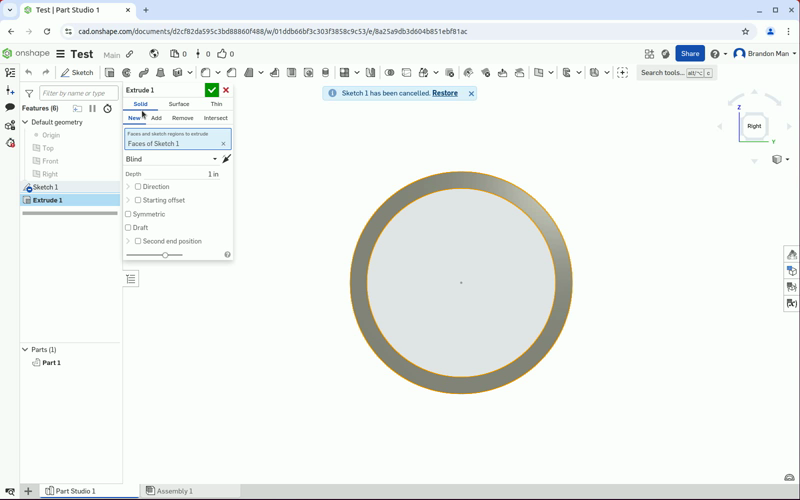
mouse_move(137, 120)
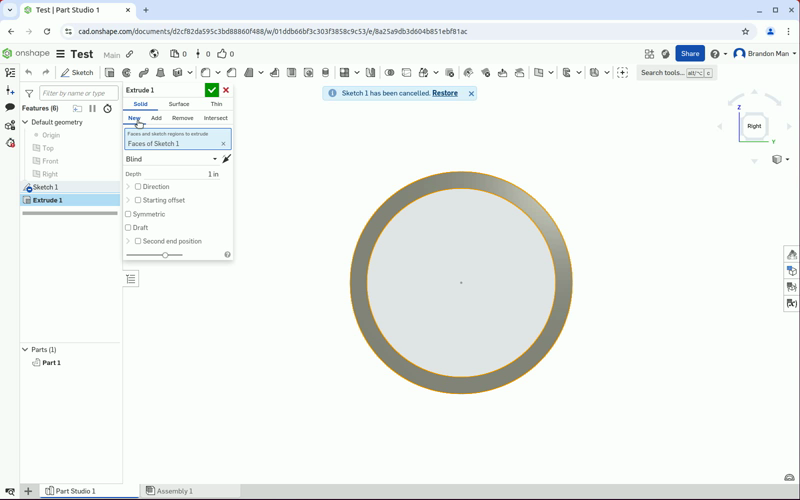
click(137, 120)
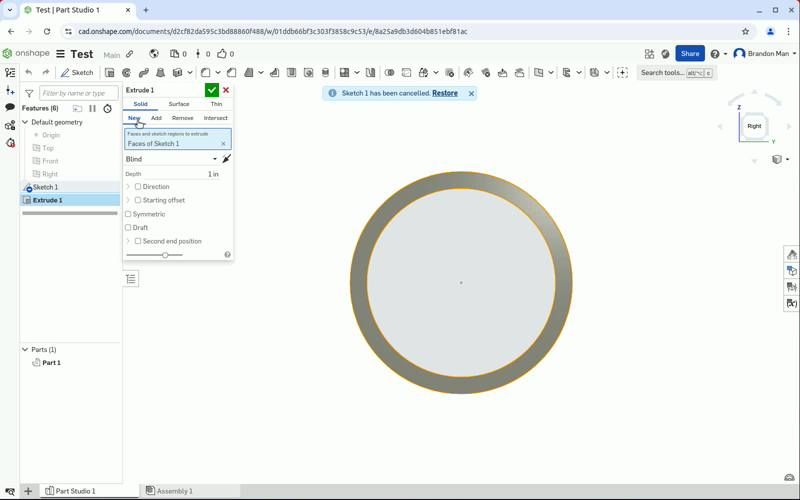
key(tab, 4)
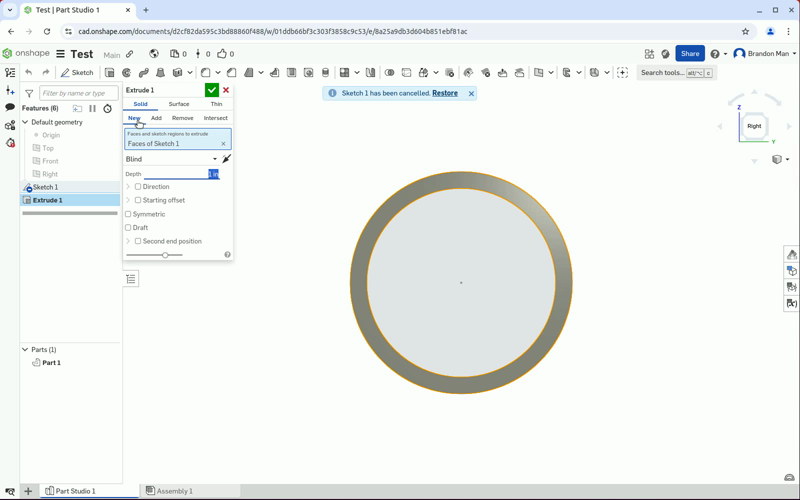
text(7.703)
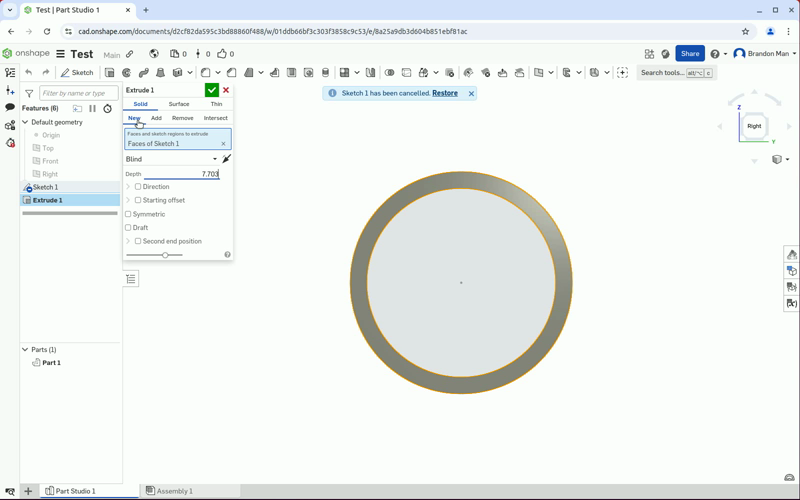
key(enter)
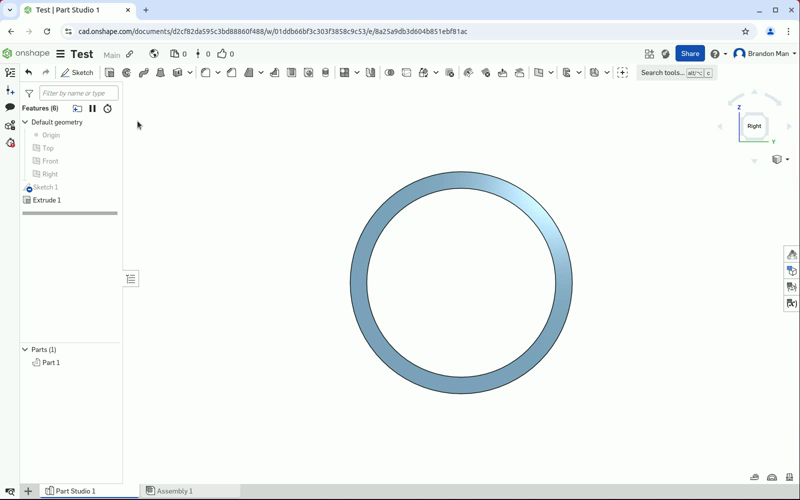
key(shift+h)
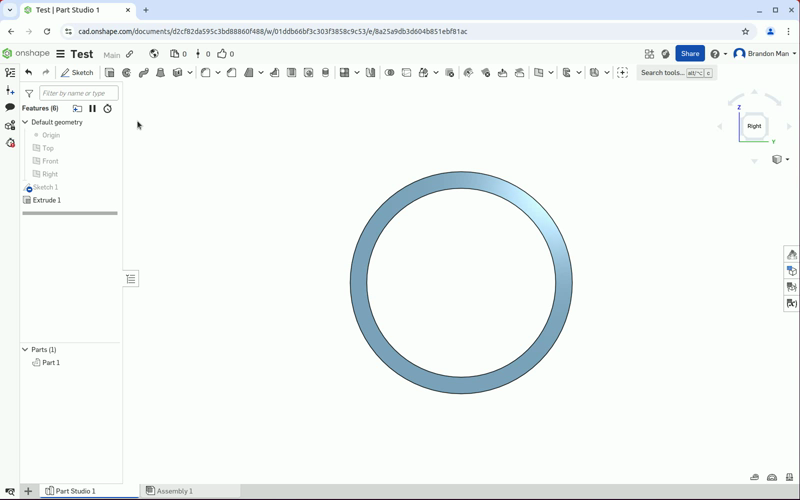
key(shift+h)
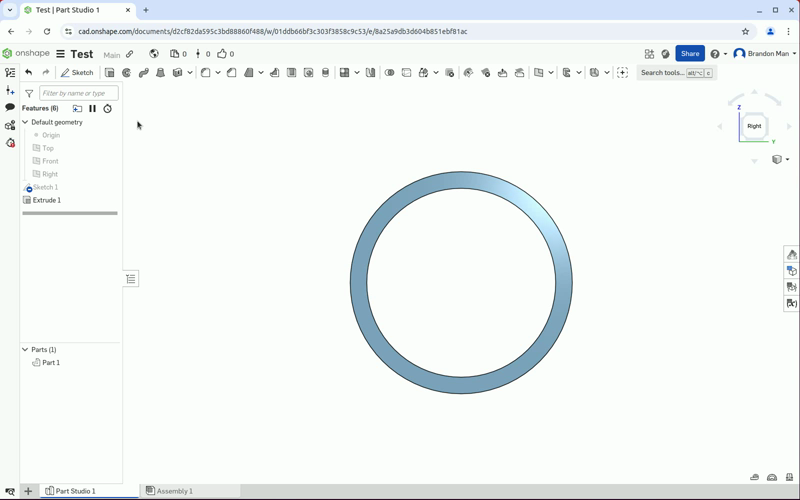
mouse_move(73, 189)
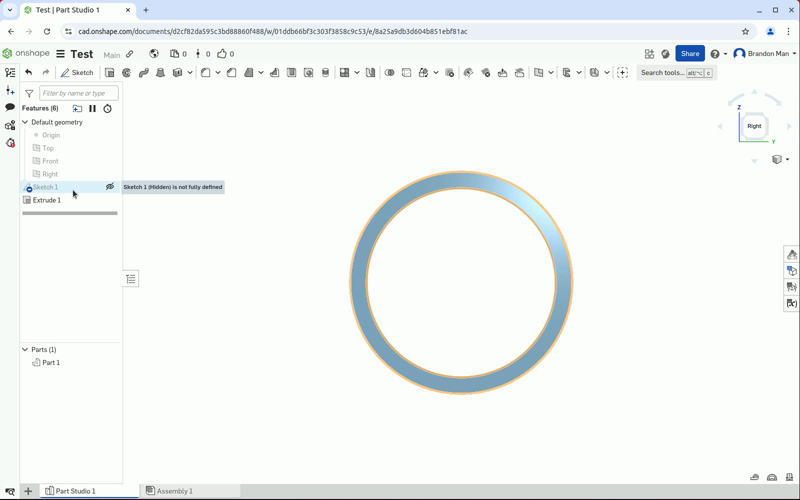
click(73, 189)
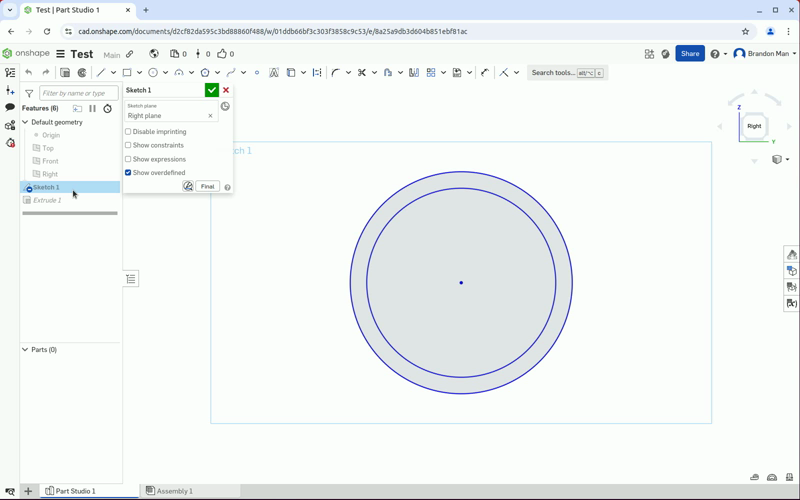
mouse_move(229, 92)
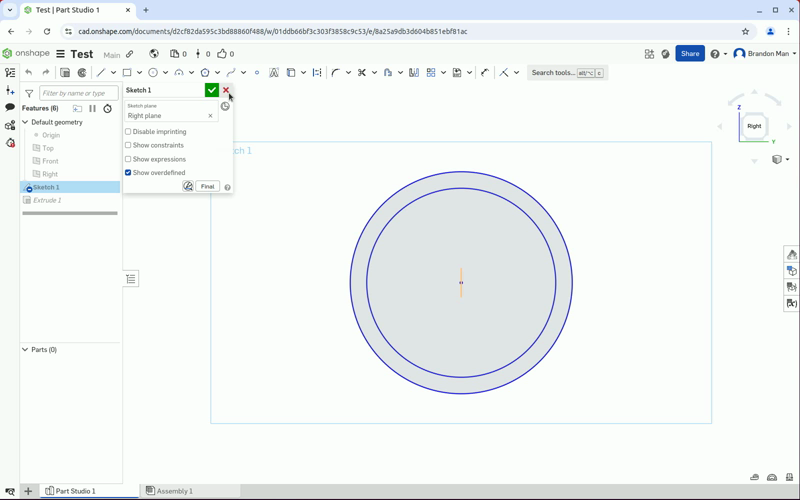
click(229, 92)
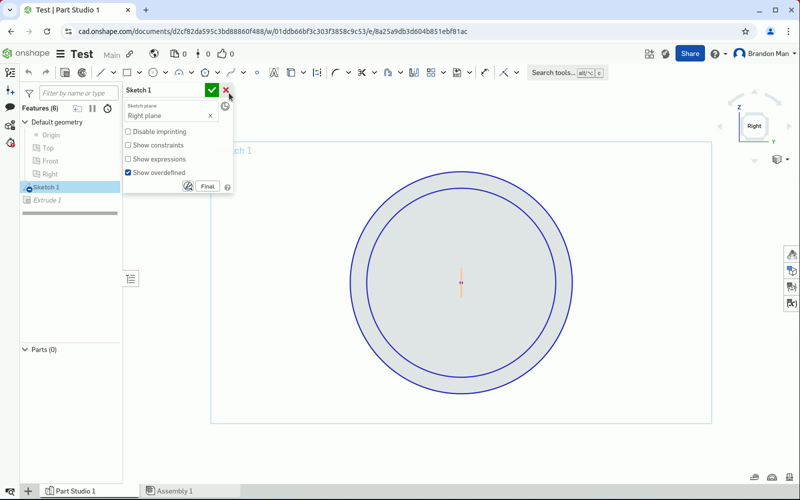
key(shift+s)
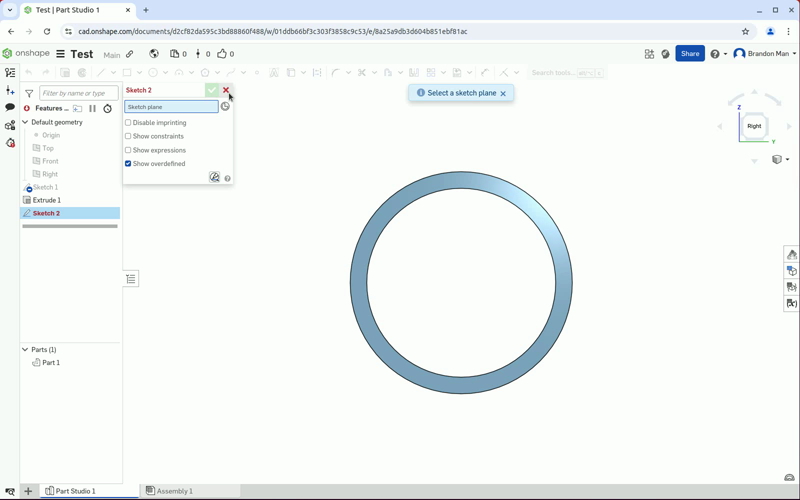
mouse_move(73, 176)
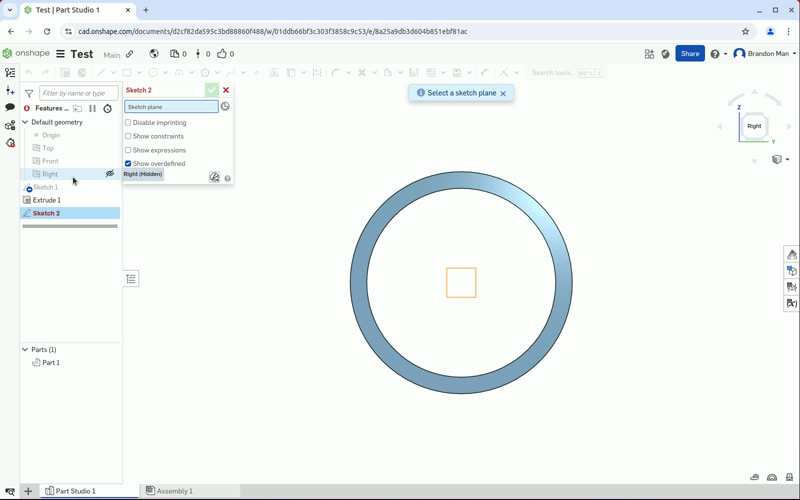
click(73, 176)
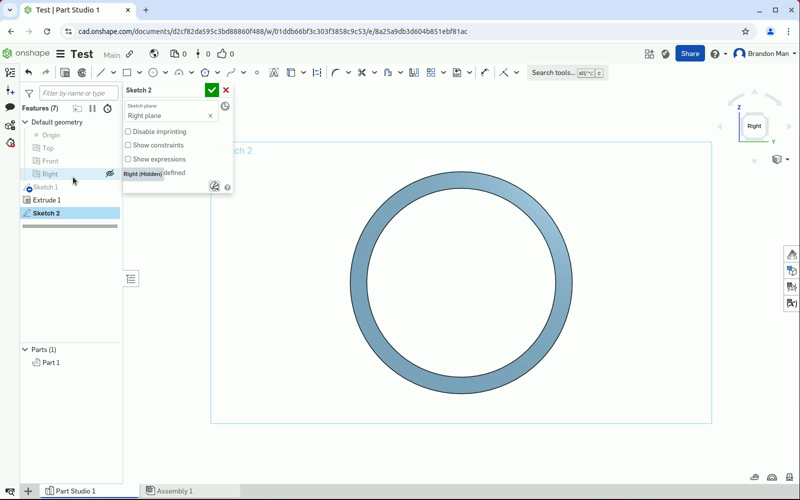
mouse_move(73, 352)
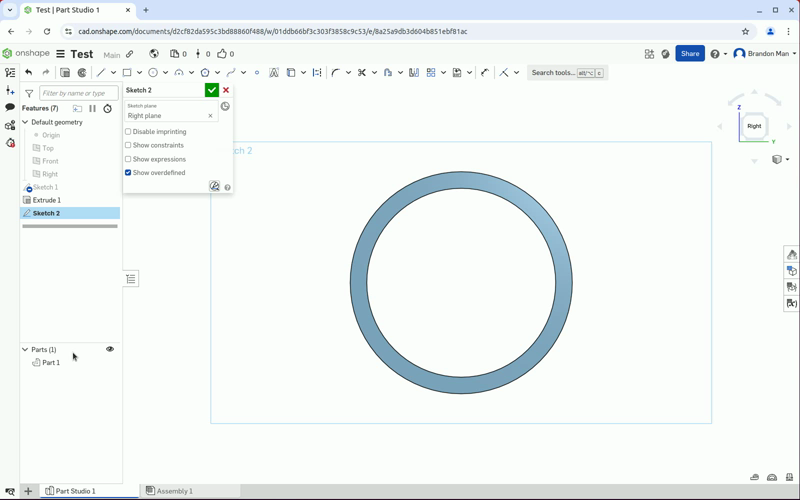
key(y)
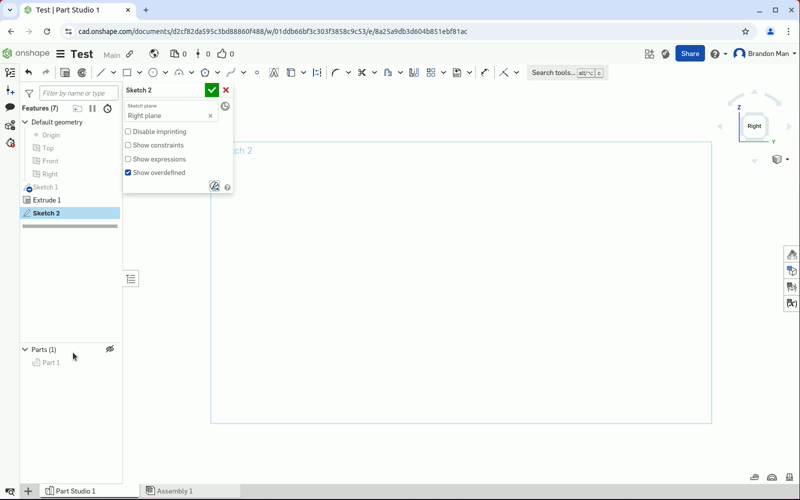
key(l)
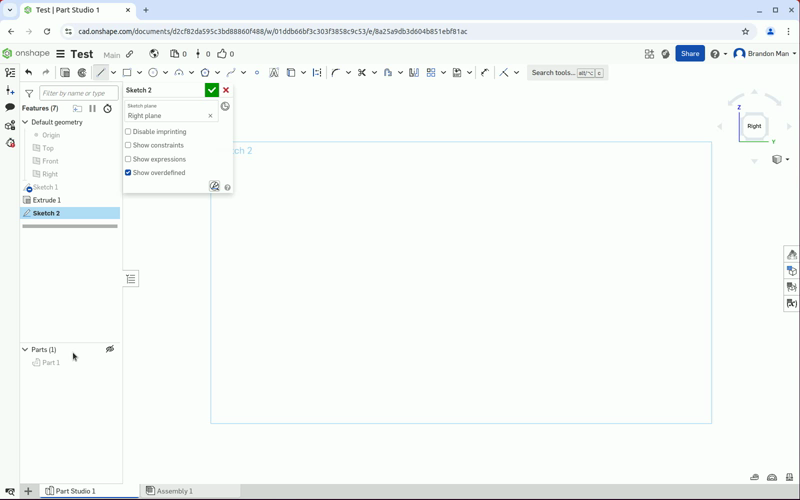
key_down(shift)
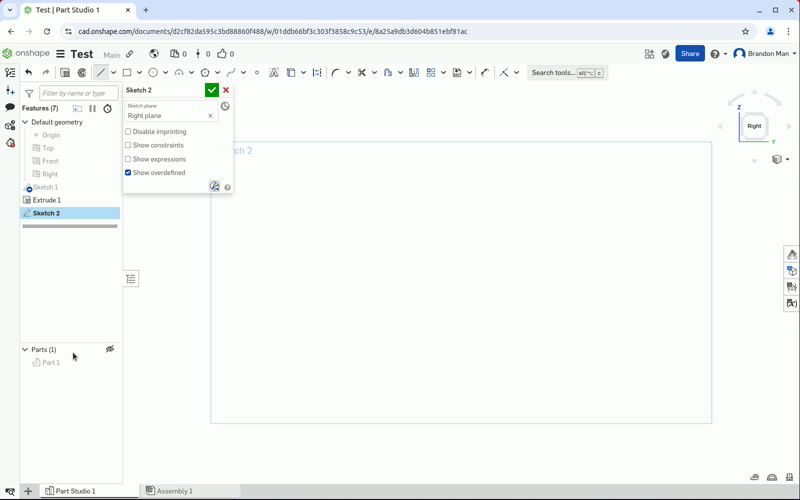
mouse_move(443, 190)
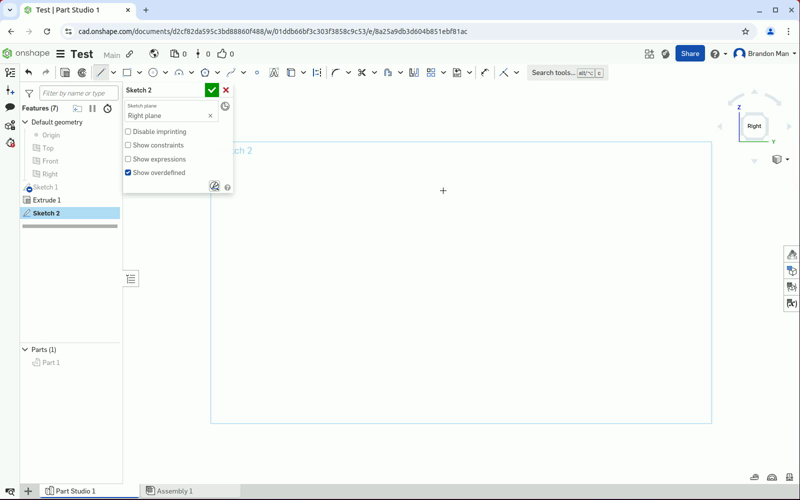
click(443, 190)
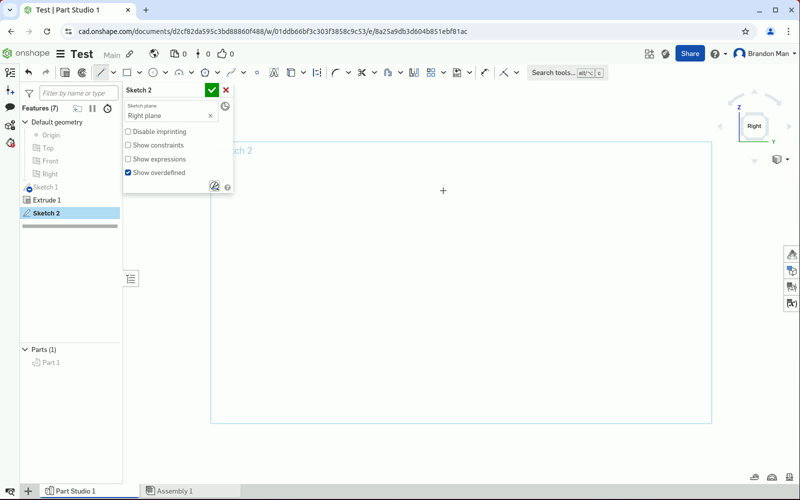
key_up(shift)
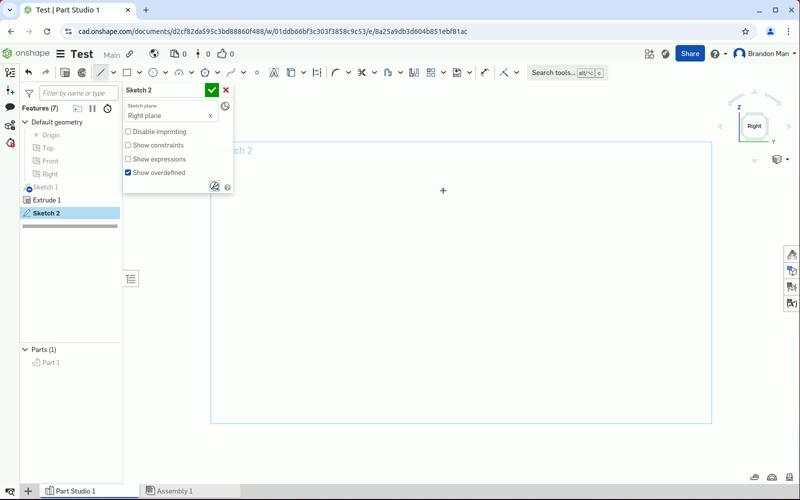
key_down(shift)
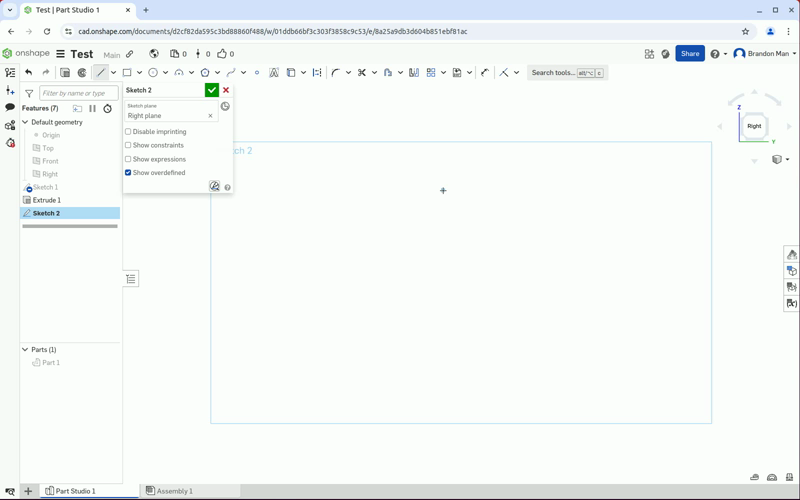
mouse_move(457, 264)
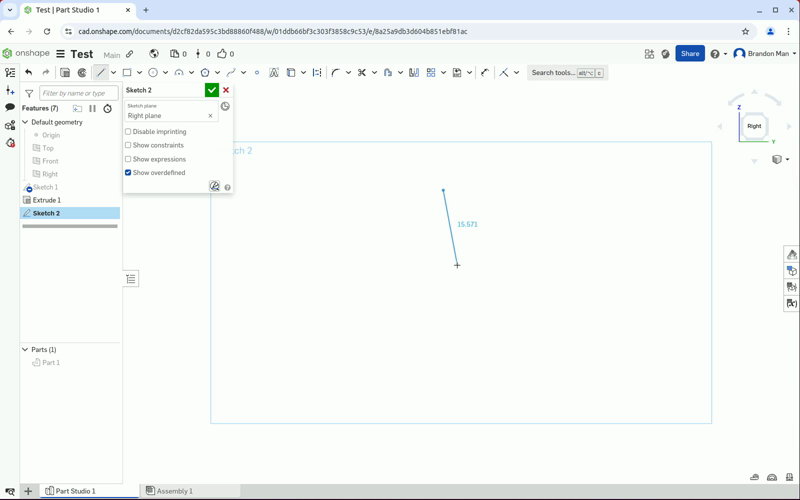
click(457, 264)
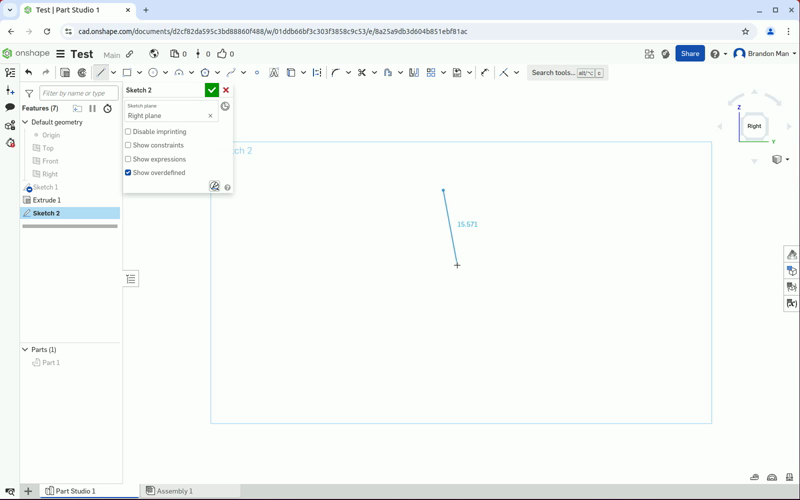
key_up(shift)
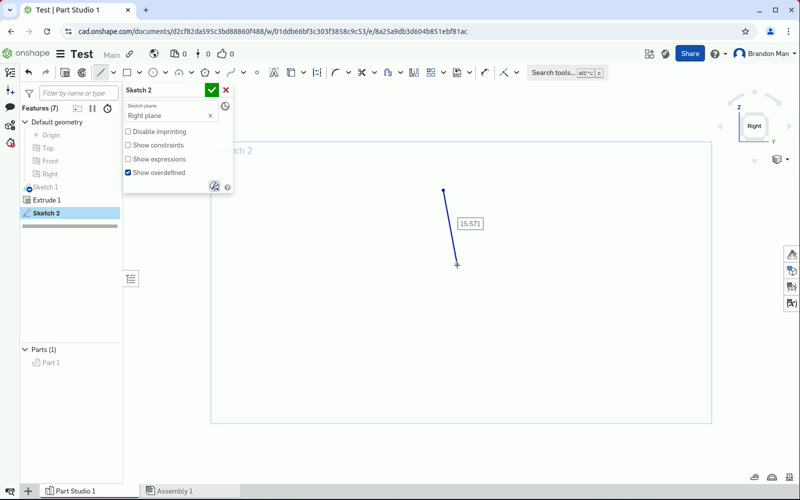
key(esc)
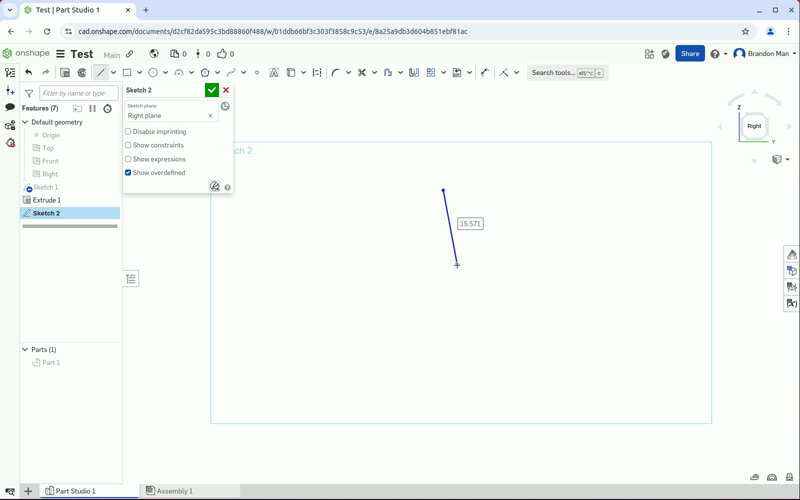
key(a)
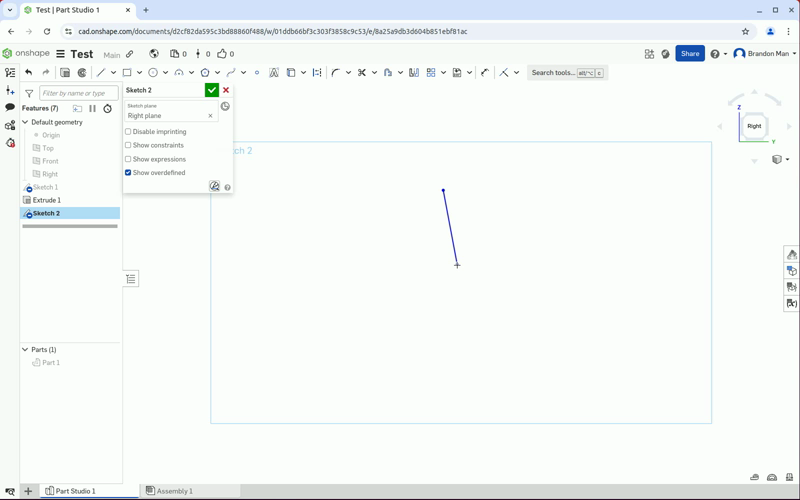
mouse_move(457, 264)
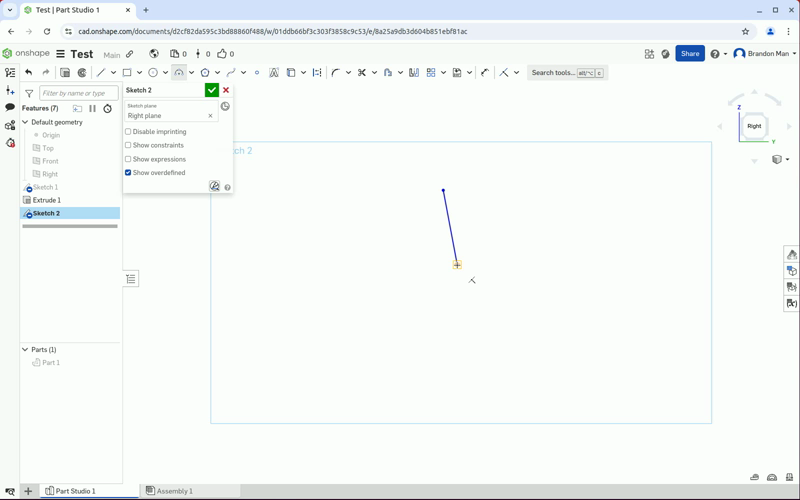
click(457, 264)
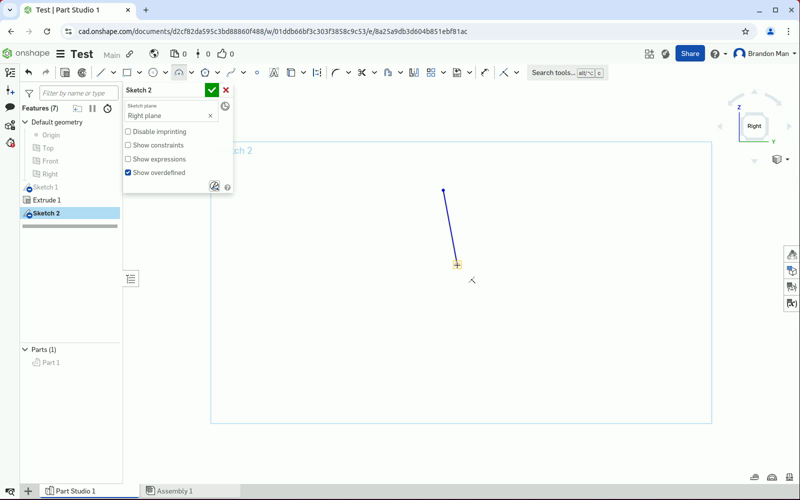
key_down(shift)
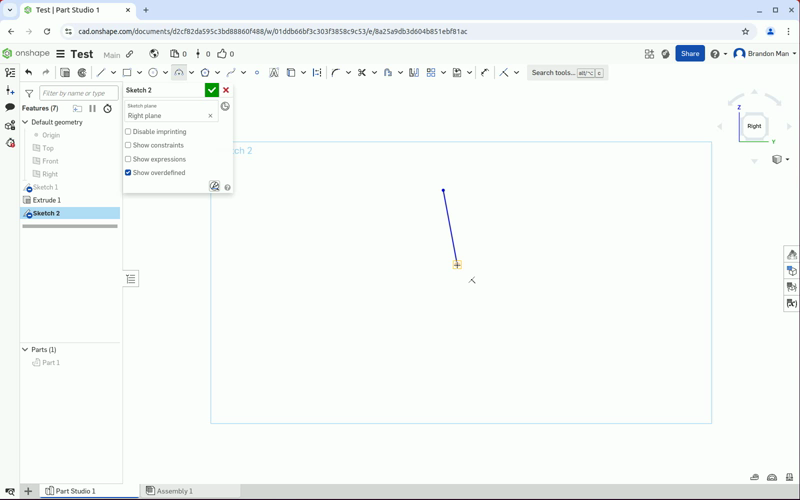
mouse_move(464, 264)
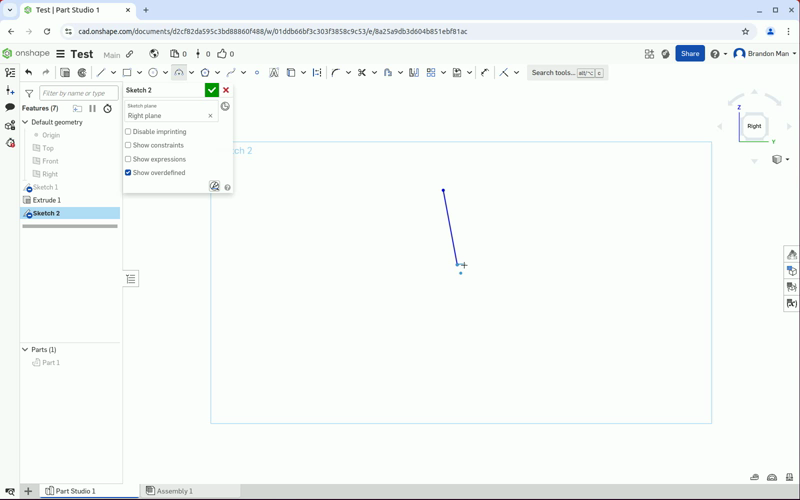
scroll(6)
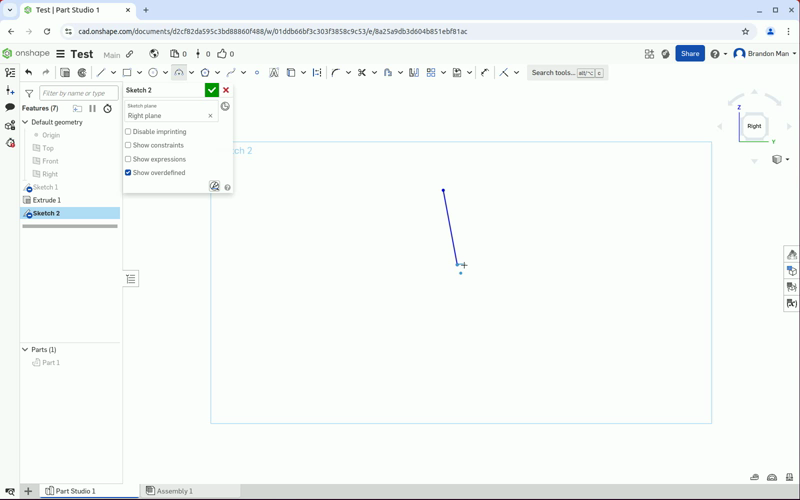
scroll(6)
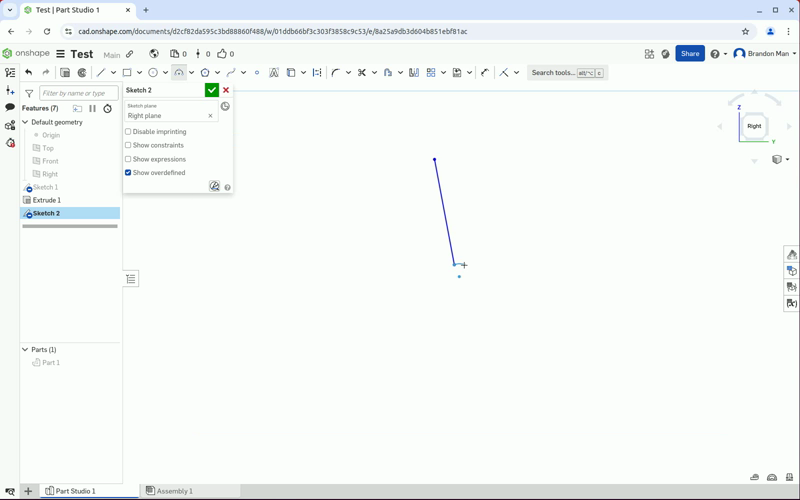
scroll(6)
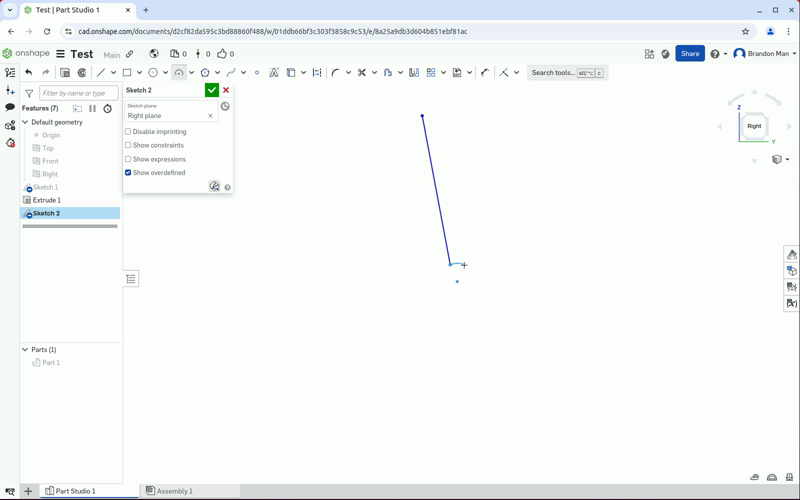
scroll(6)
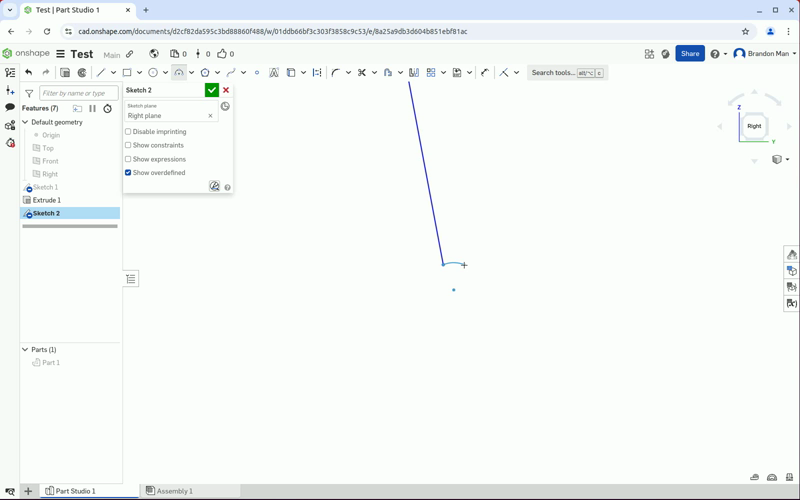
scroll(6)
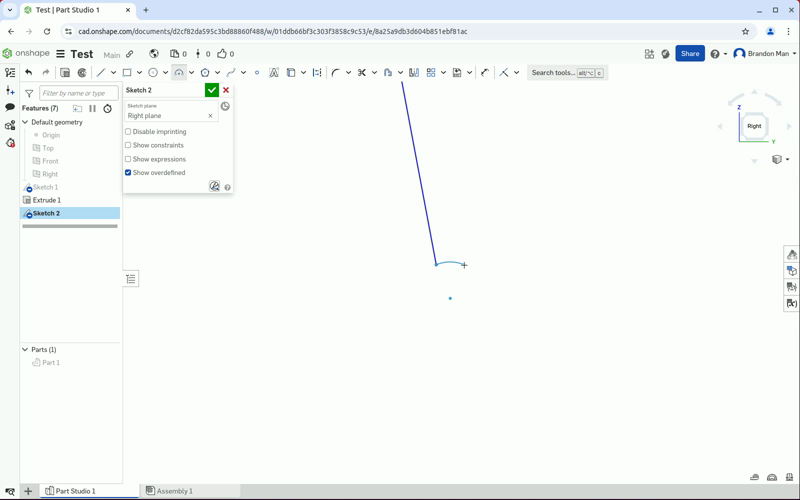
scroll(6)
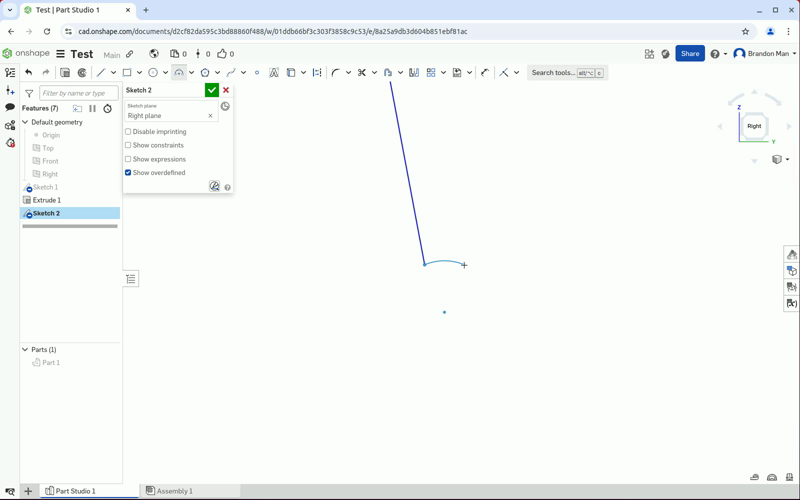
scroll(6)
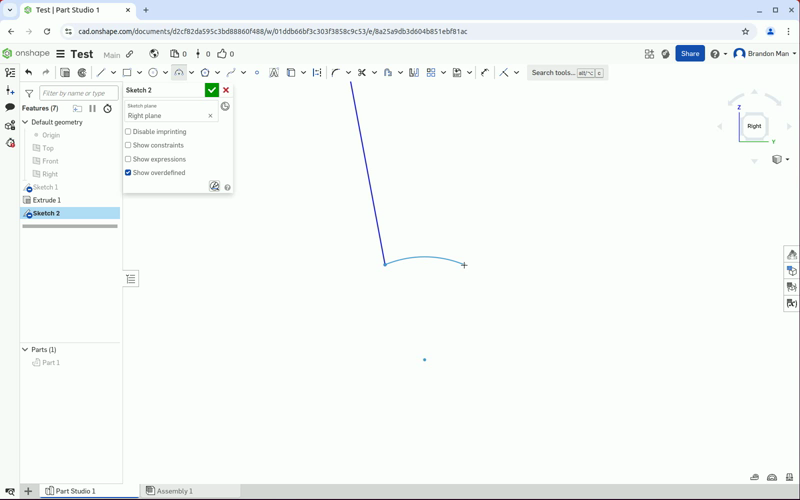
click(464, 264)
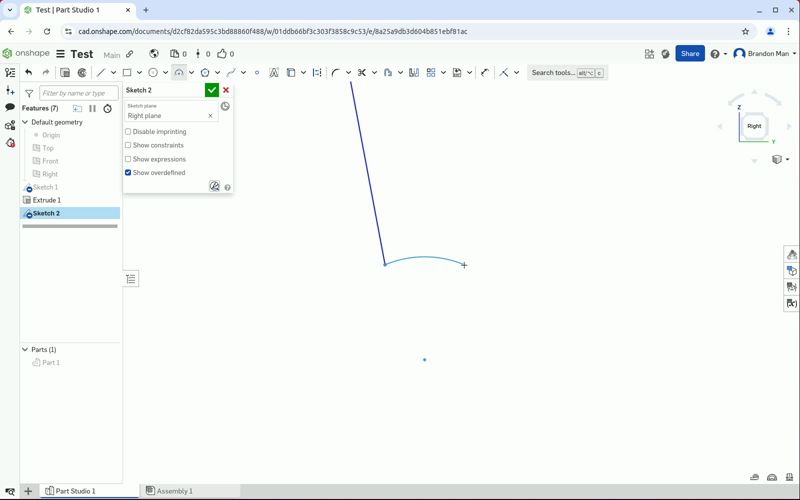
scroll(-6)
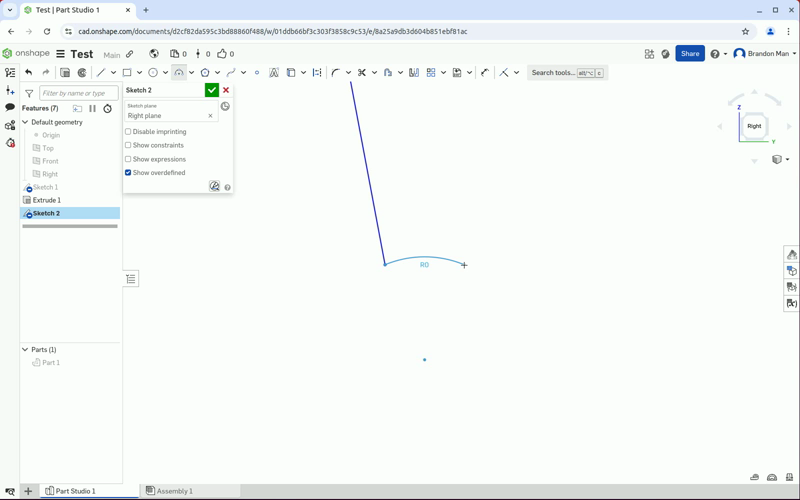
scroll(-6)
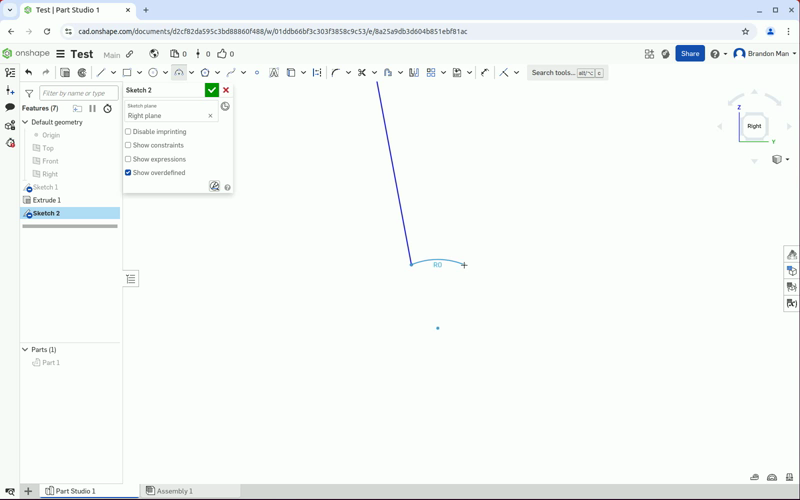
scroll(-6)
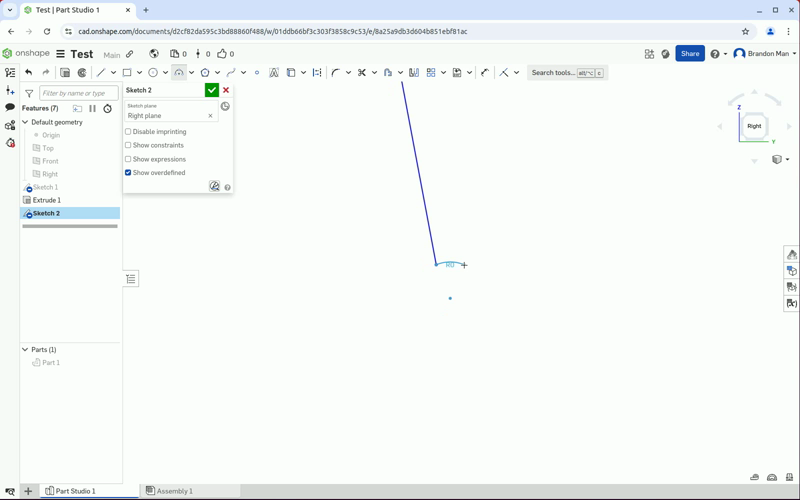
scroll(-6)
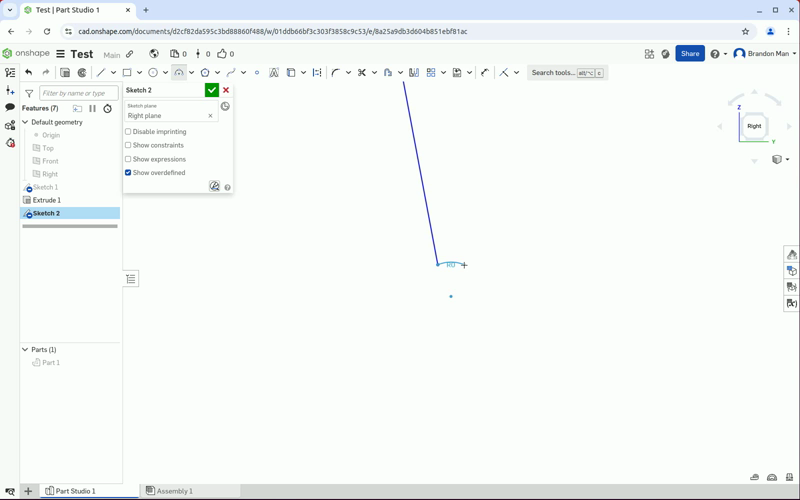
scroll(-6)
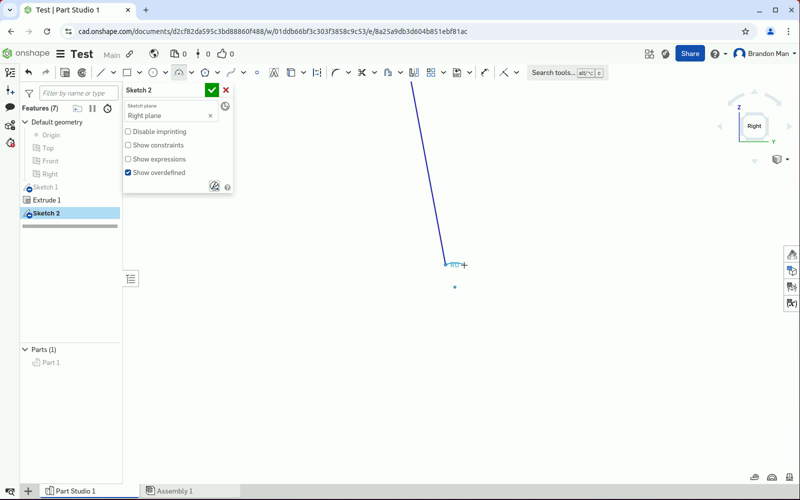
scroll(-6)
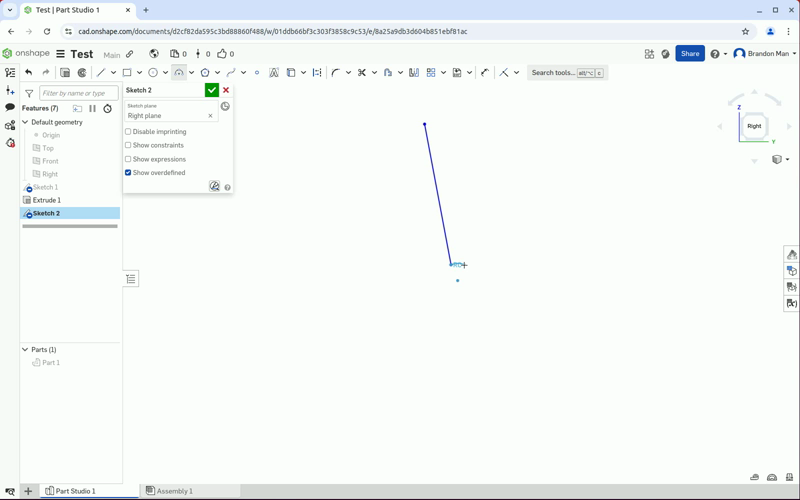
scroll(-6)
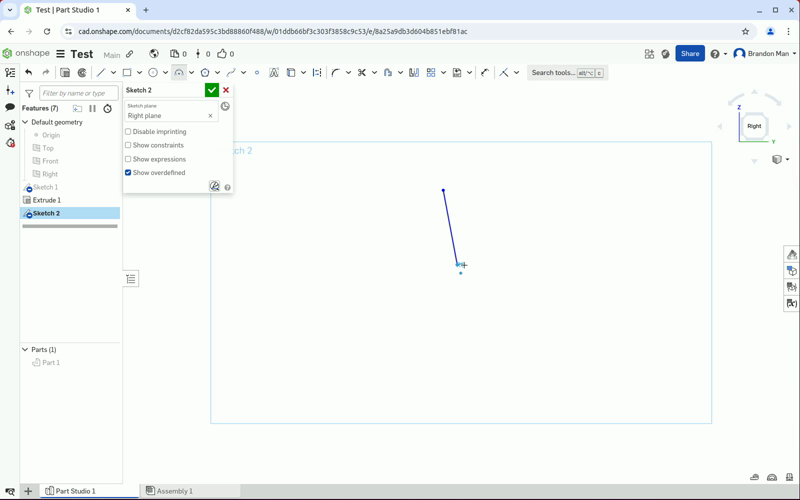
mouse_move(460, 265)
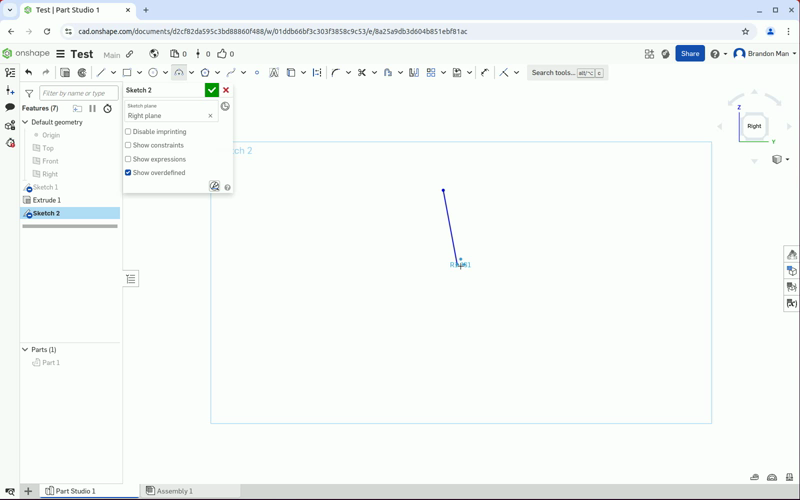
scroll(6)
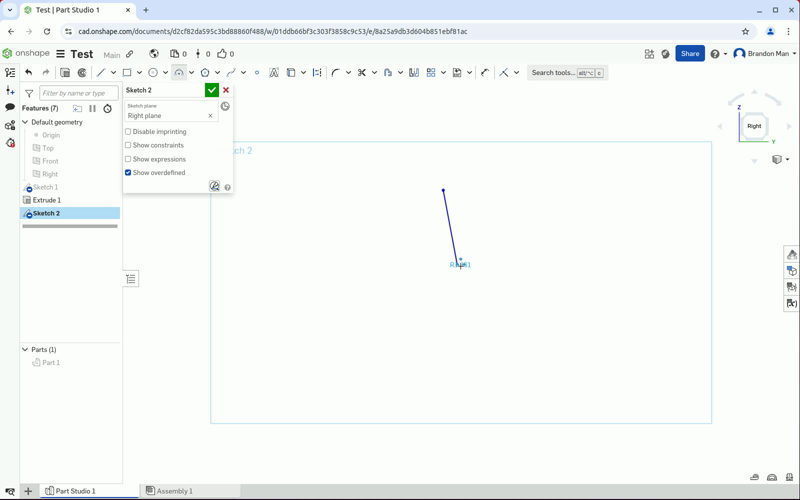
scroll(6)
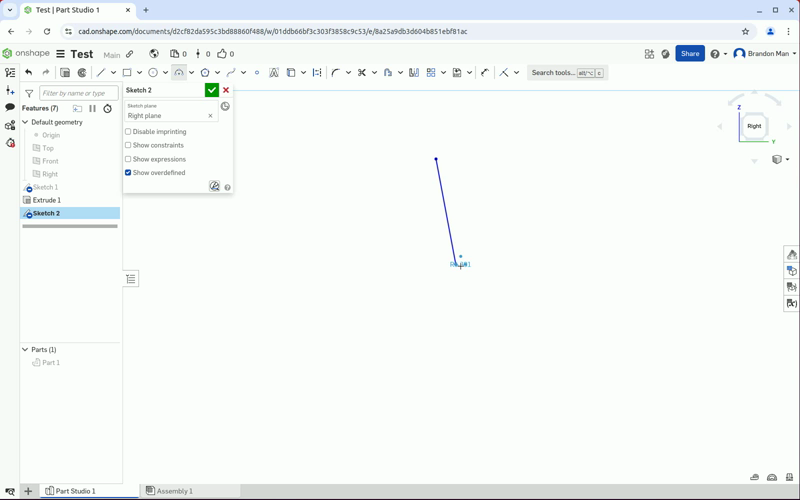
scroll(6)
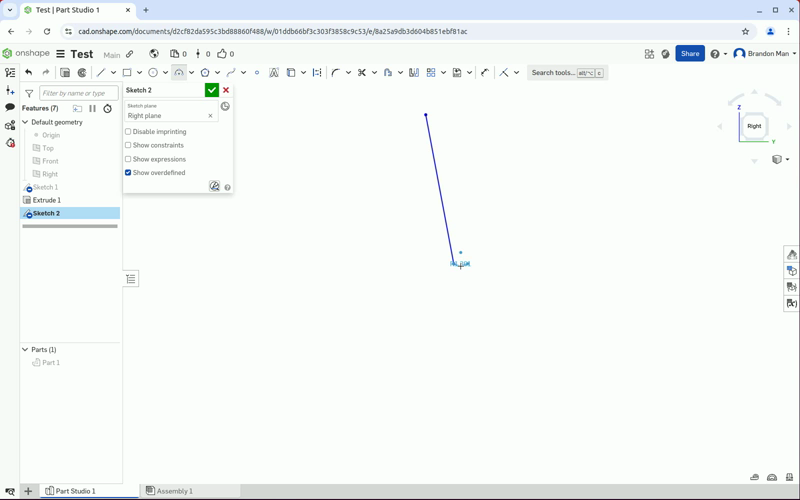
scroll(6)
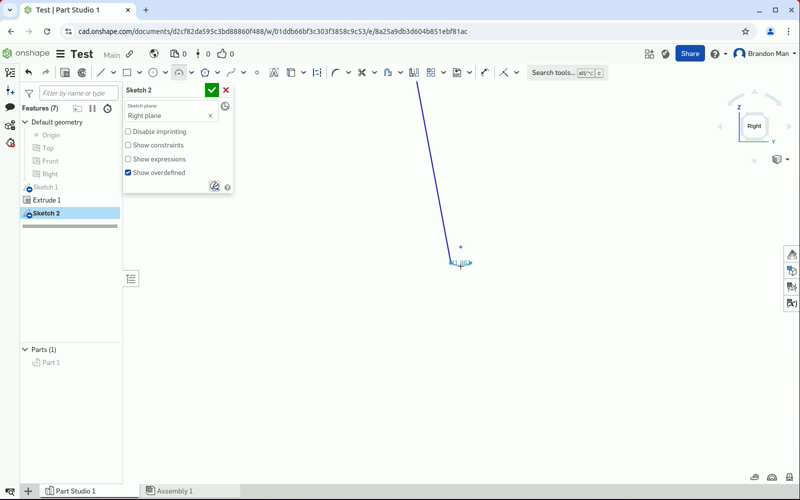
scroll(6)
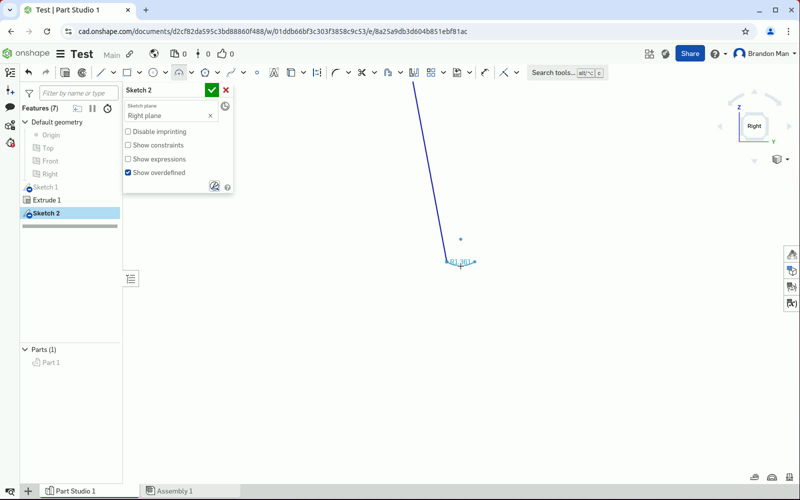
scroll(6)
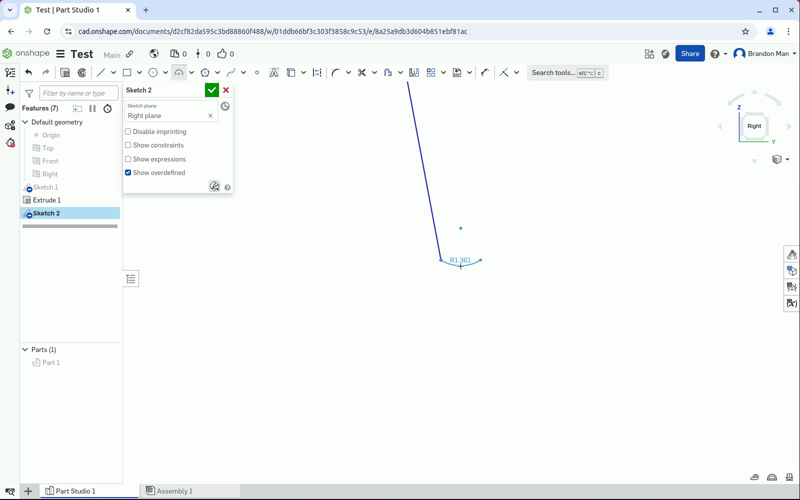
scroll(6)
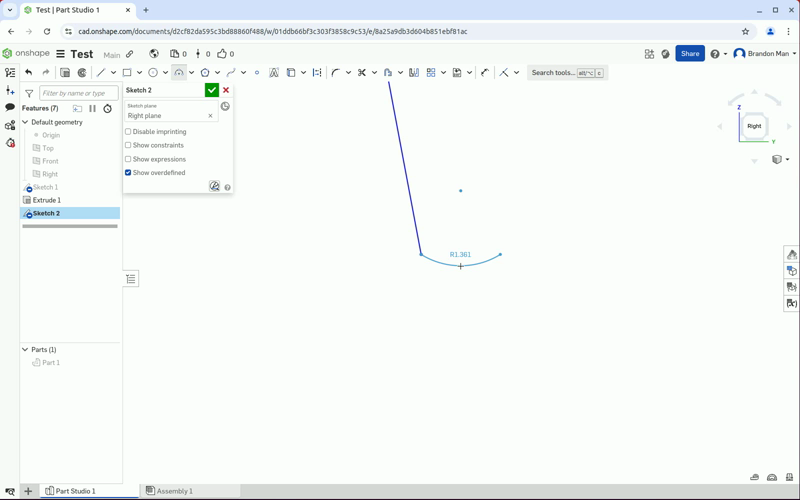
click(460, 265)
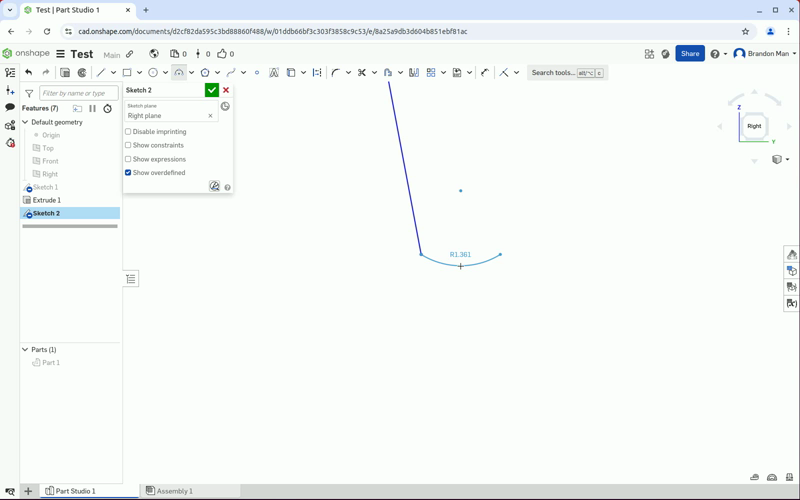
scroll(-6)
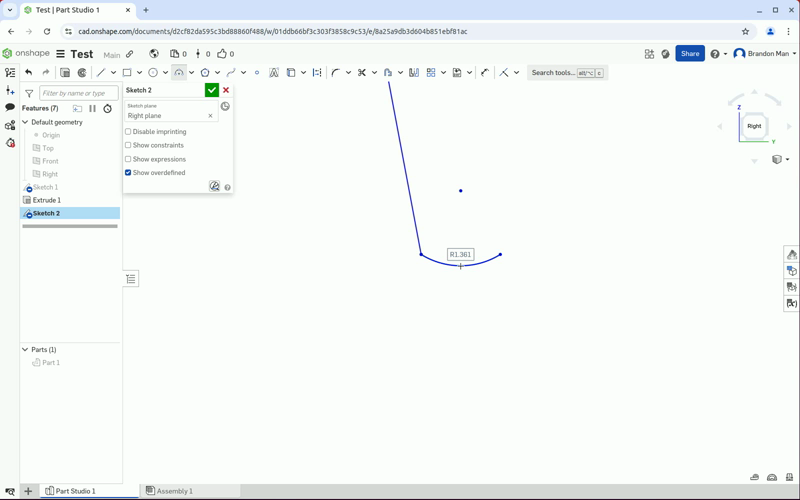
scroll(-6)
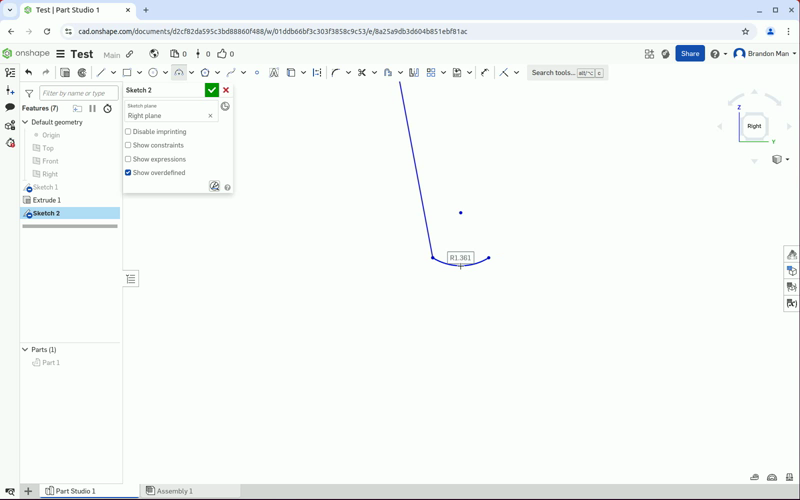
scroll(-6)
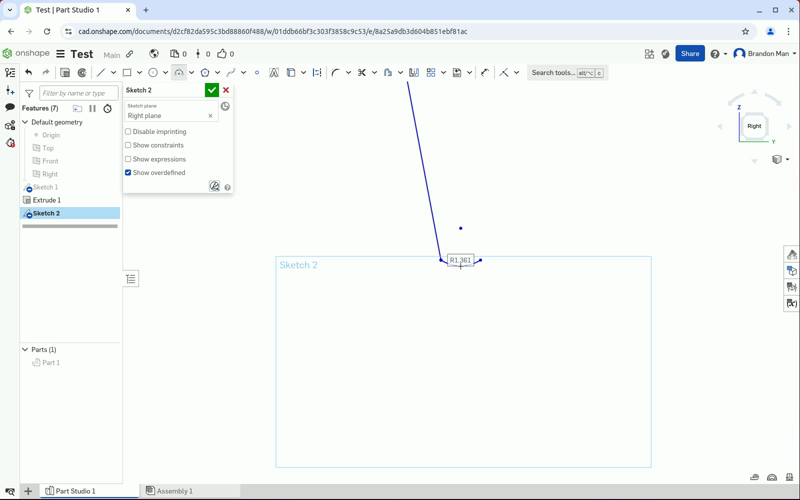
scroll(-6)
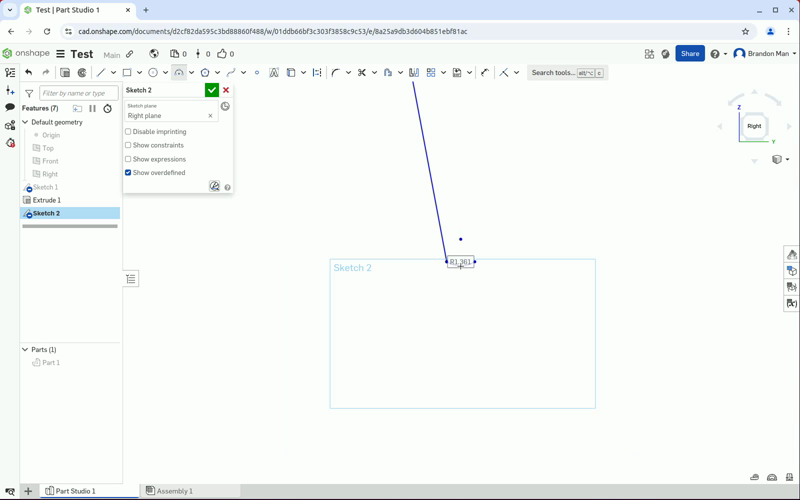
scroll(-6)
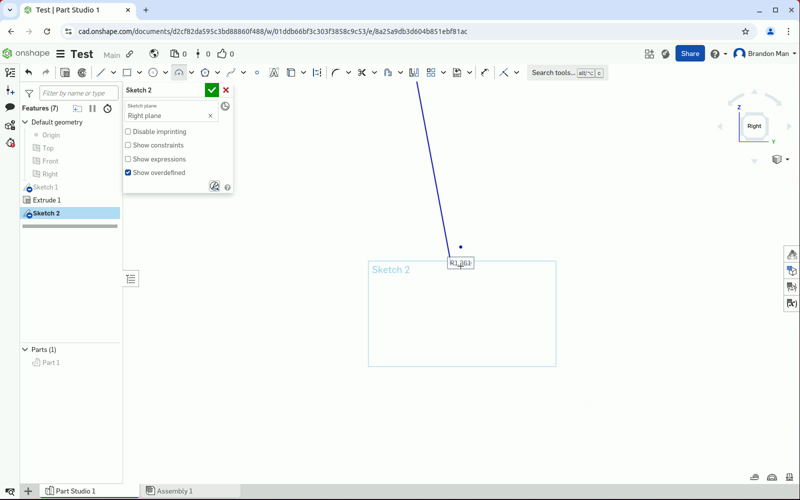
scroll(-6)
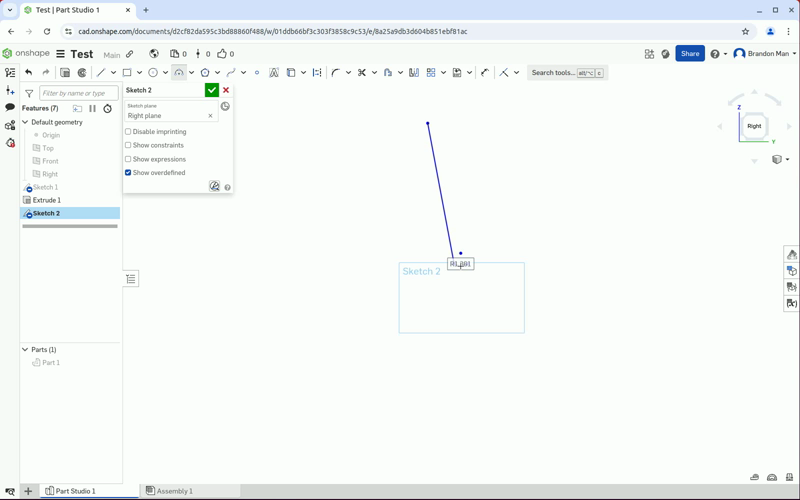
scroll(-6)
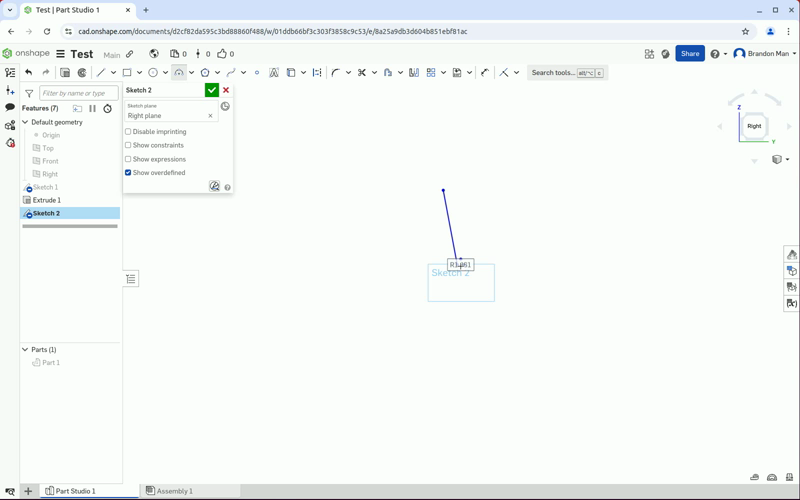
key_up(shift)
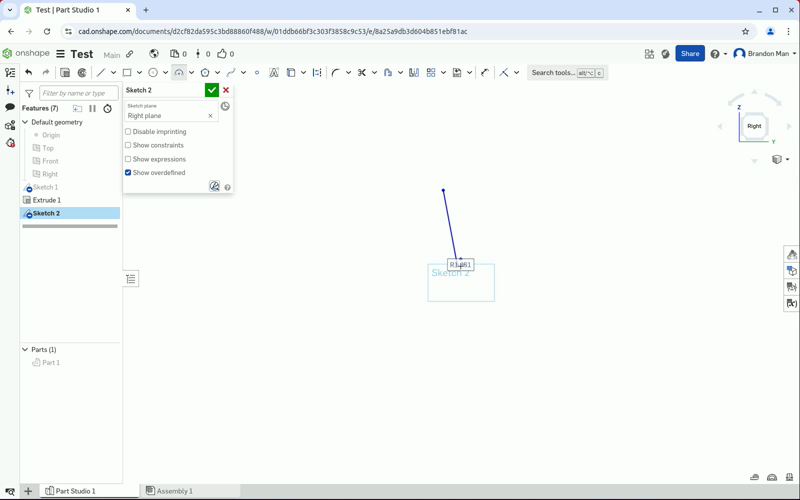
key(esc)
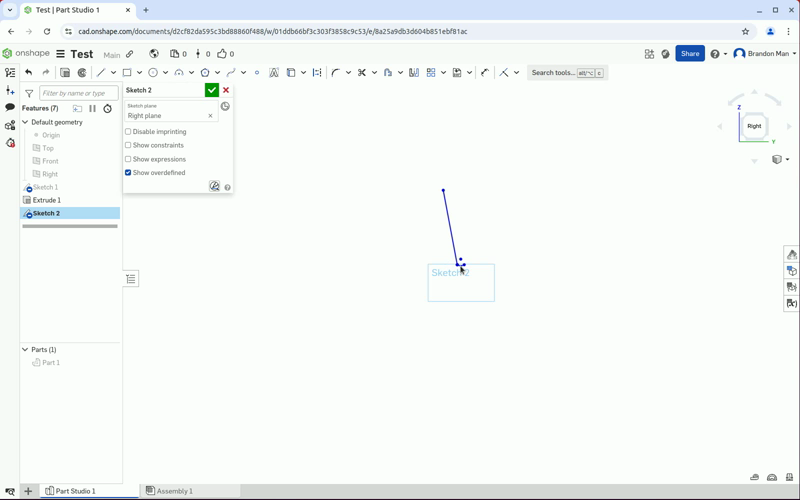
key(l)
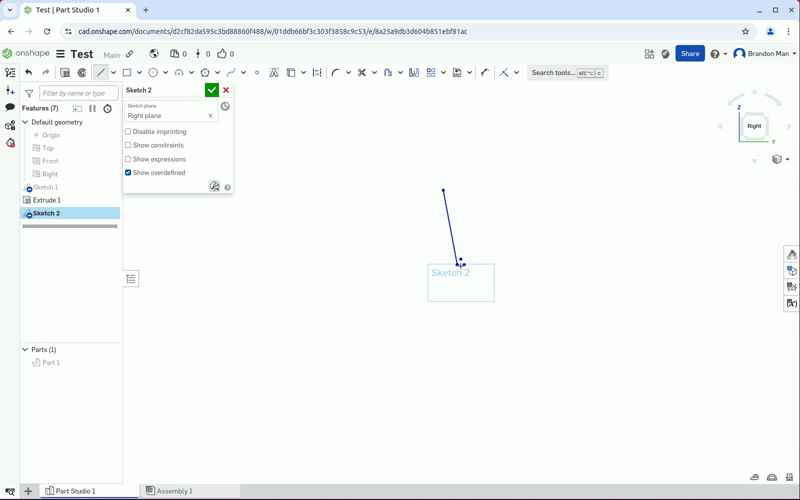
mouse_move(464, 264)
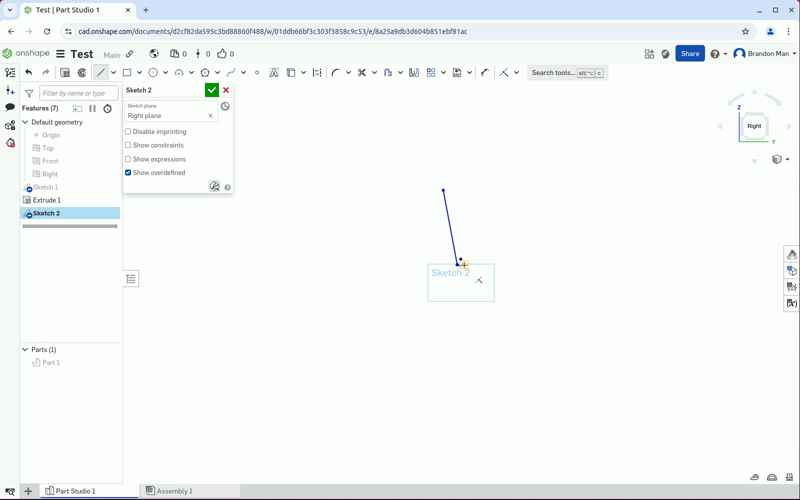
scroll(6)
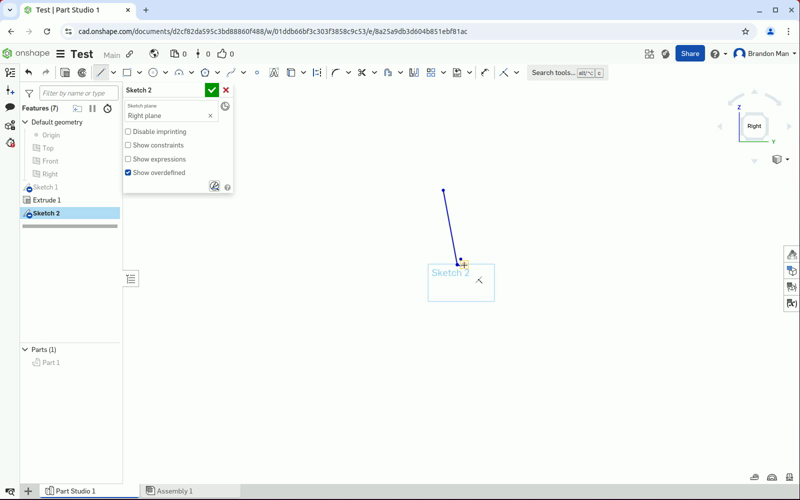
scroll(6)
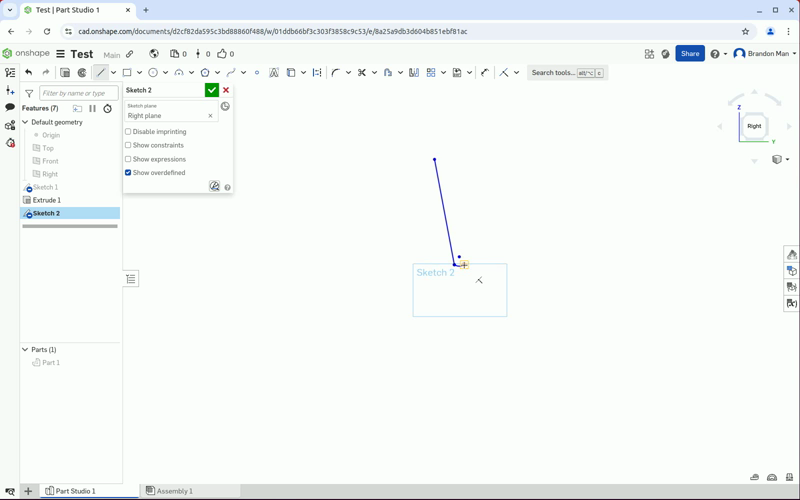
scroll(6)
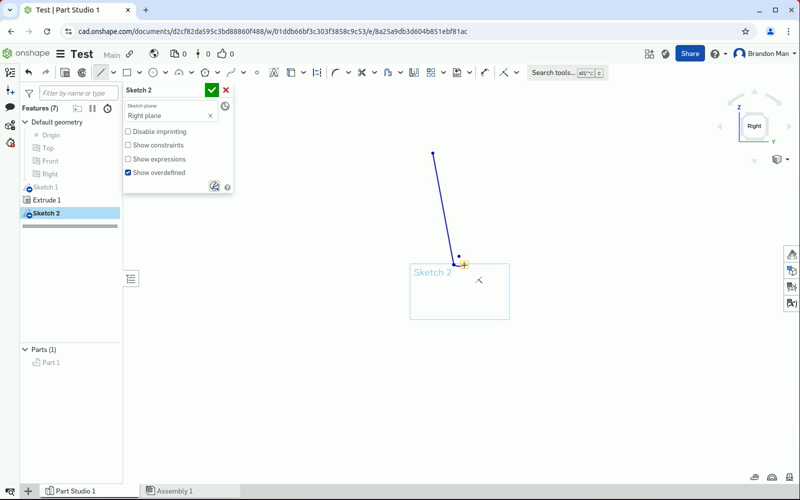
scroll(6)
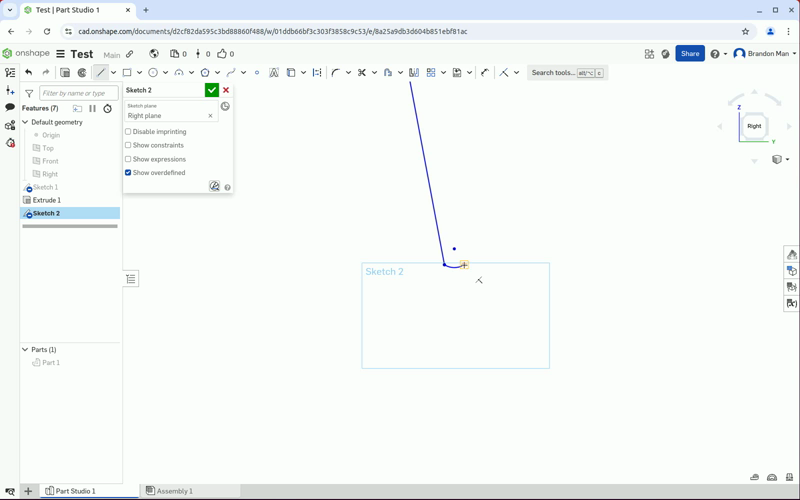
scroll(6)
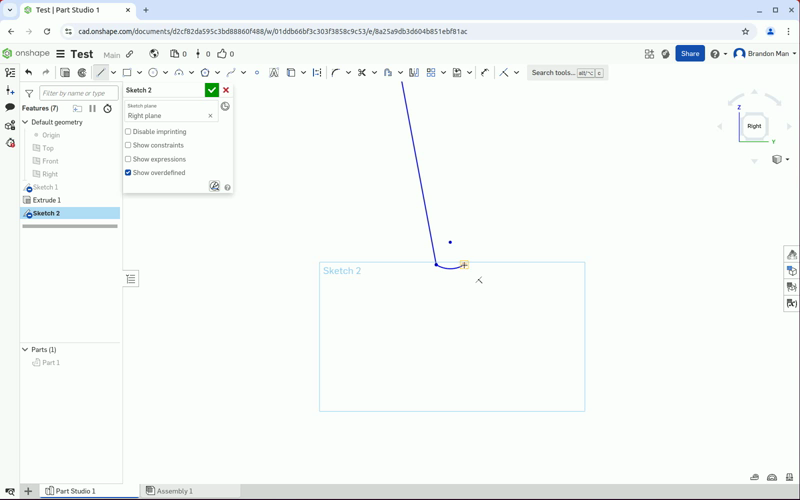
scroll(6)
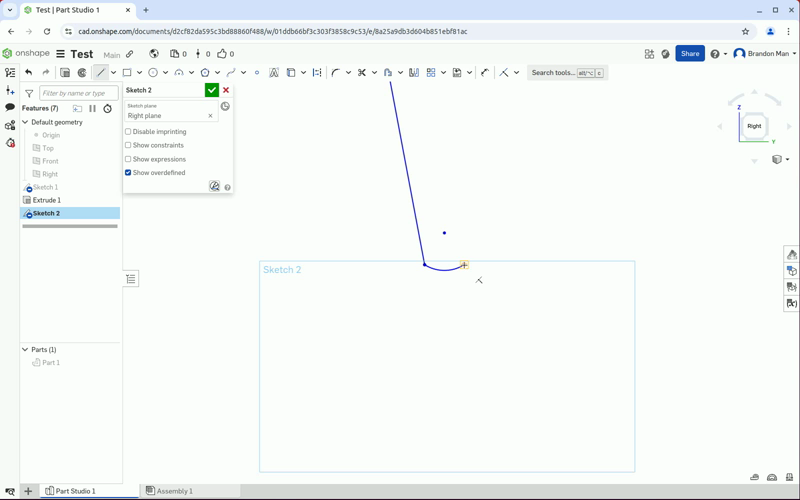
scroll(6)
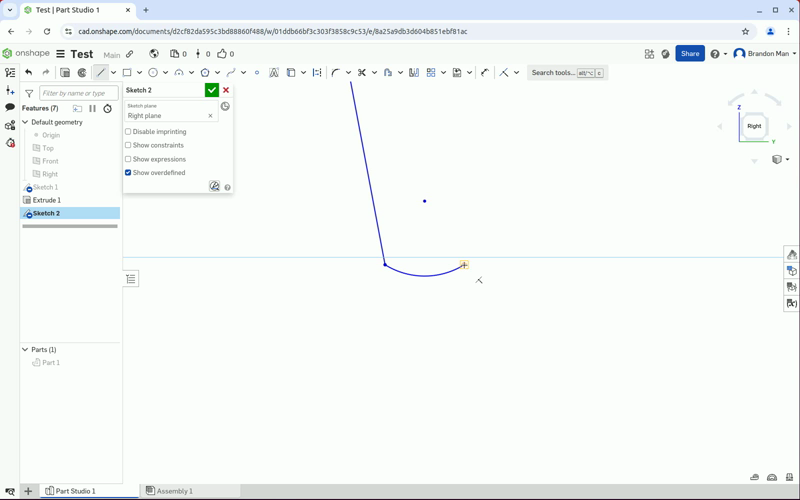
click(464, 264)
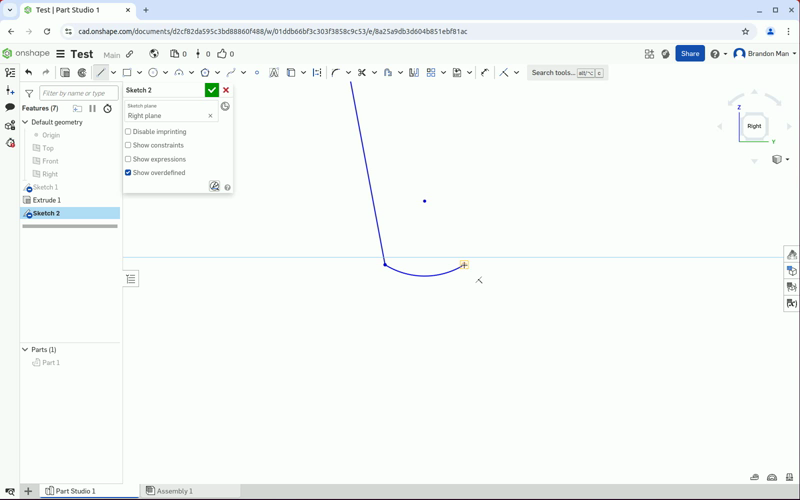
scroll(-6)
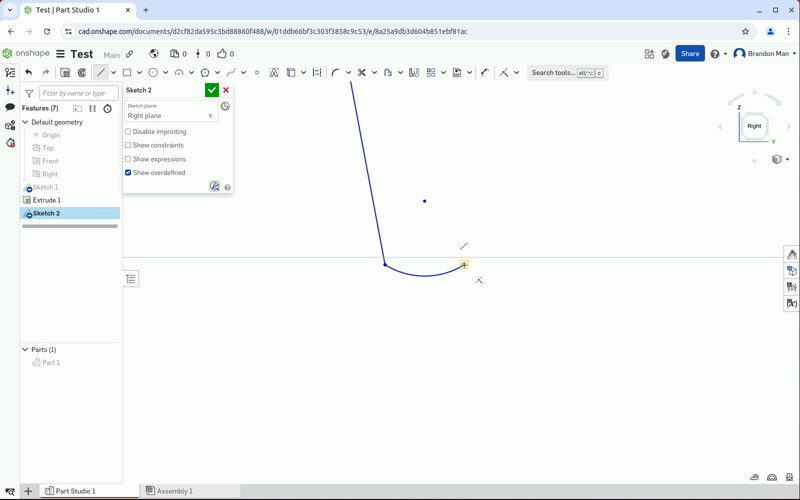
scroll(-6)
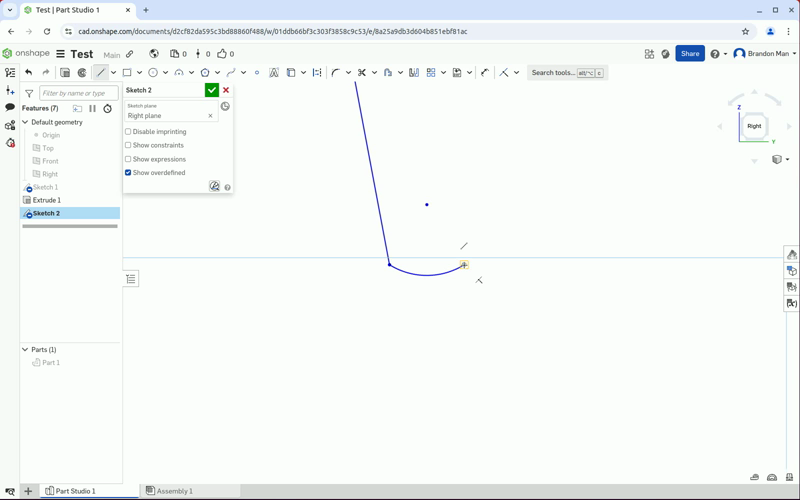
scroll(-6)
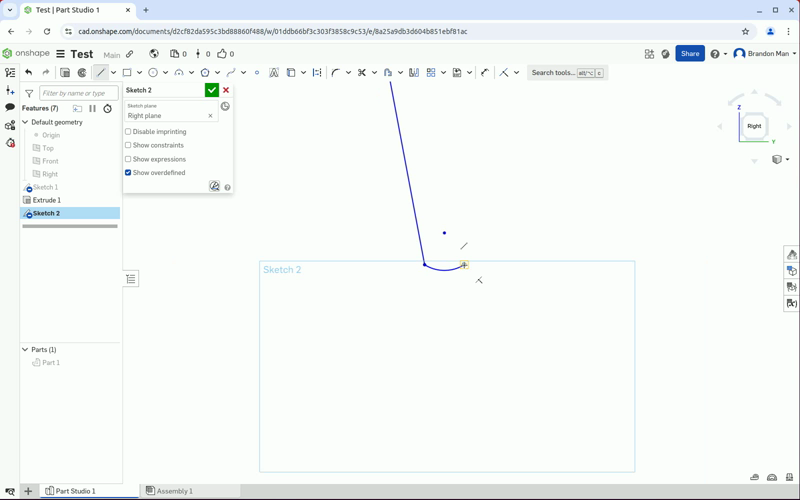
scroll(-6)
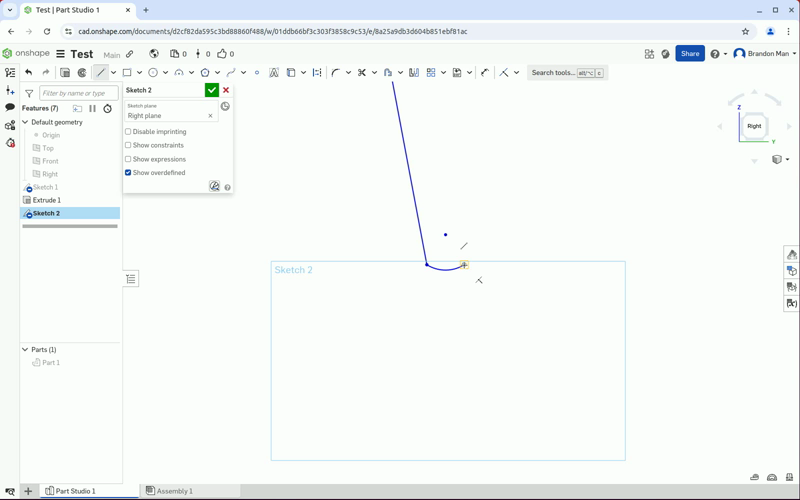
scroll(-6)
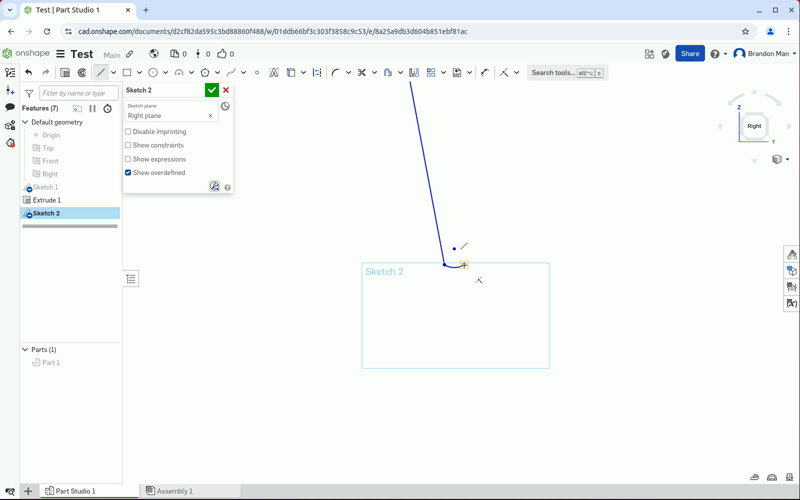
scroll(-6)
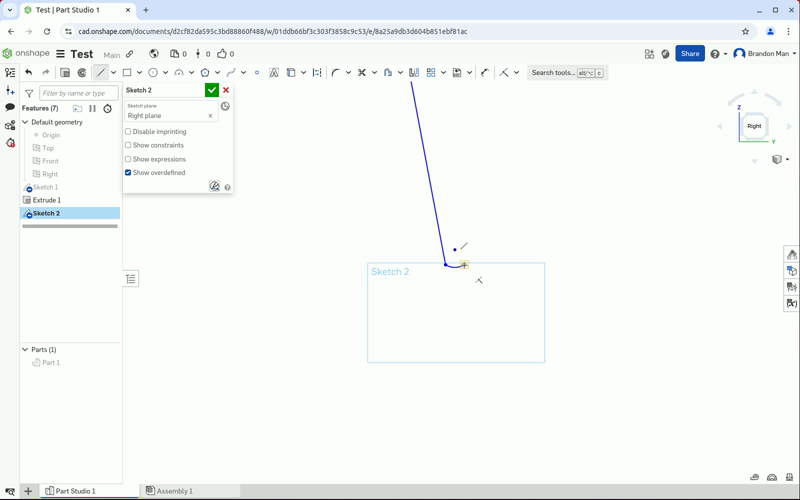
scroll(-6)
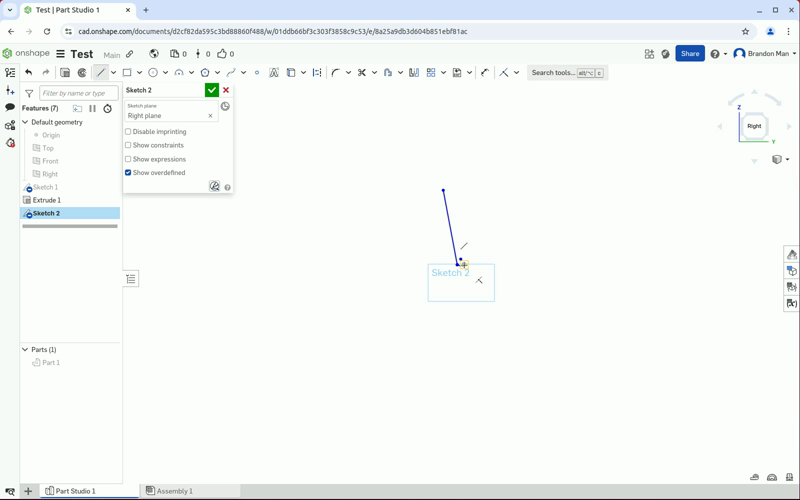
key_down(shift)
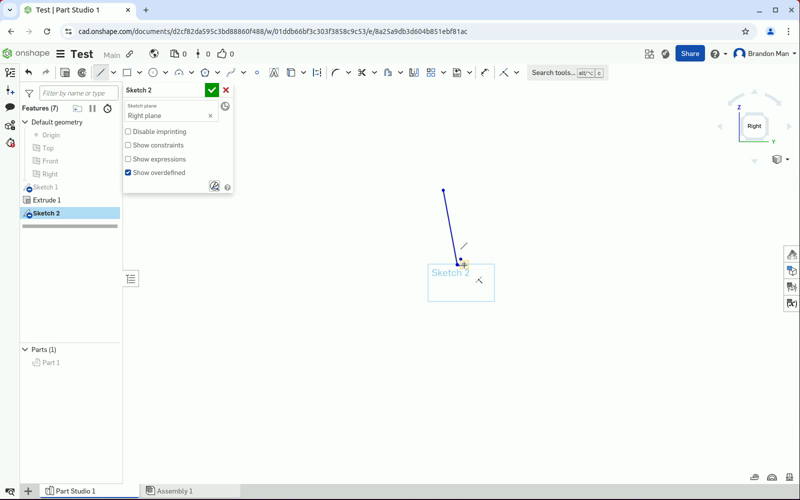
mouse_move(478, 190)
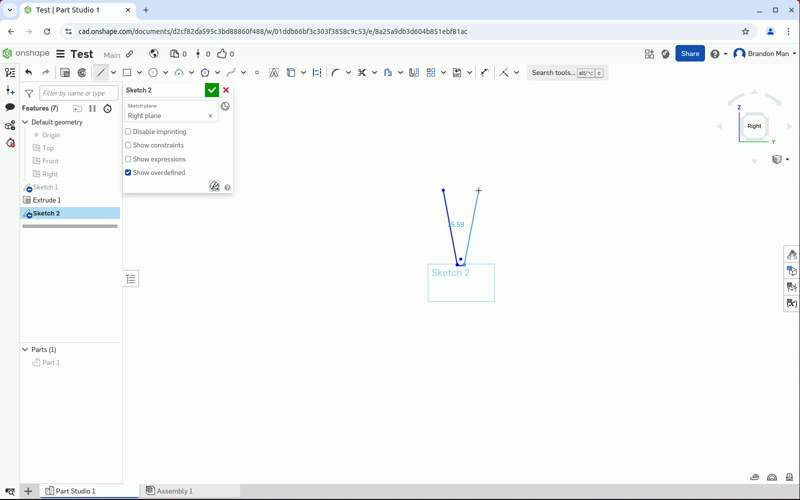
click(478, 190)
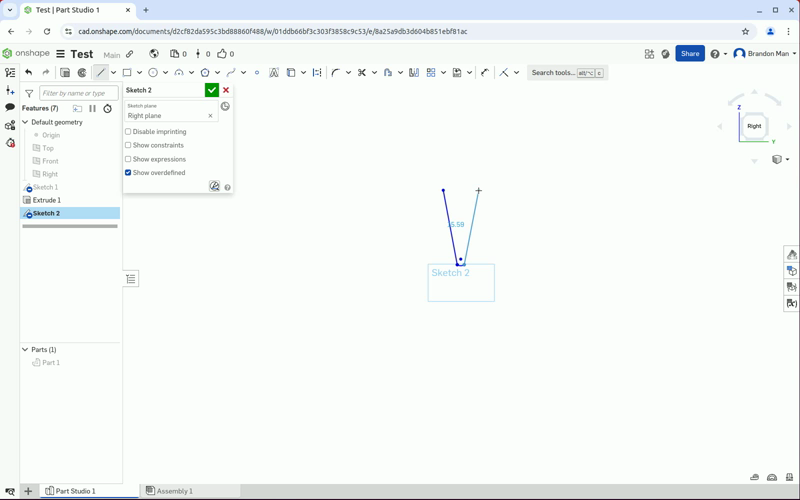
key_up(shift)
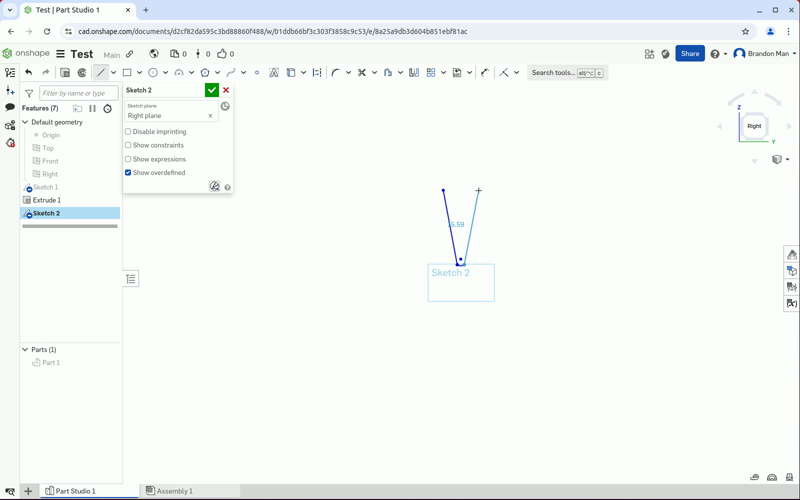
key(esc)
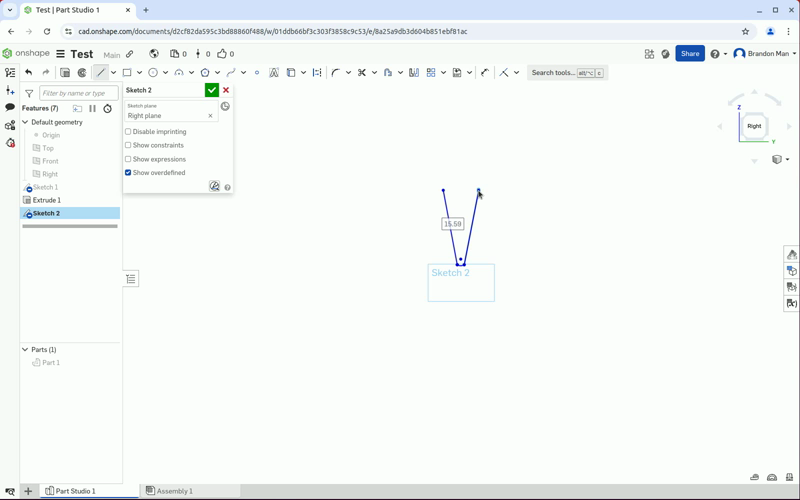
key(a)
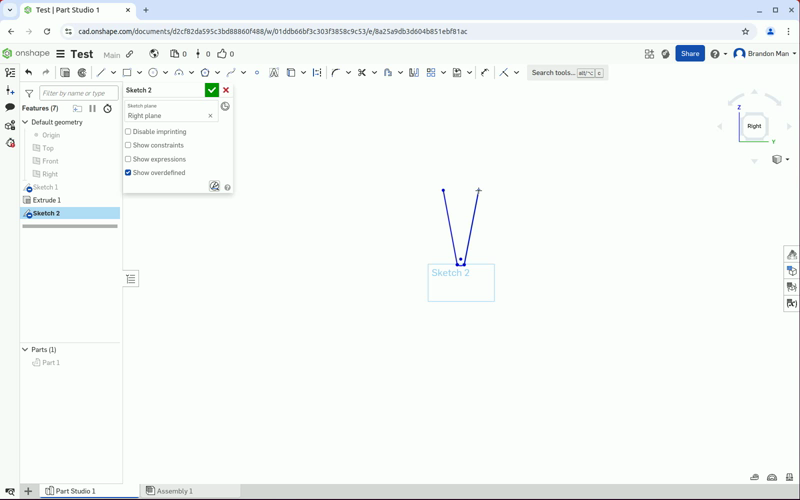
mouse_move(478, 190)
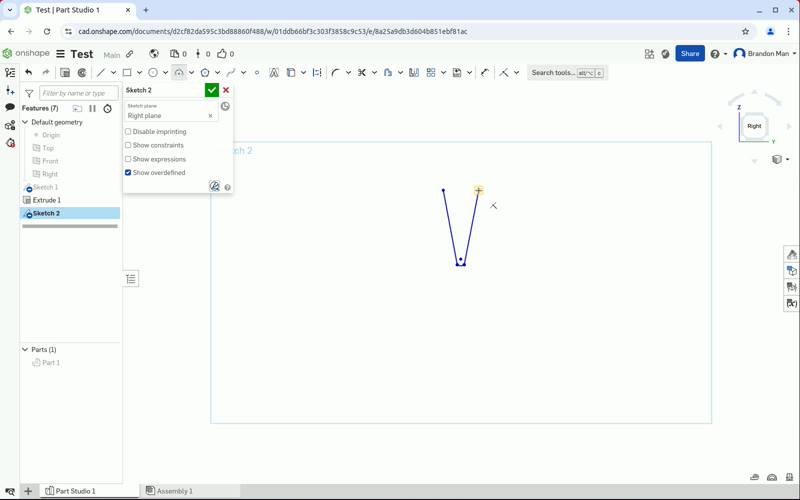
click(478, 190)
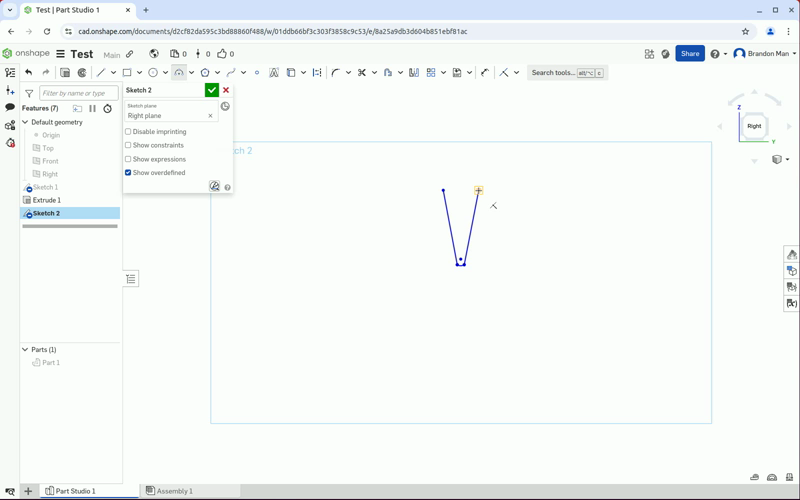
mouse_move(443, 190)
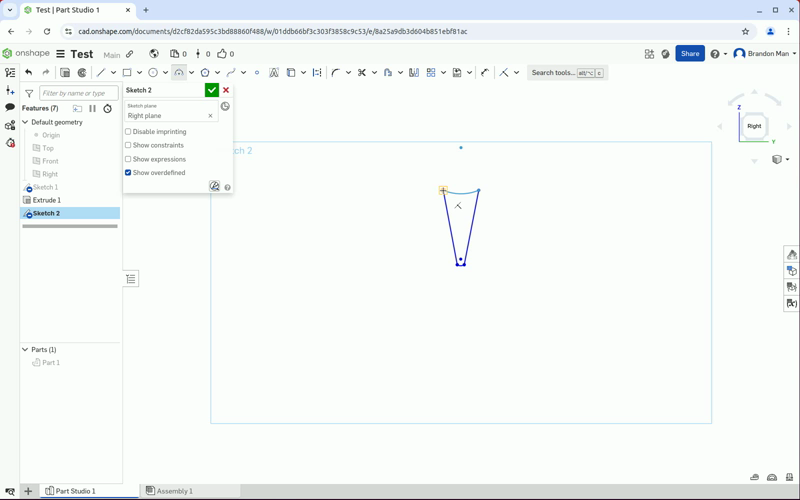
click(443, 190)
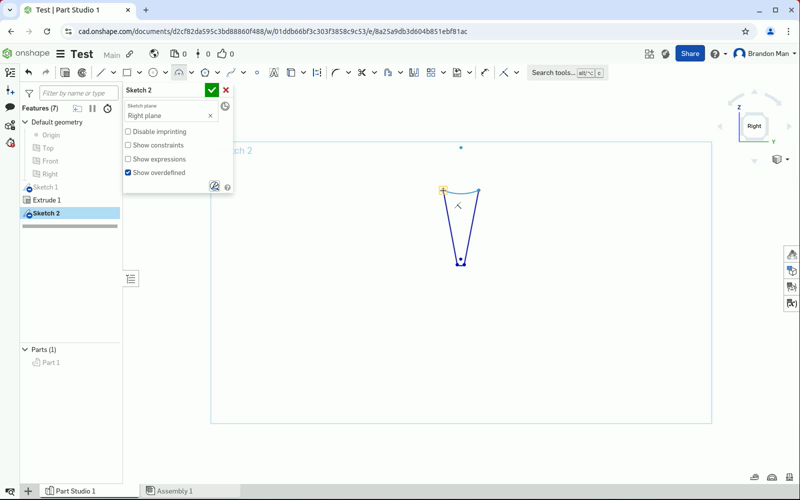
key_down(shift)
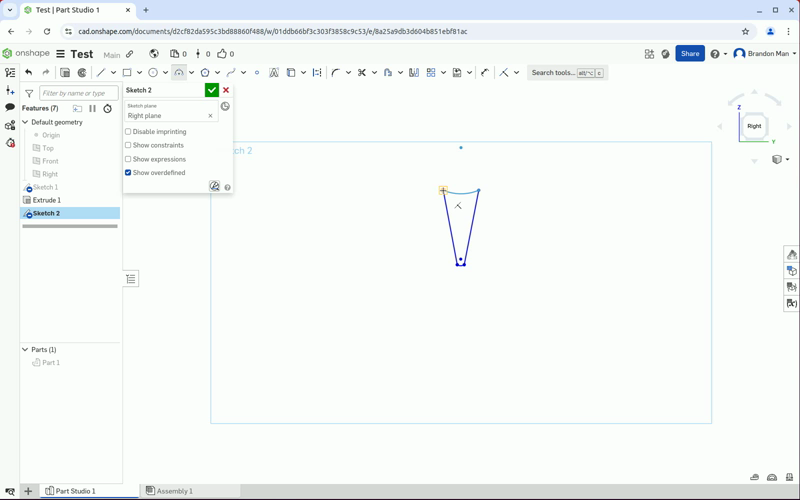
mouse_move(460, 188)
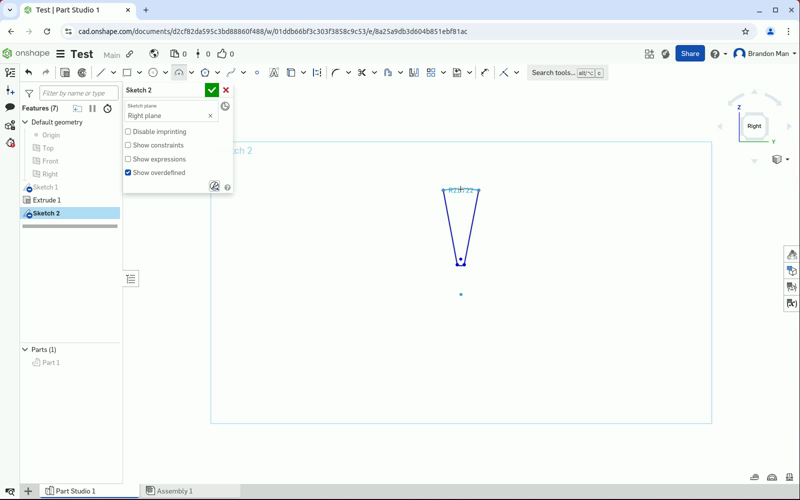
click(460, 188)
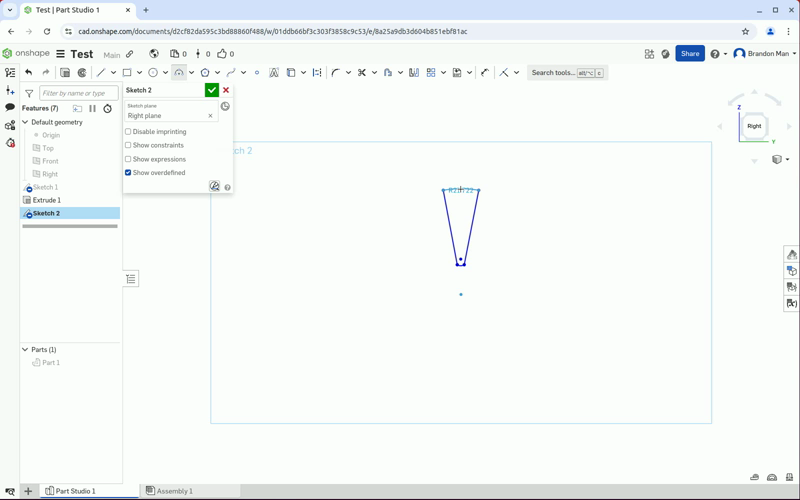
key_up(shift)
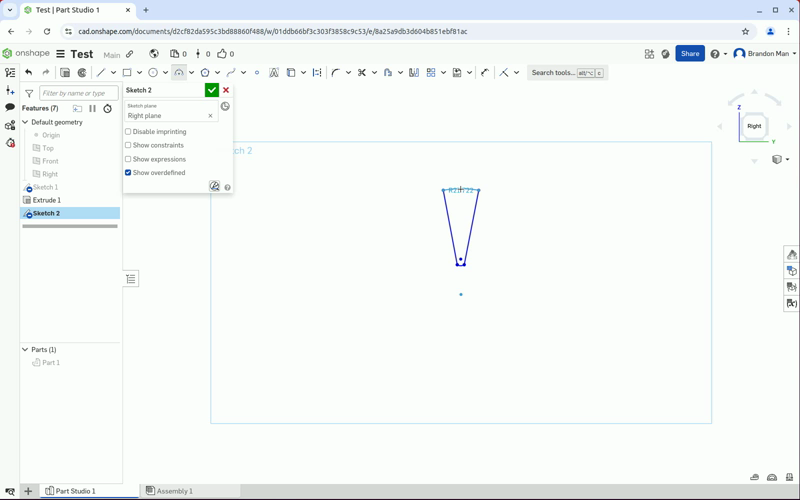
key(esc)
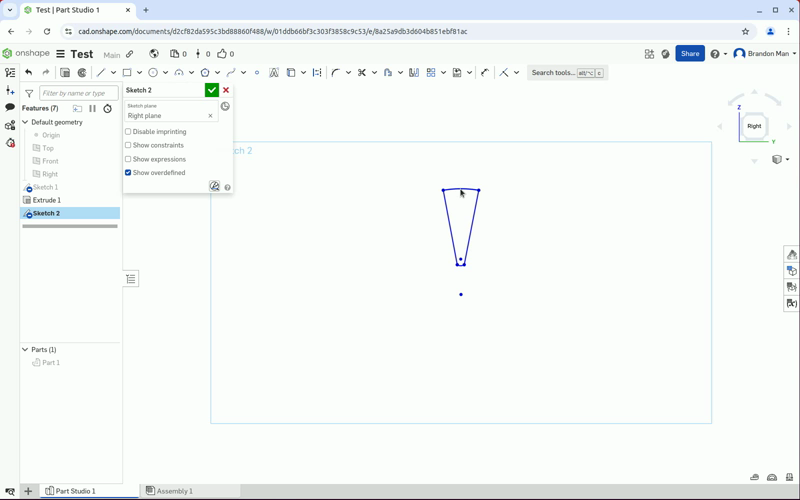
mouse_move(460, 190)
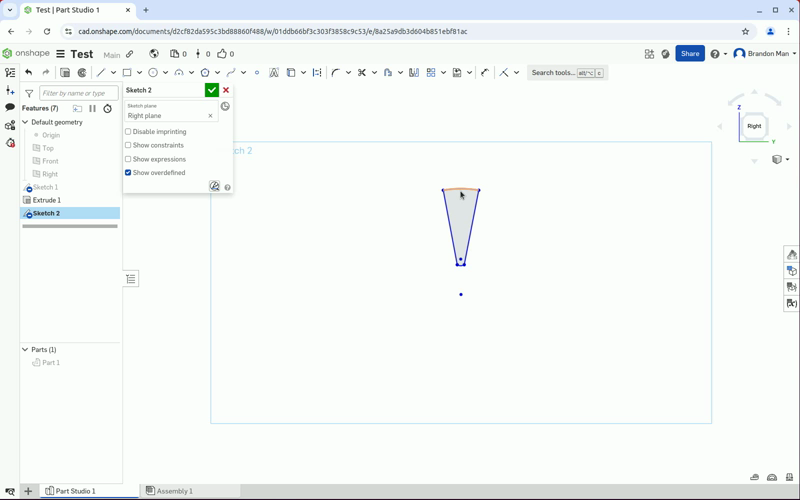
scroll(6)
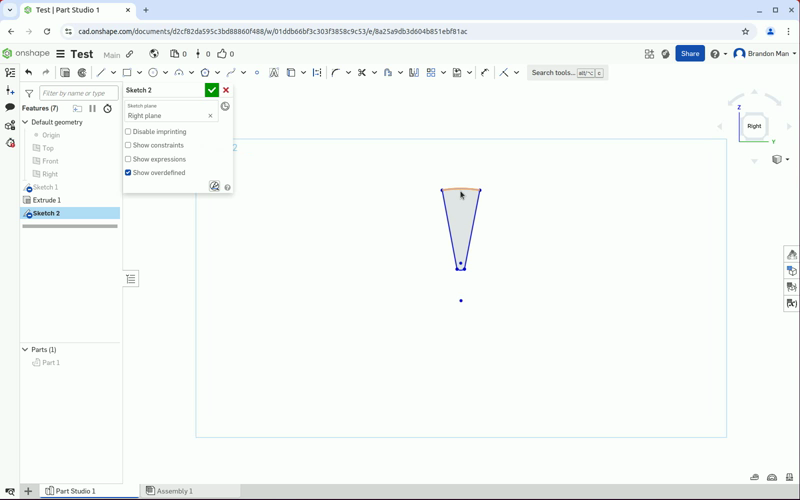
scroll(6)
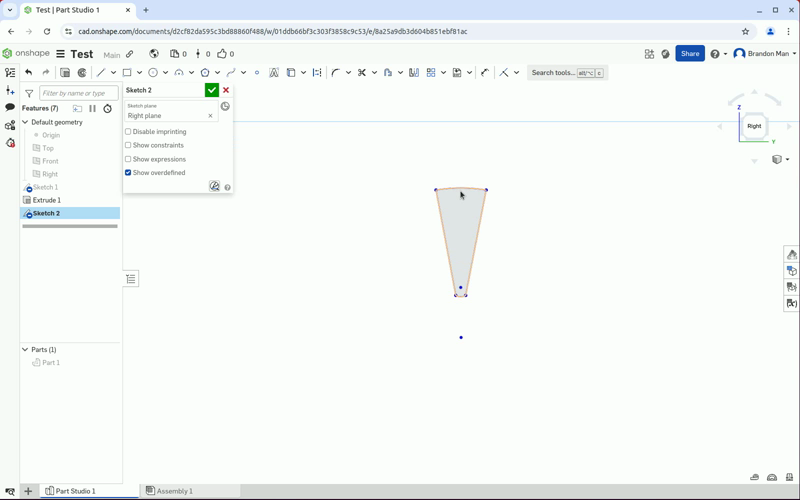
scroll(6)
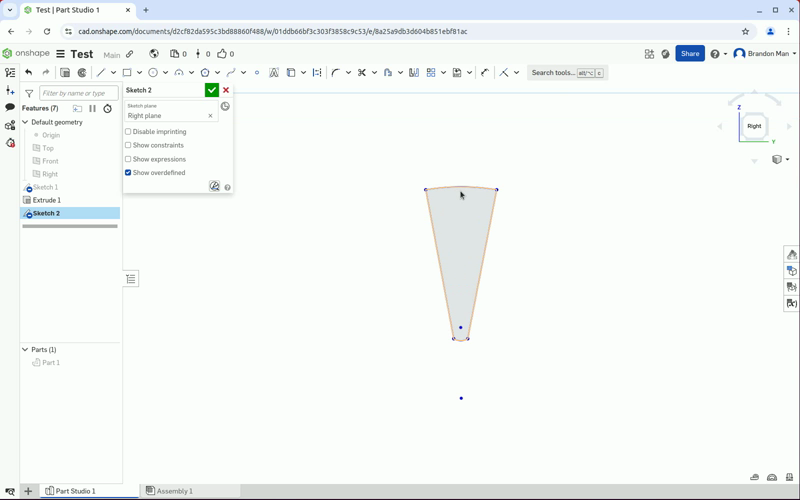
scroll(6)
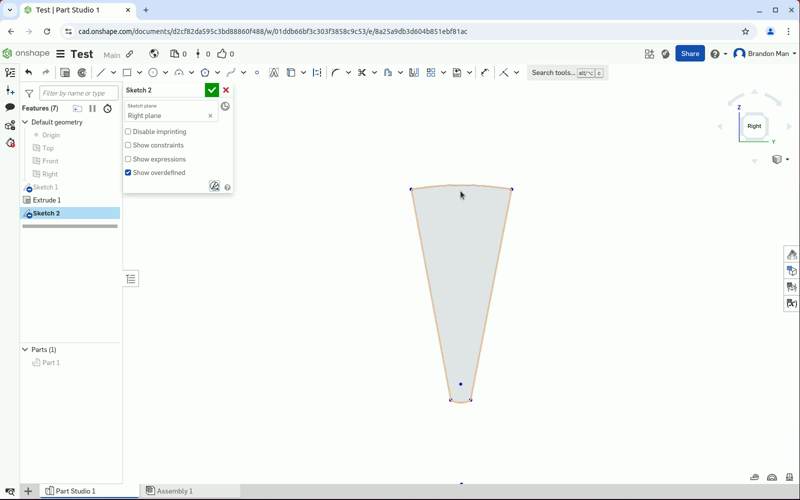
scroll(6)
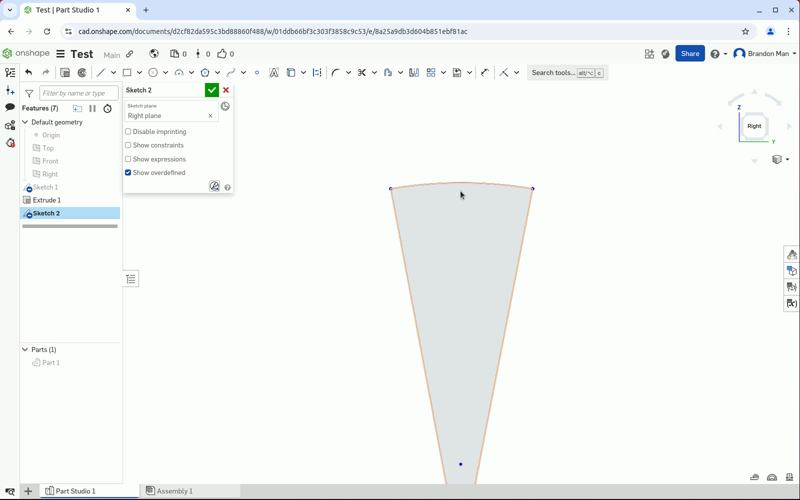
scroll(6)
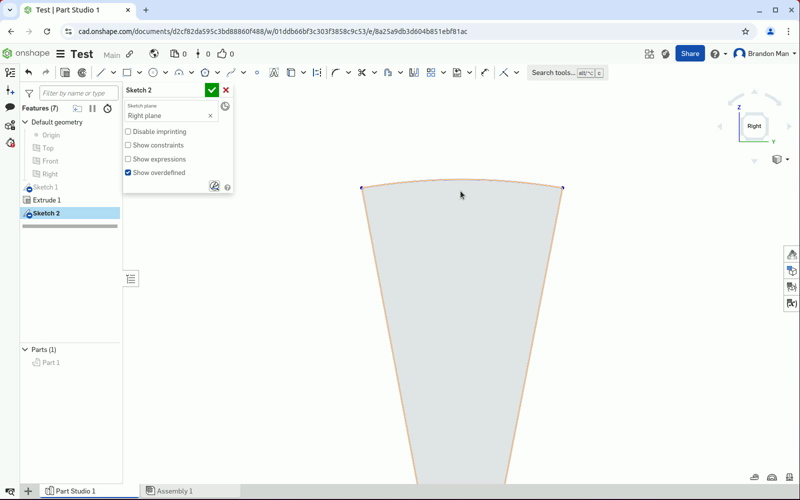
scroll(6)
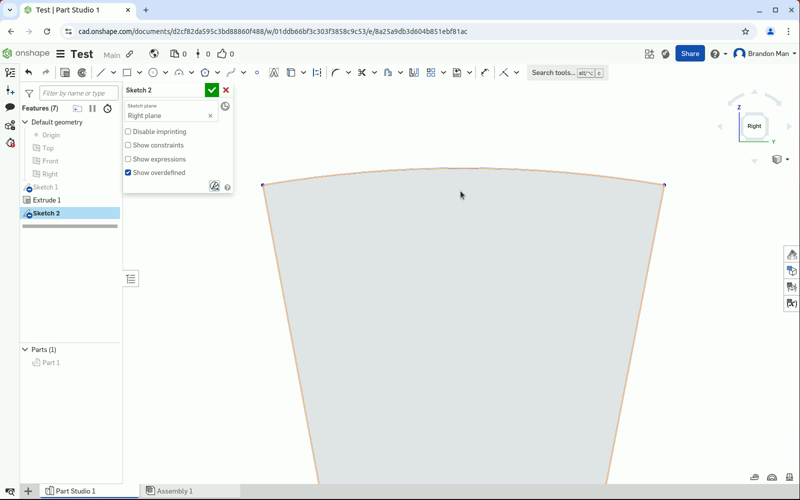
click(460, 190)
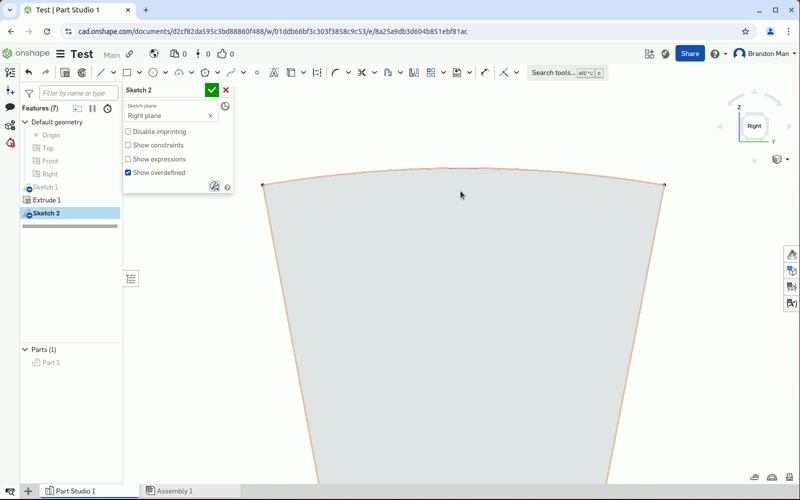
scroll(-6)
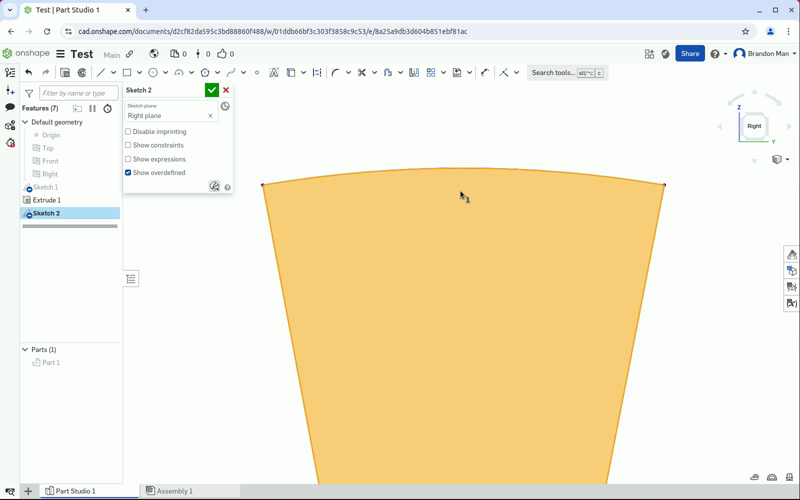
scroll(-6)
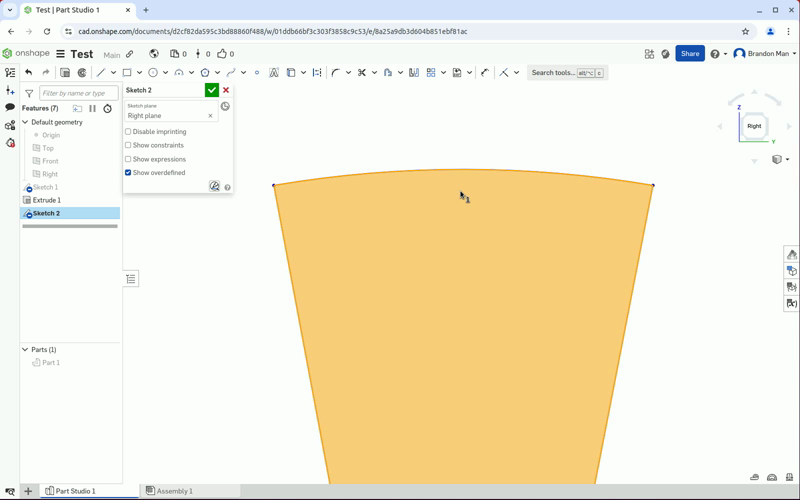
scroll(-6)
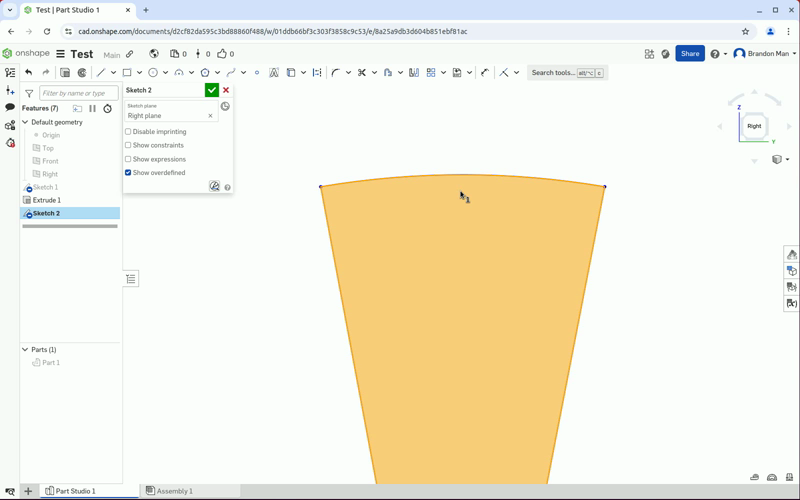
scroll(-6)
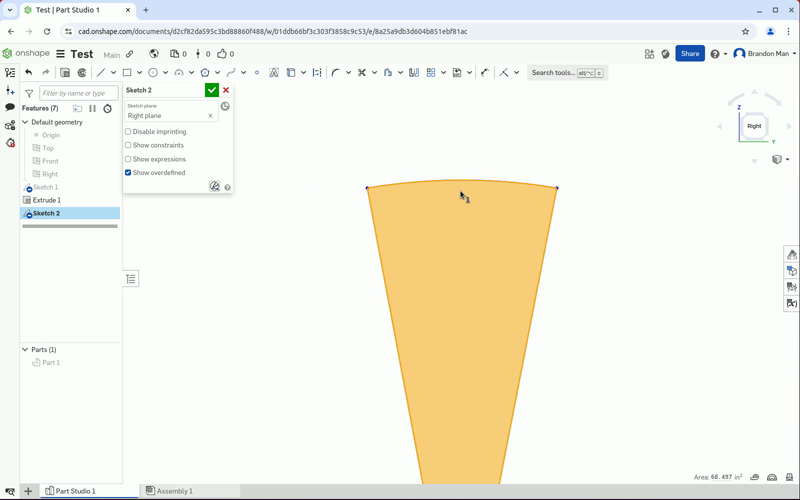
scroll(-6)
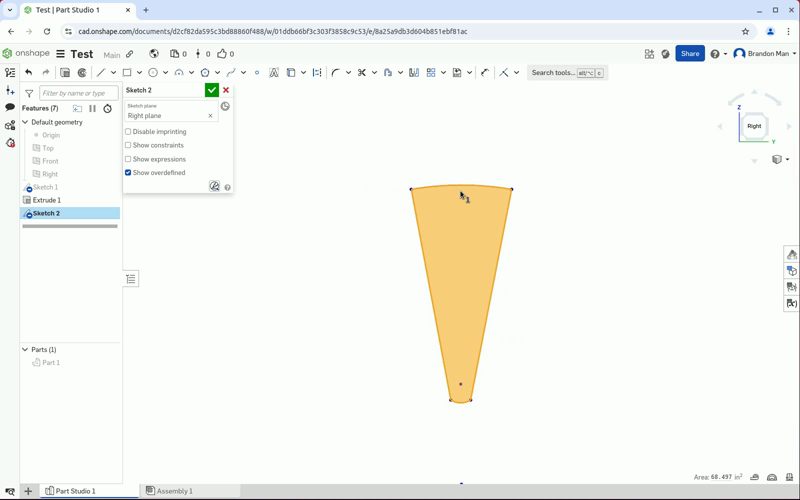
scroll(-6)
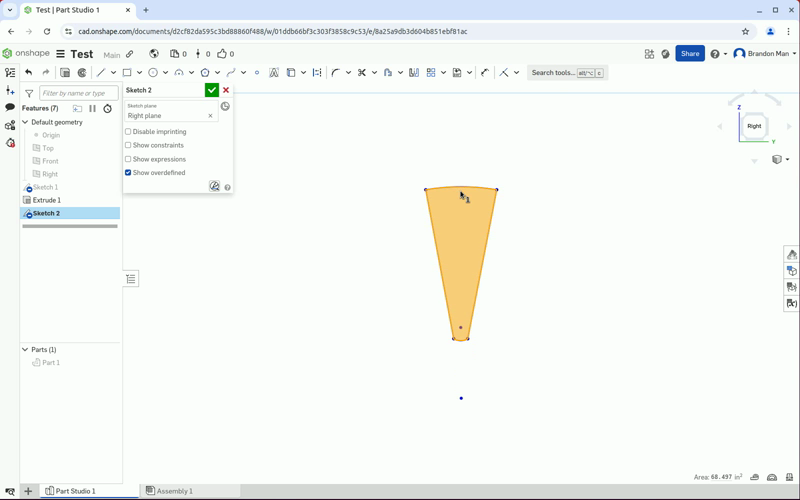
scroll(-6)
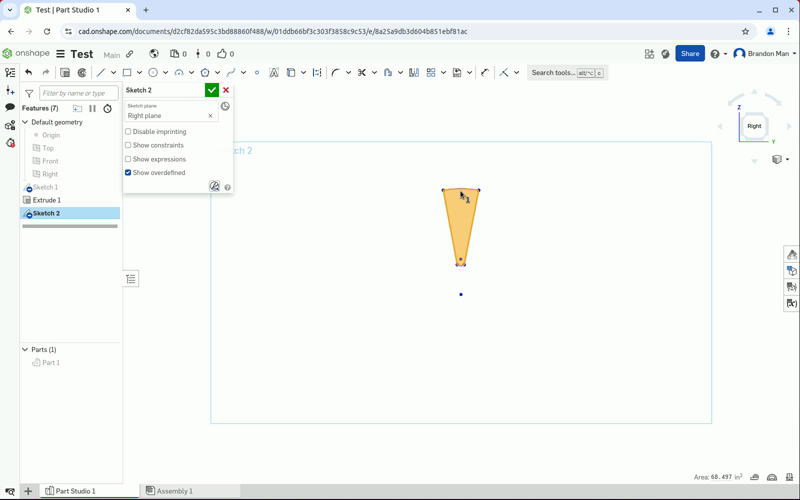
mouse_move(73, 352)
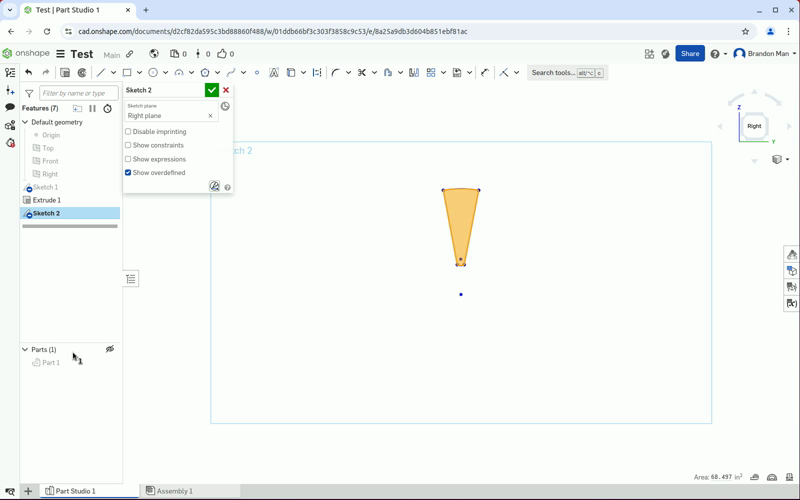
key(shift+y)
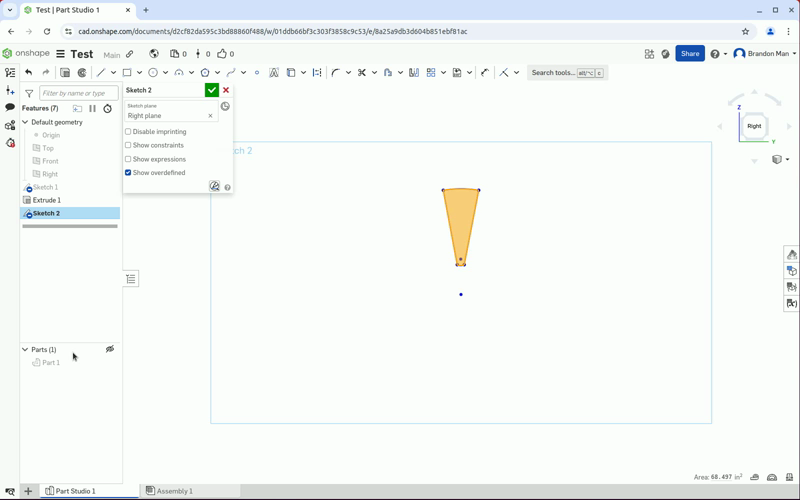
key(shift+e)
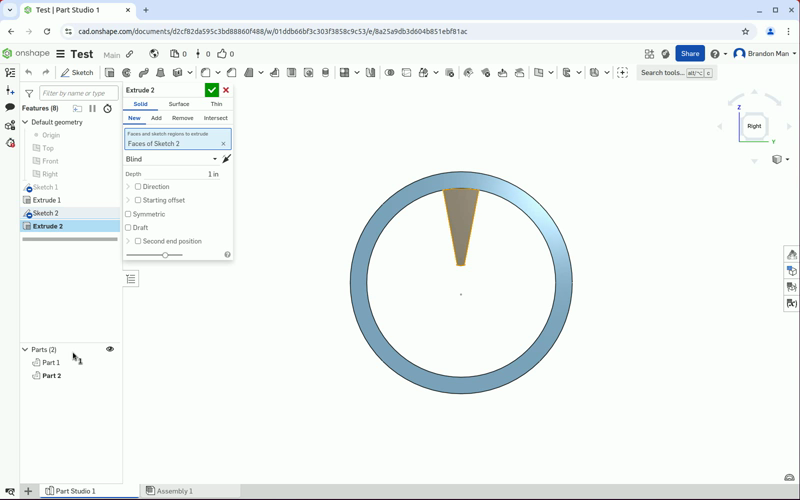
mouse_move(143, 106)
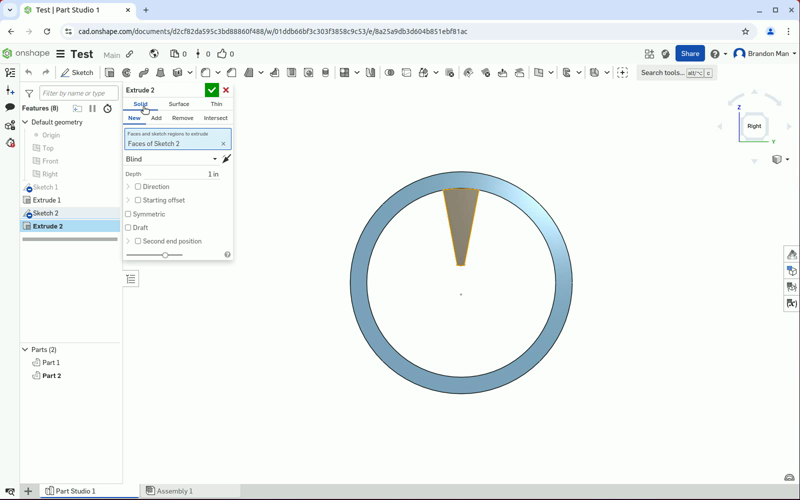
click(143, 106)
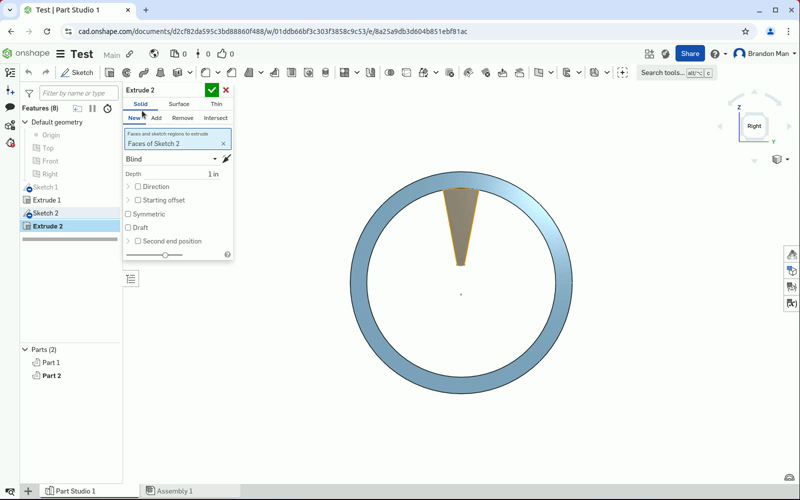
mouse_move(137, 120)
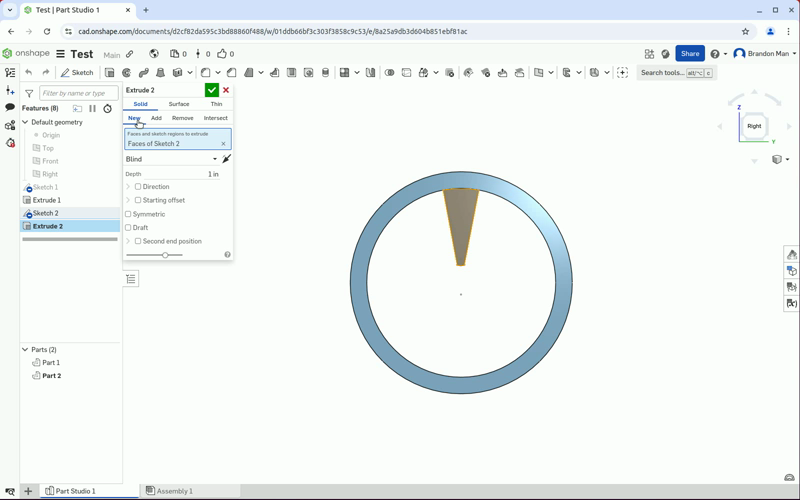
click(137, 120)
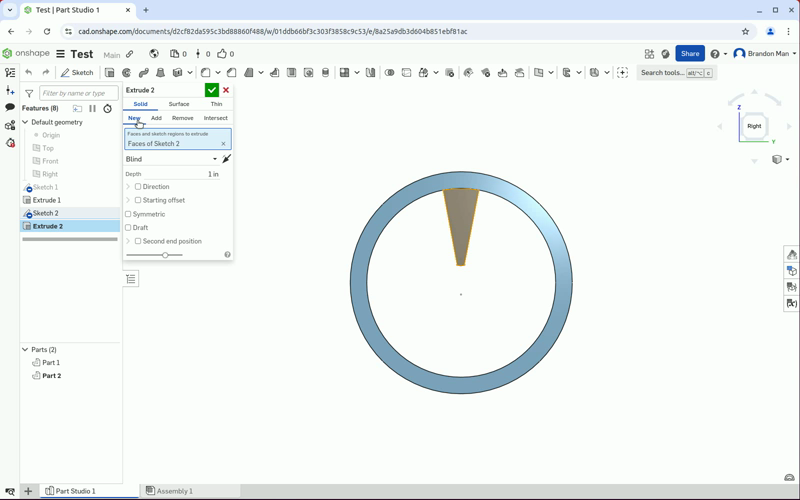
key(tab, 4)
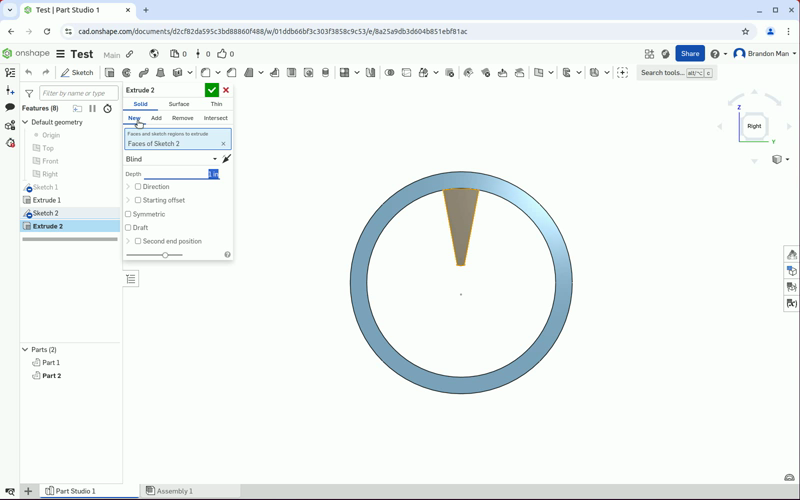
text(7.703)
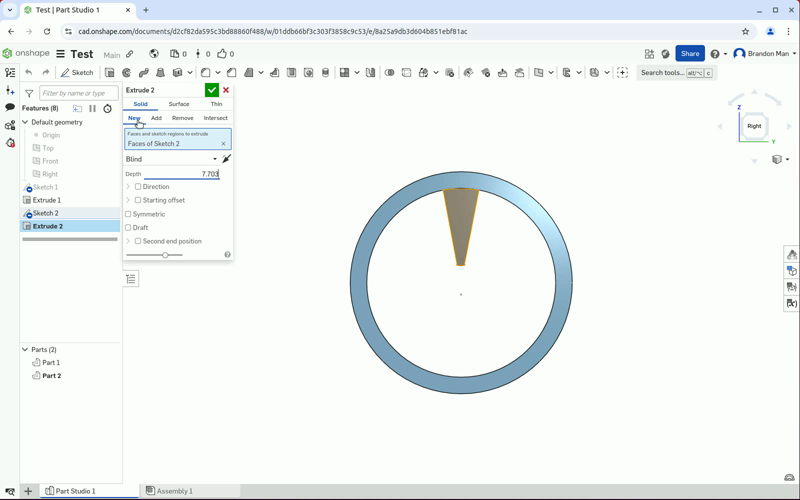
key(enter)
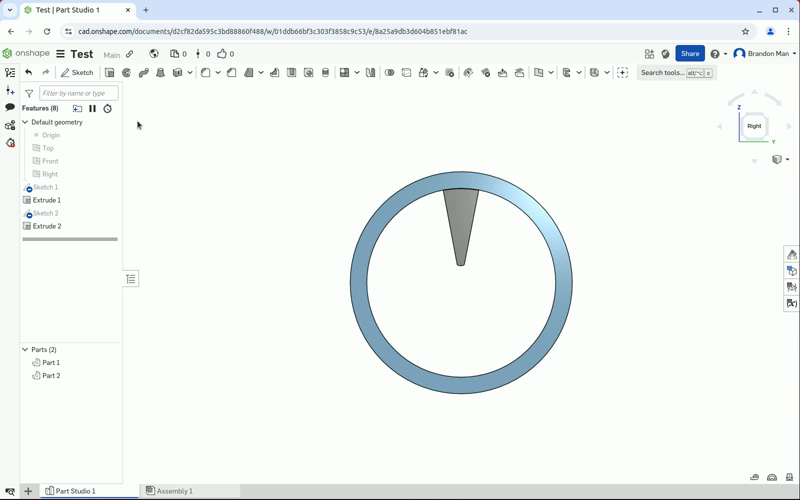
key(shift+h)
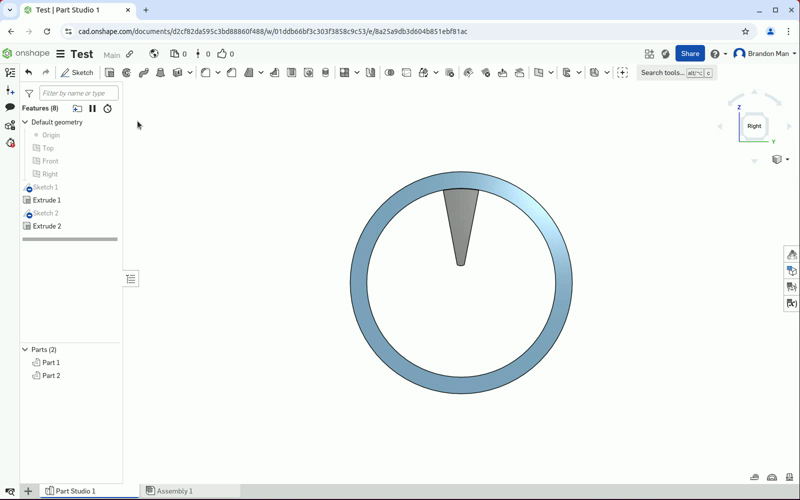
key(shift+h)
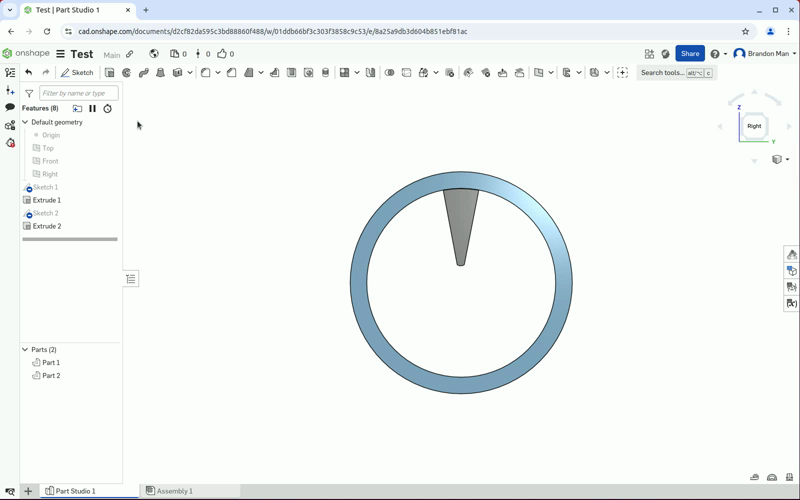
mouse_move(73, 189)
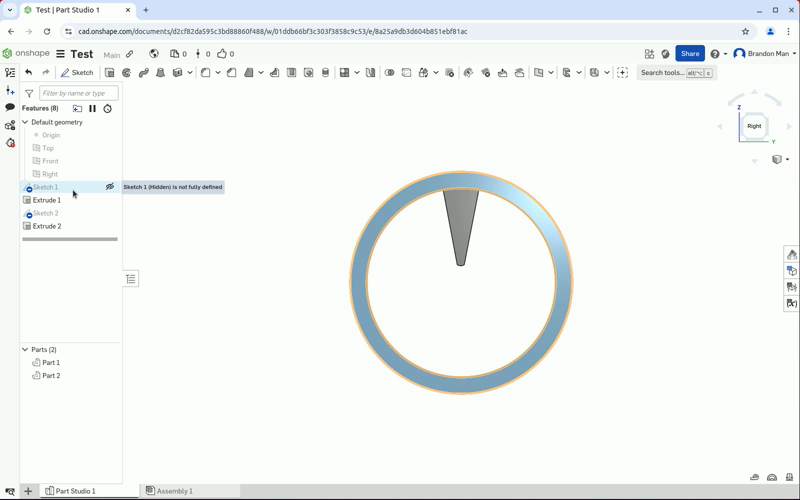
click(73, 189)
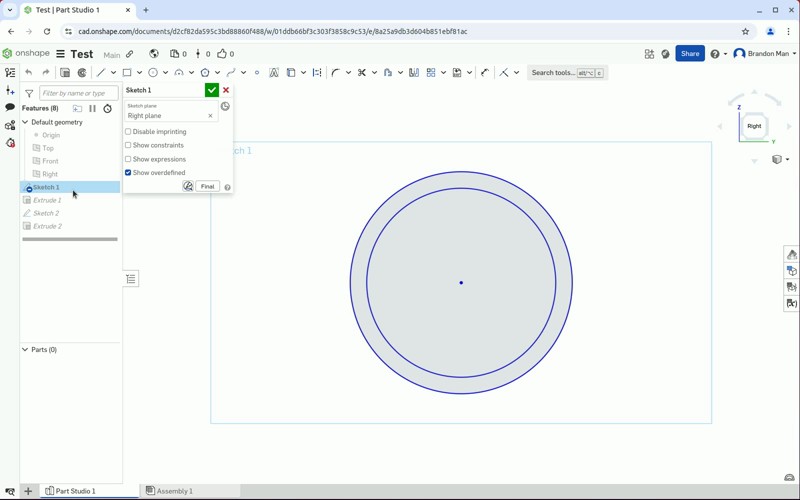
mouse_move(229, 92)
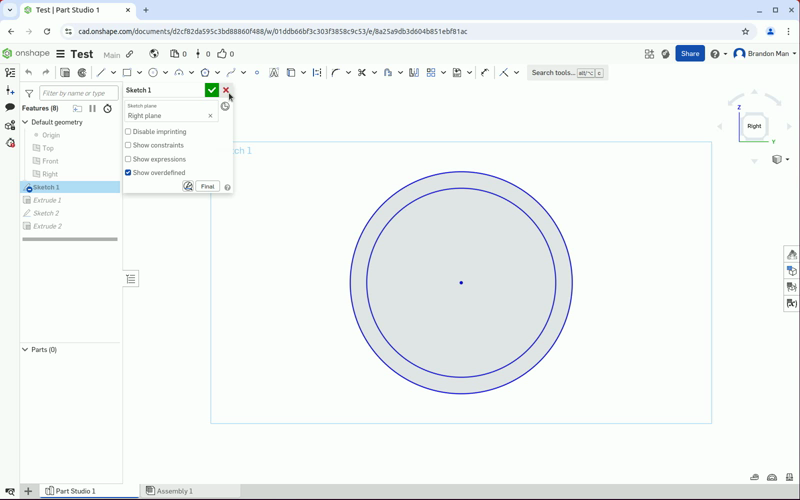
click(229, 92)
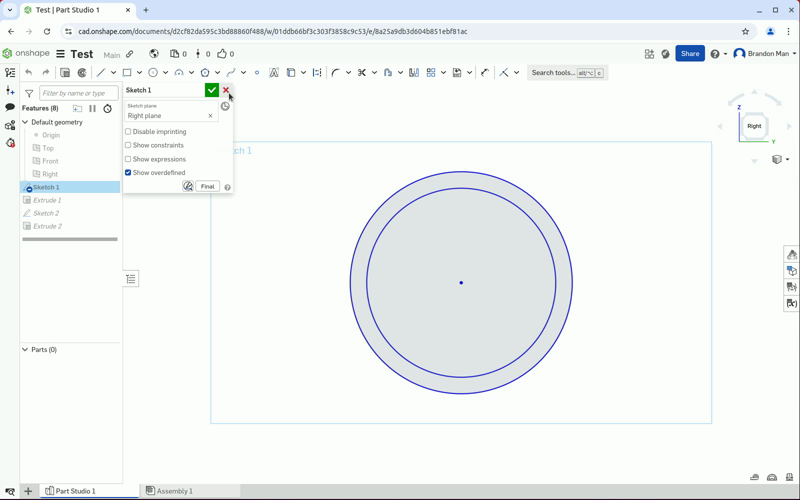
key(shift+s)
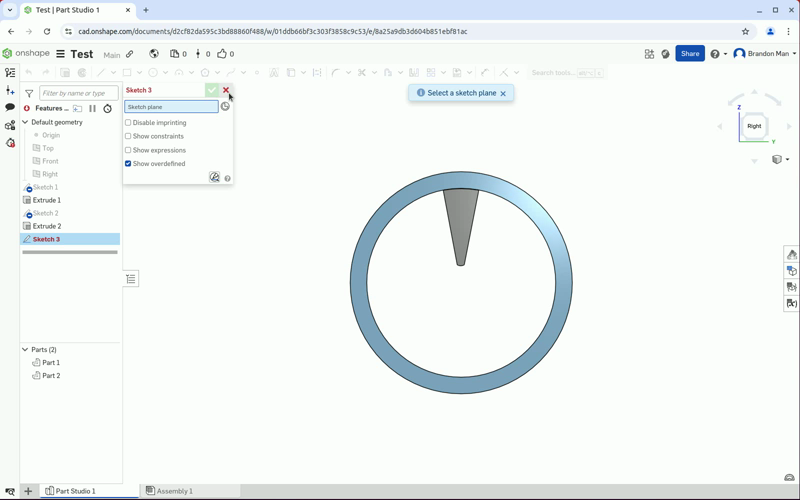
mouse_move(73, 176)
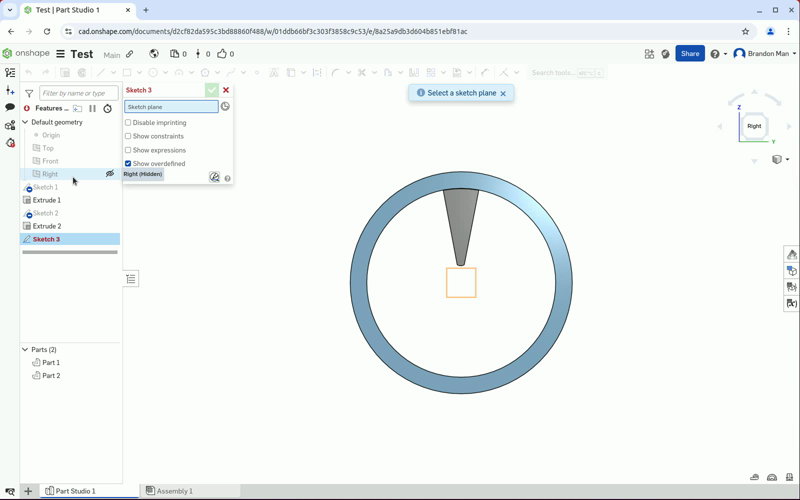
click(73, 176)
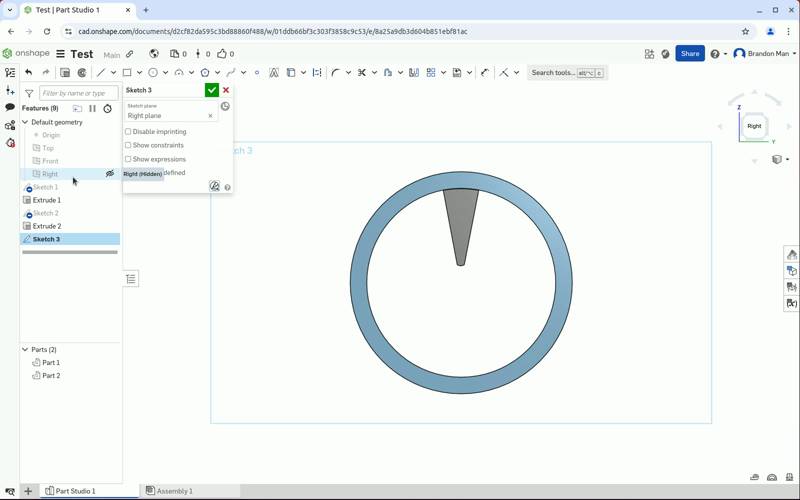
mouse_move(73, 352)
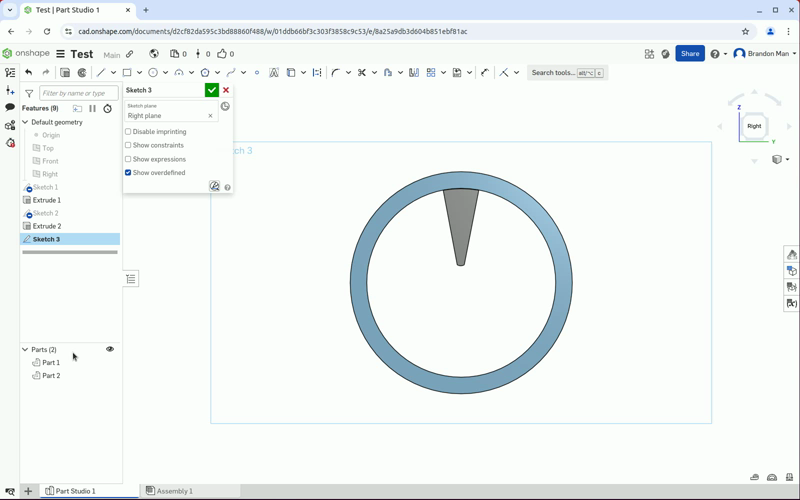
key(y)
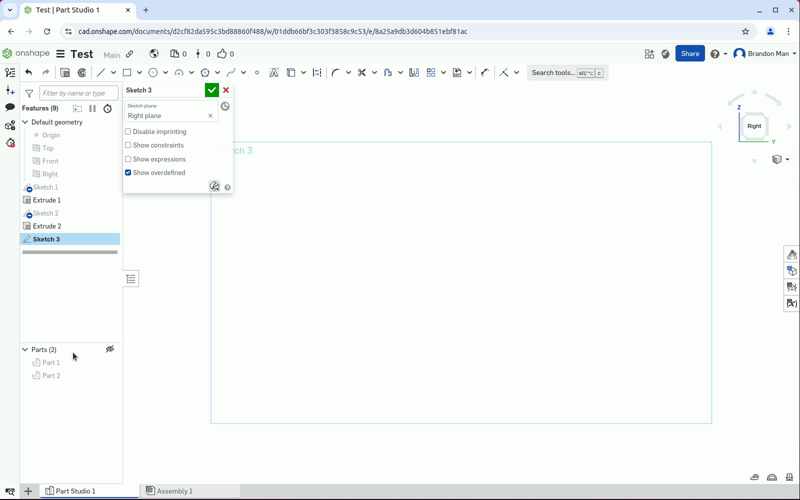
key(c)
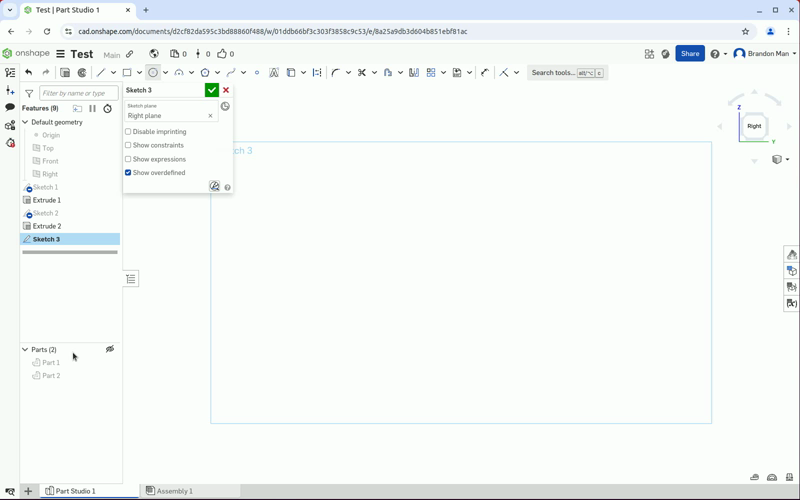
key_down(shift)
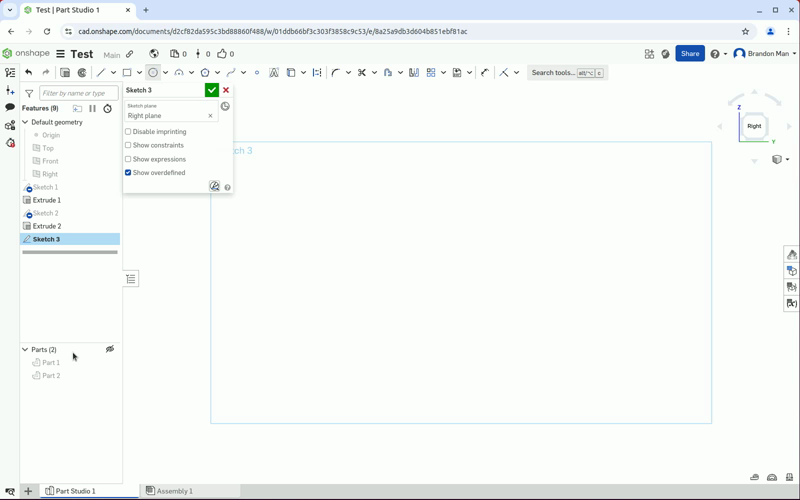
mouse_move(461, 282)
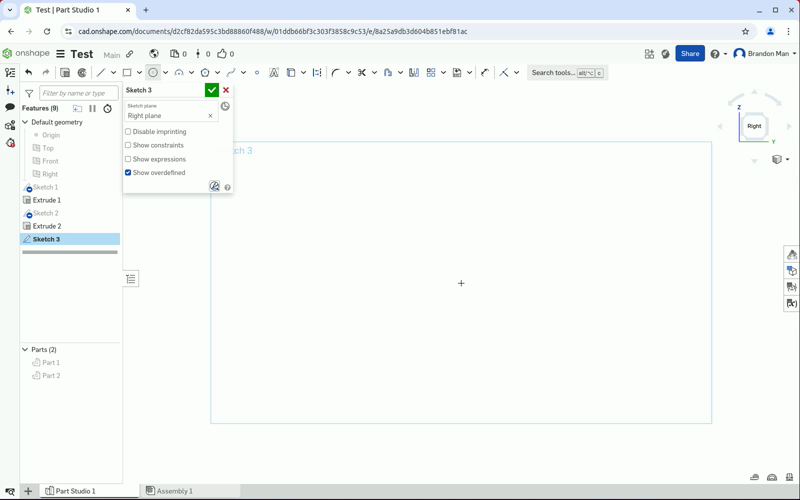
click(461, 282)
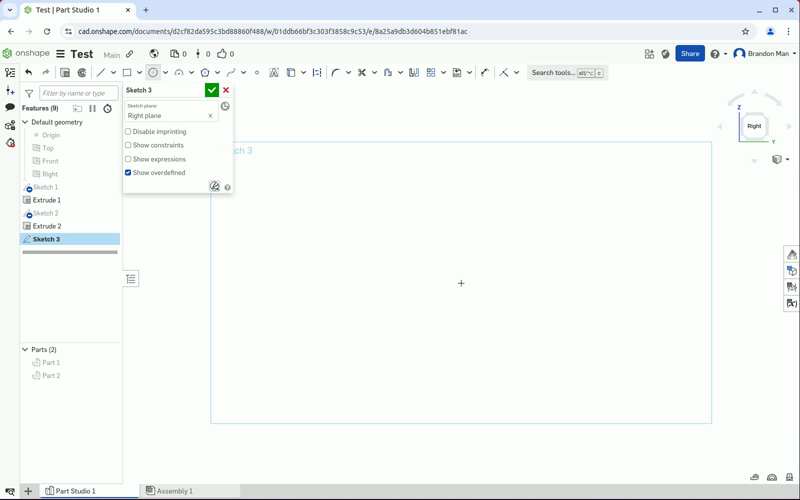
key_up(shift)
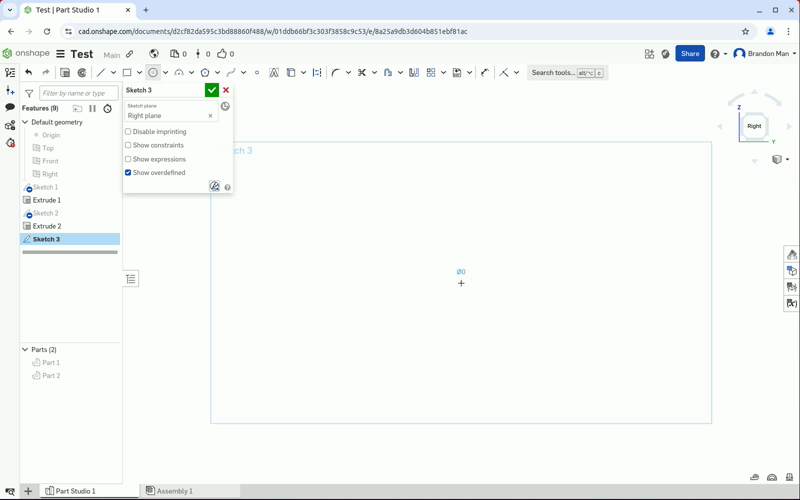
mouse_move(480, 282)
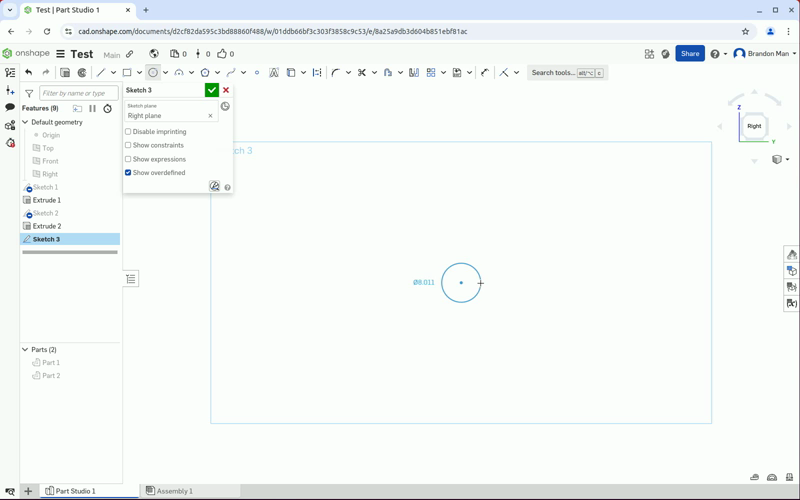
click(480, 282)
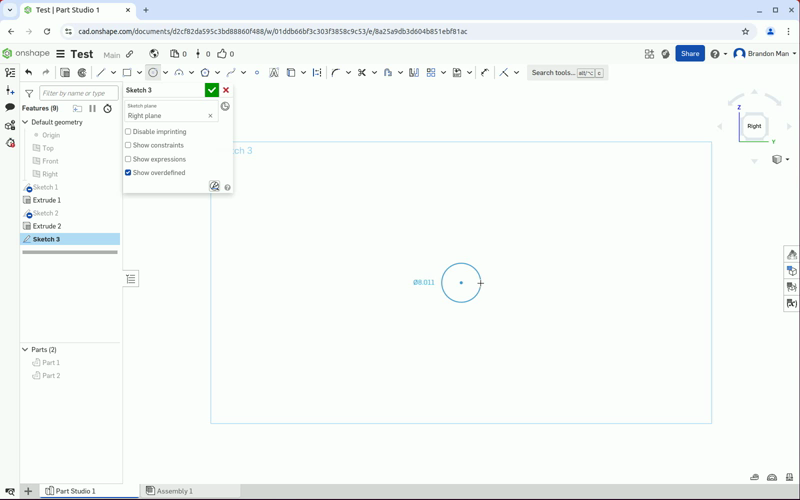
key(esc)
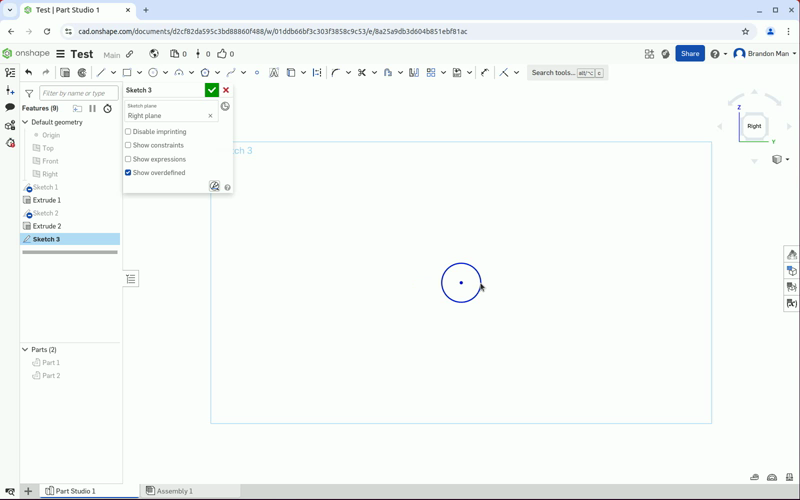
key(c)
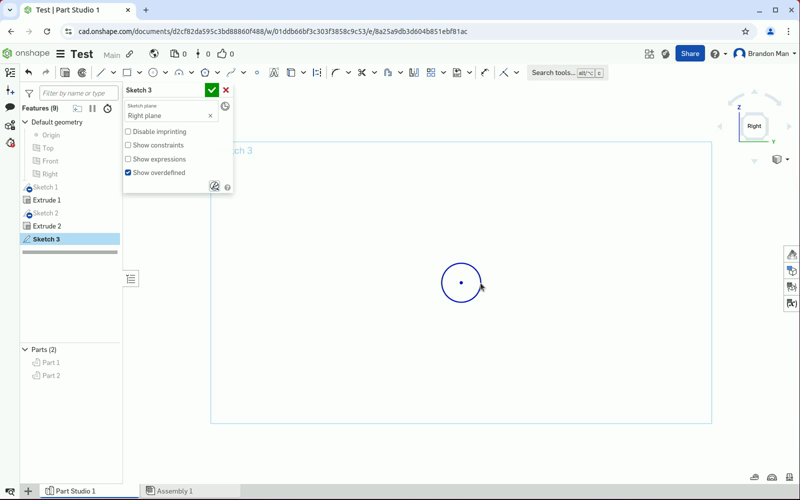
key_down(shift)
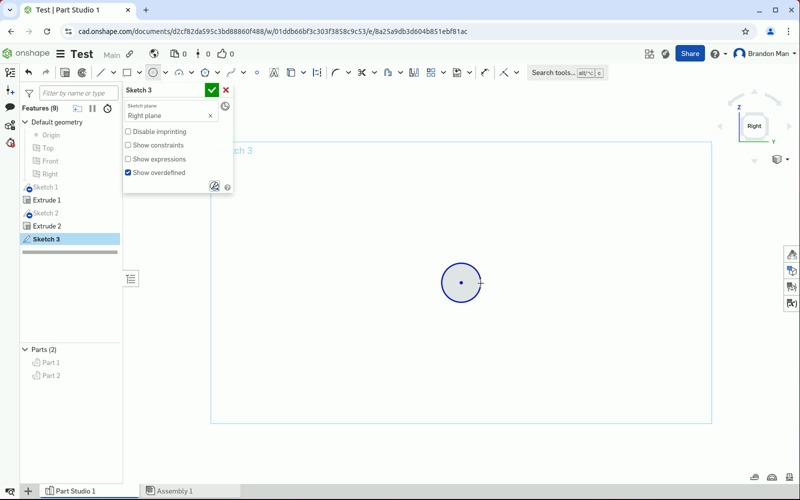
mouse_move(461, 282)
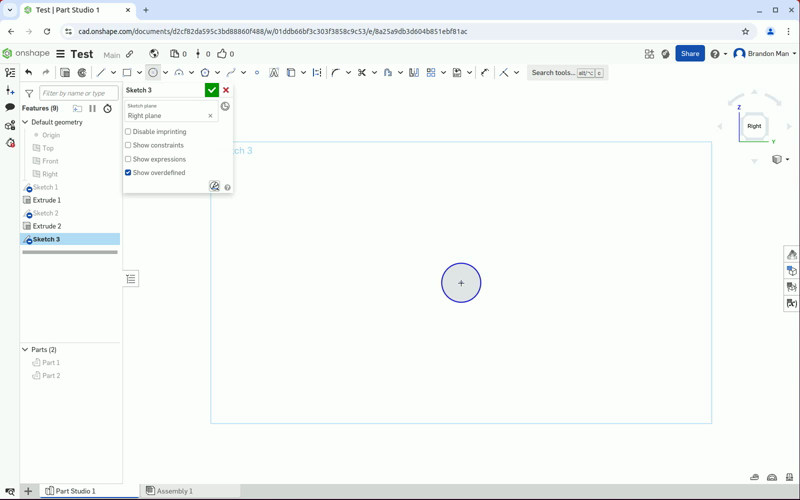
click(461, 282)
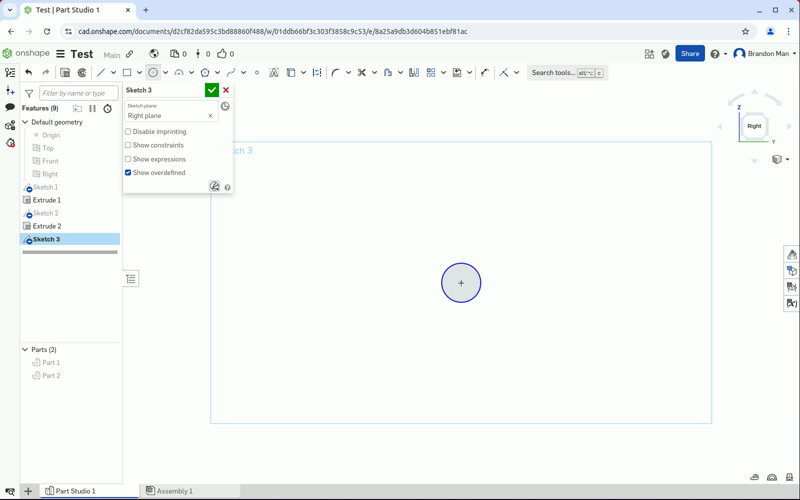
key_up(shift)
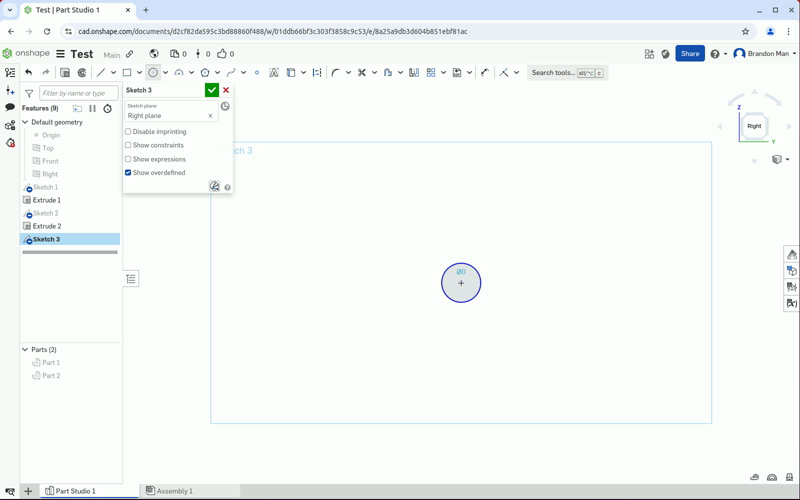
mouse_move(468, 282)
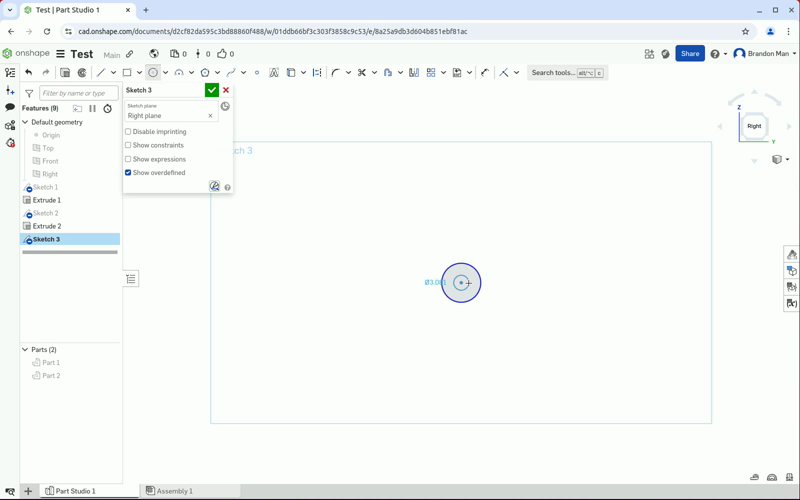
click(468, 282)
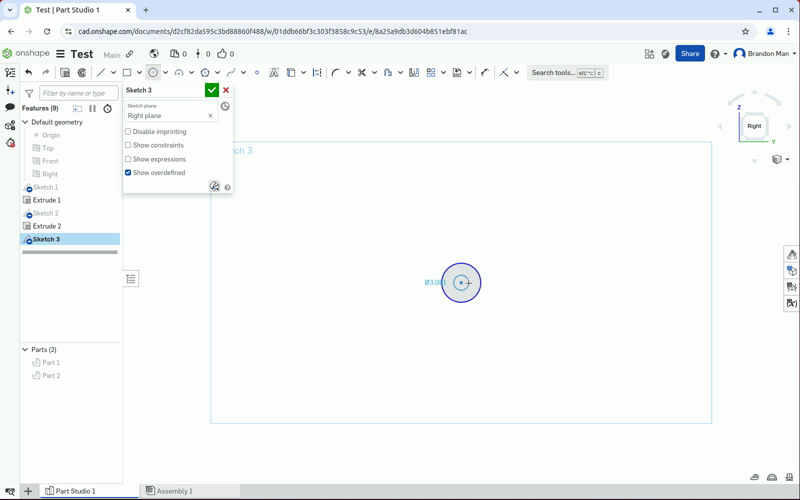
key(esc)
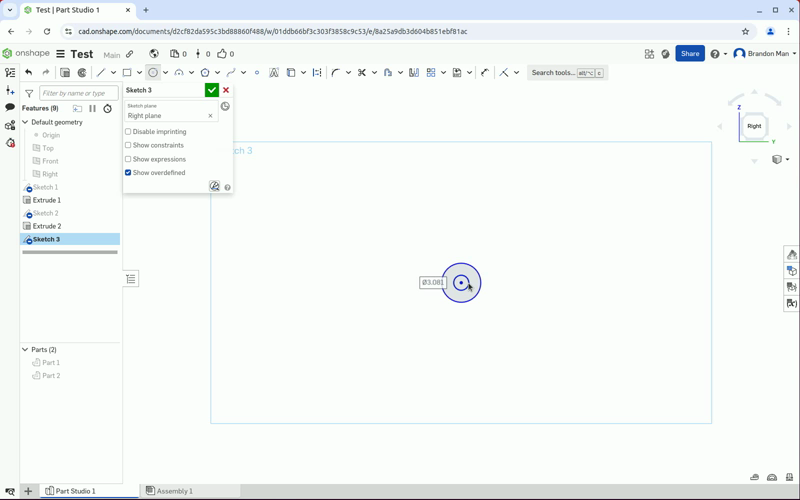
mouse_move(467, 275)
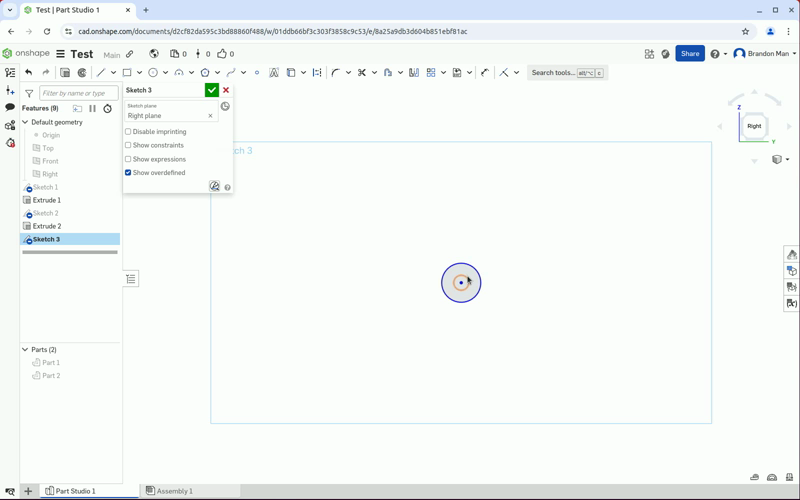
scroll(6)
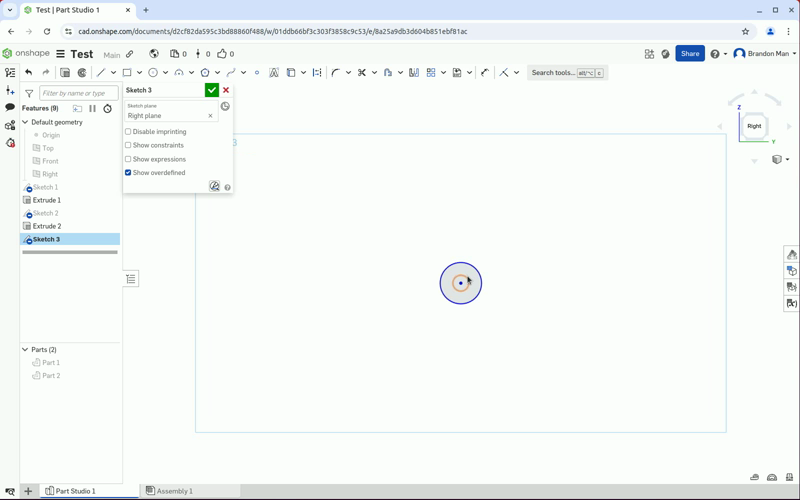
scroll(6)
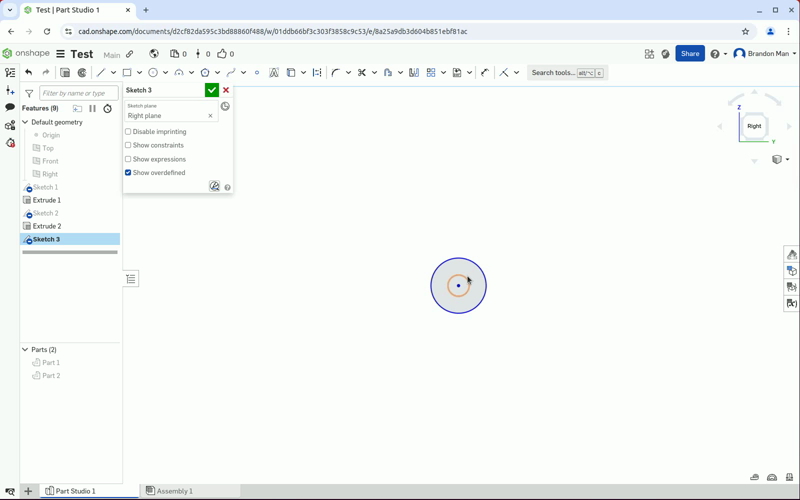
scroll(6)
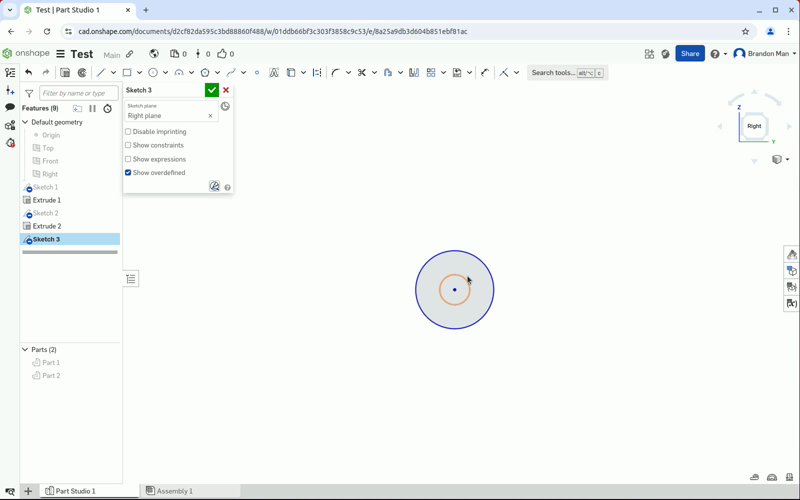
scroll(6)
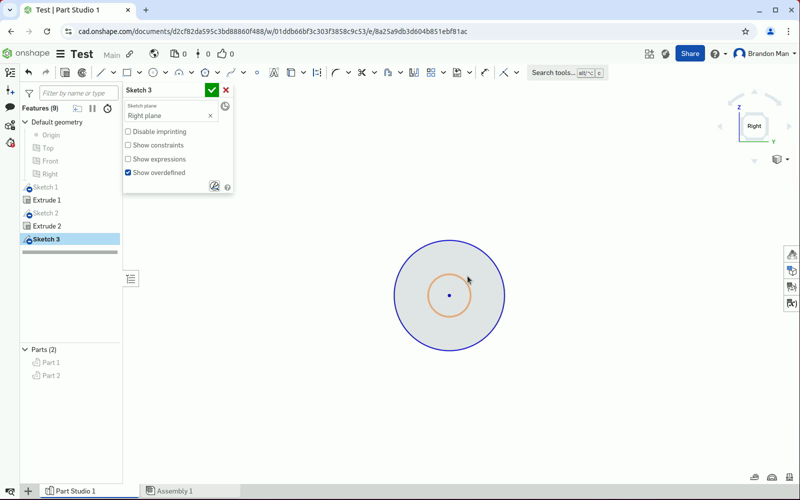
scroll(6)
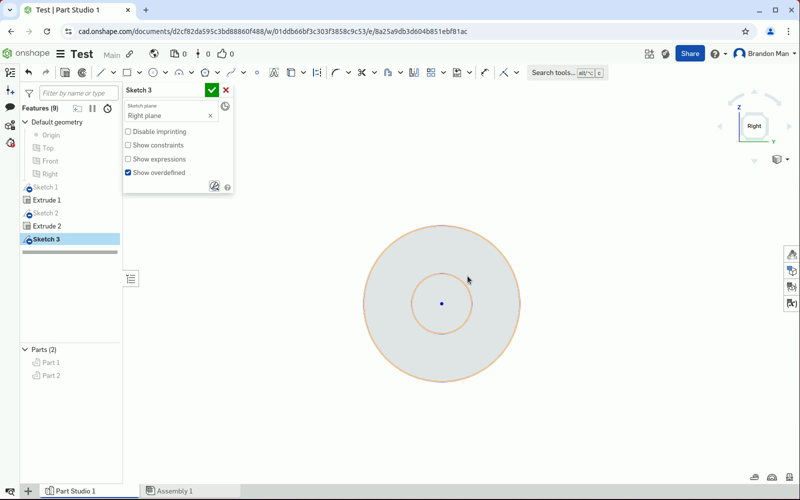
scroll(6)
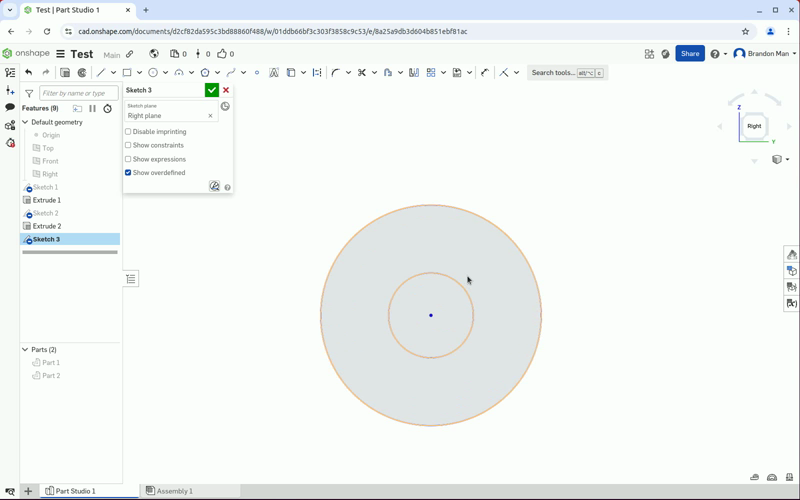
scroll(6)
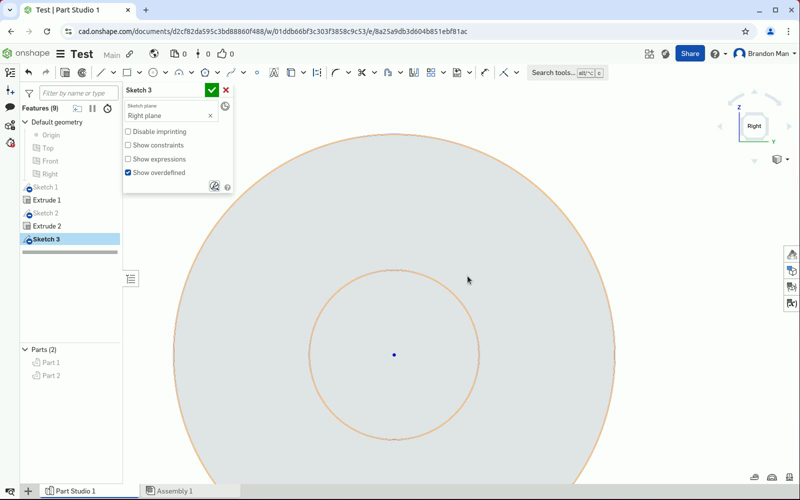
click(467, 275)
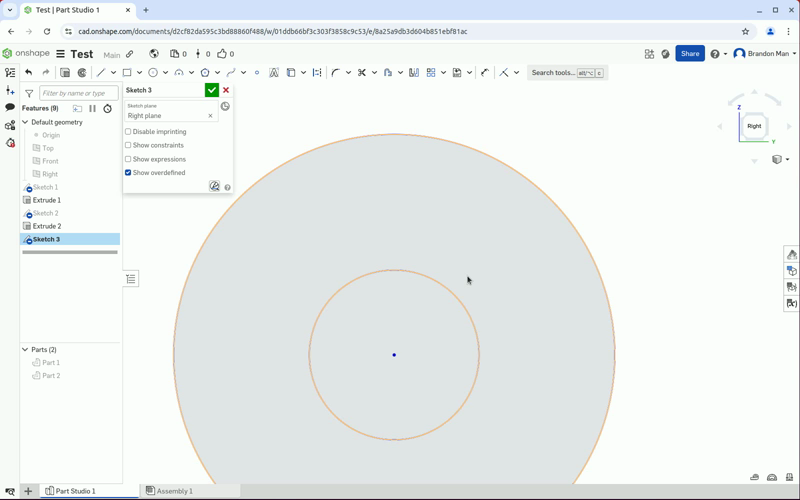
scroll(-6)
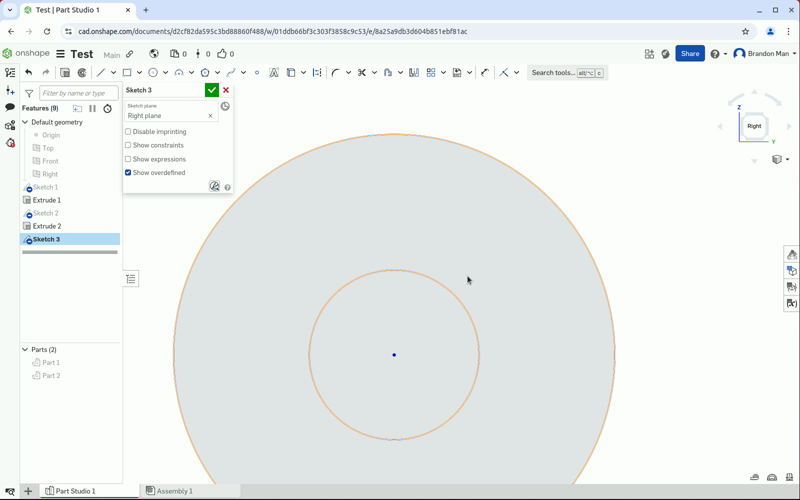
scroll(-6)
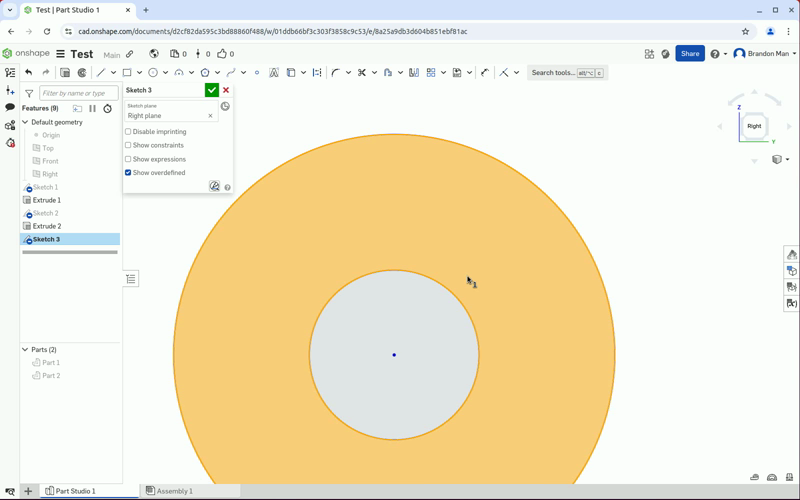
scroll(-6)
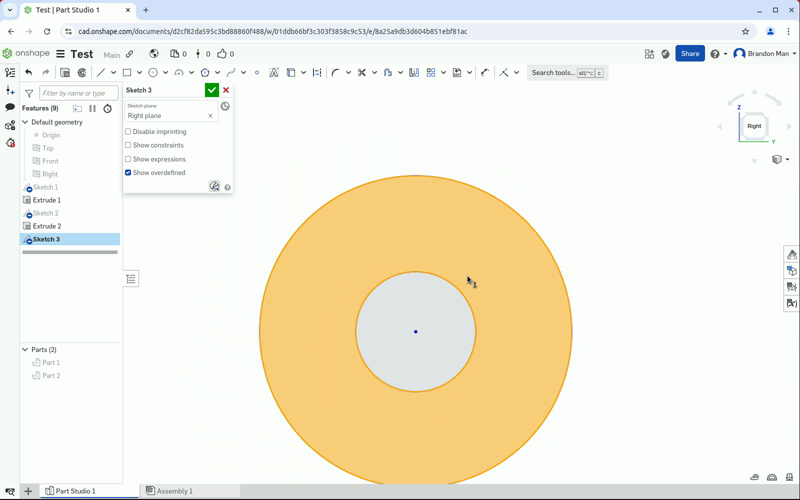
scroll(-6)
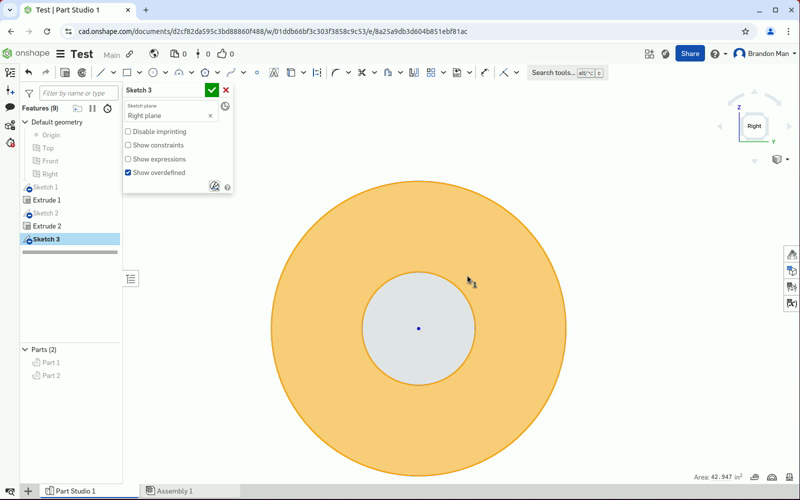
scroll(-6)
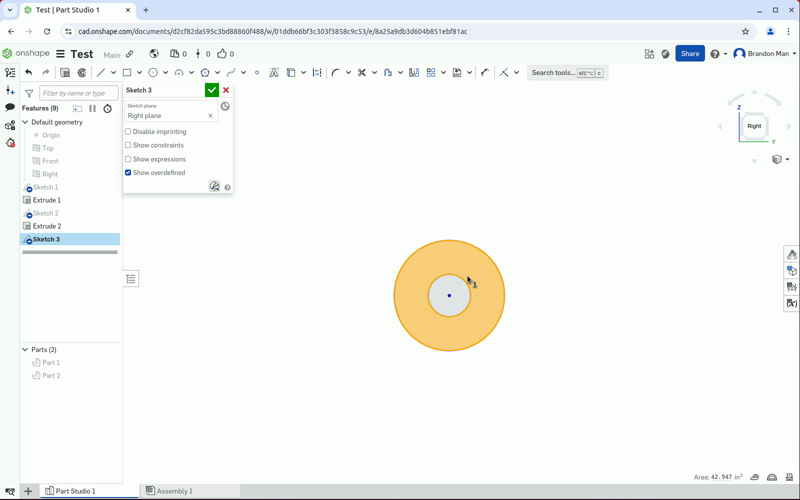
scroll(-6)
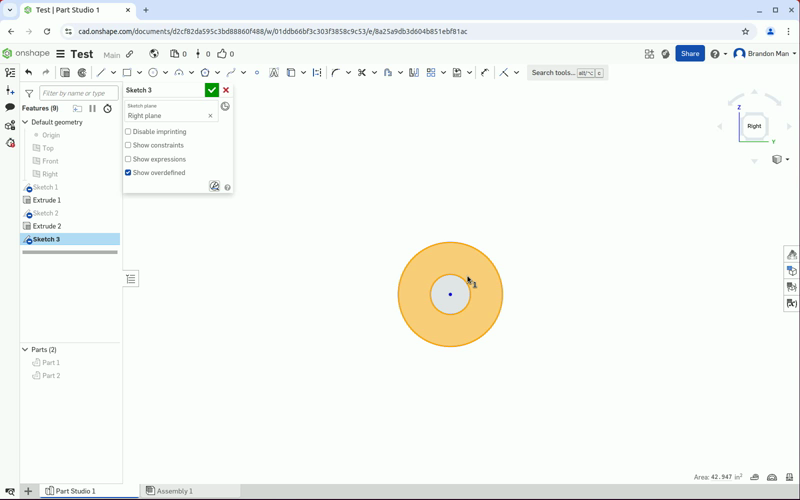
scroll(-6)
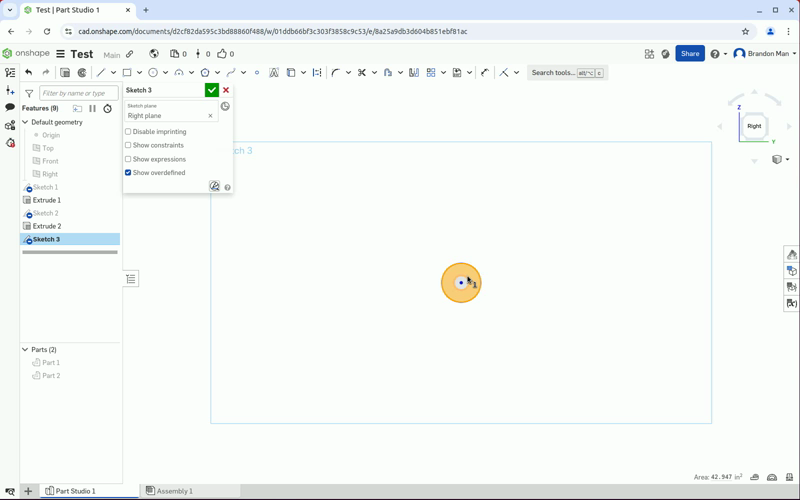
mouse_move(73, 352)
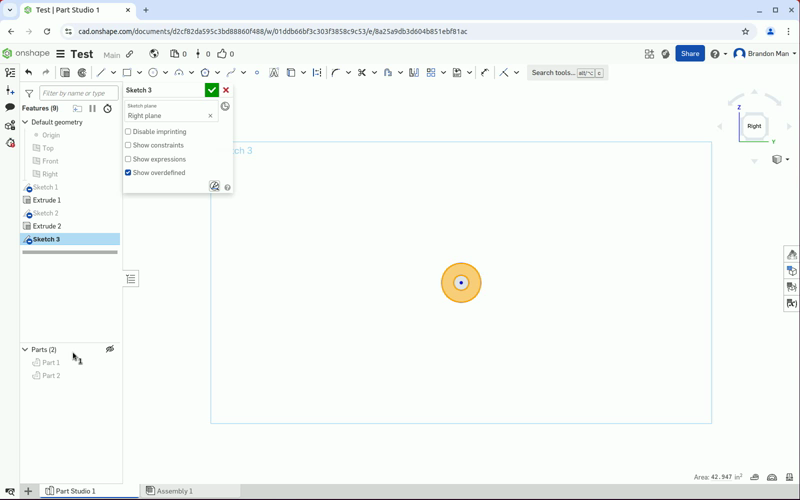
key(shift+y)
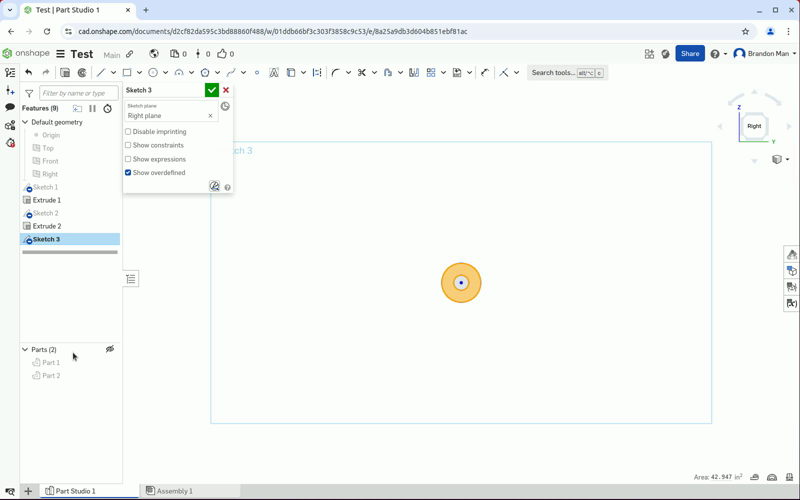
key(shift+e)
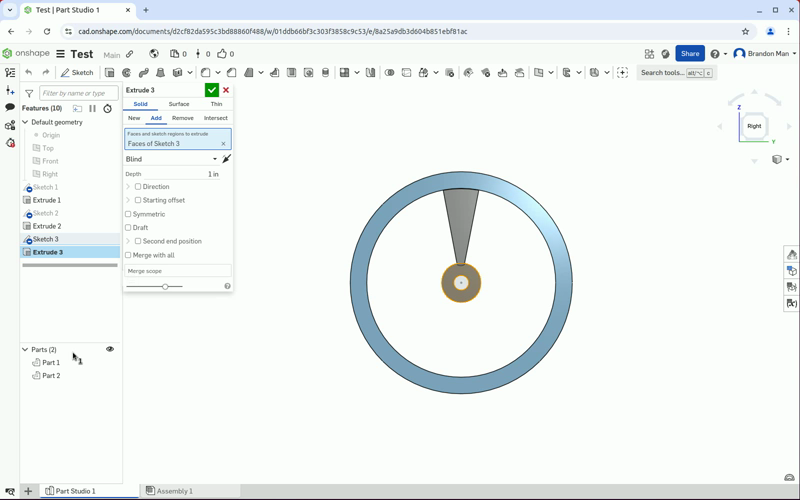
mouse_move(143, 106)
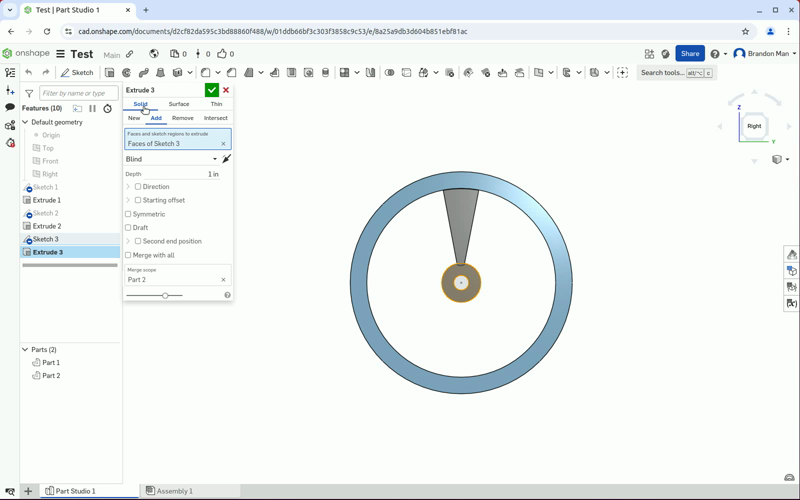
click(143, 106)
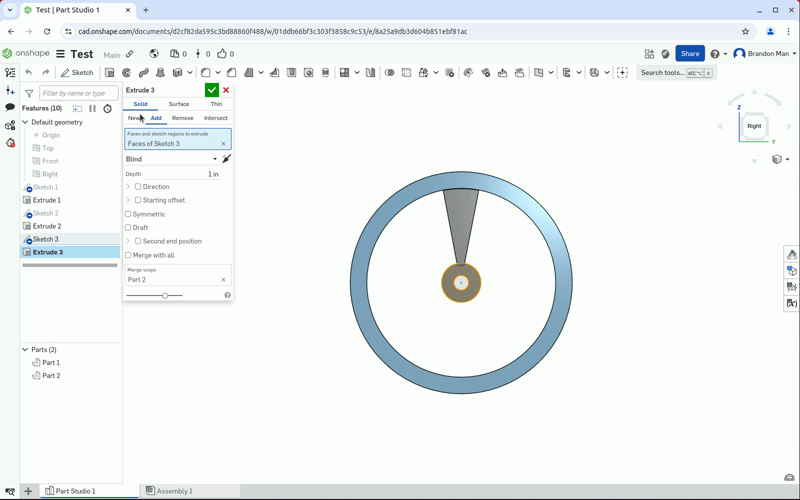
mouse_move(137, 120)
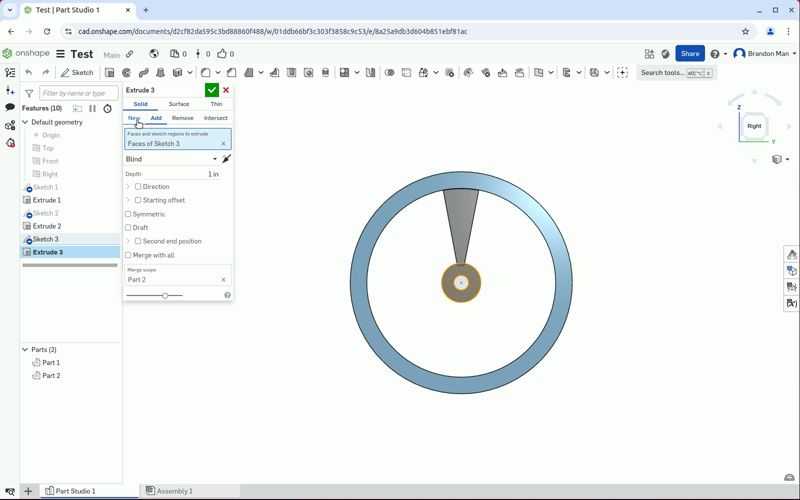
click(137, 120)
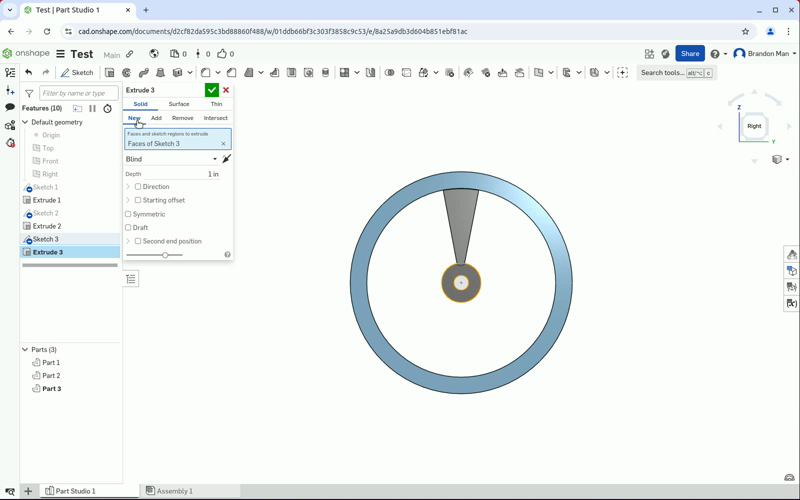
key(tab, 4)
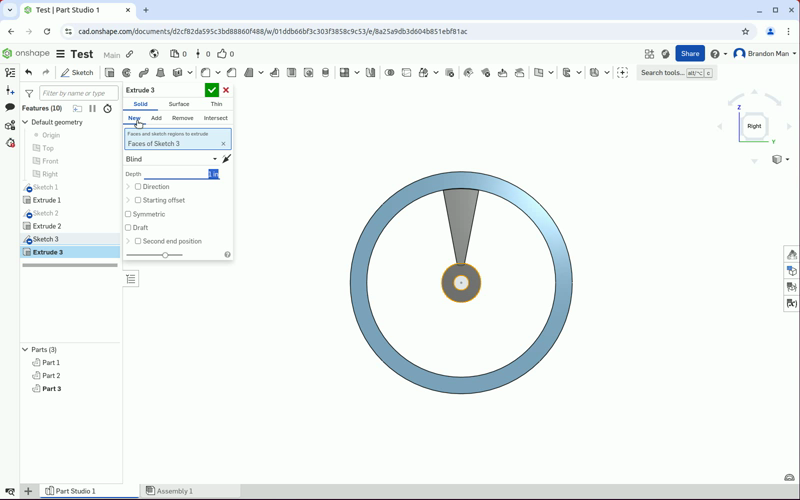
text(7.703)
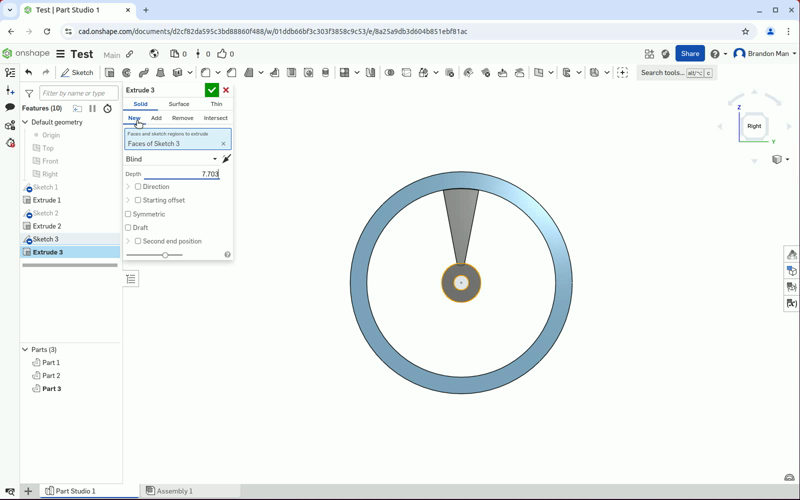
key(enter)
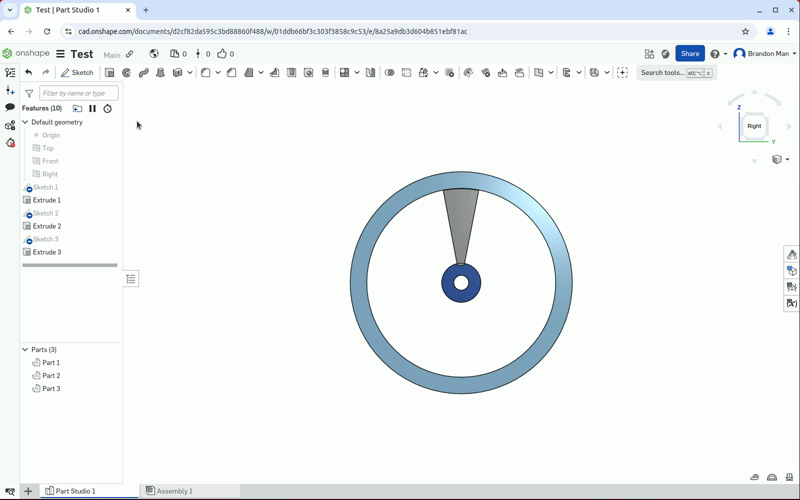
key(shift+h)
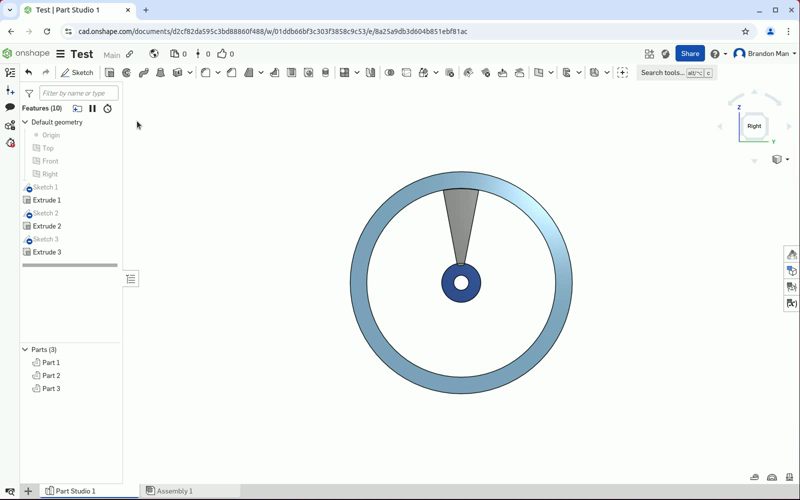
key(shift+h)
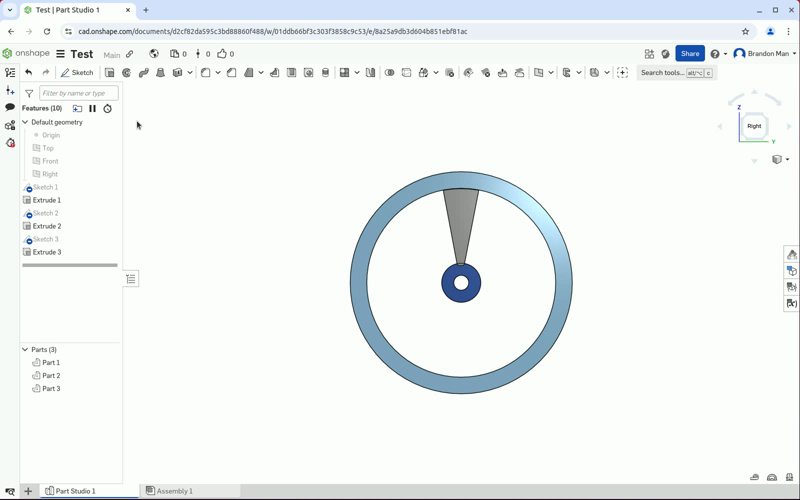
mouse_move(73, 189)
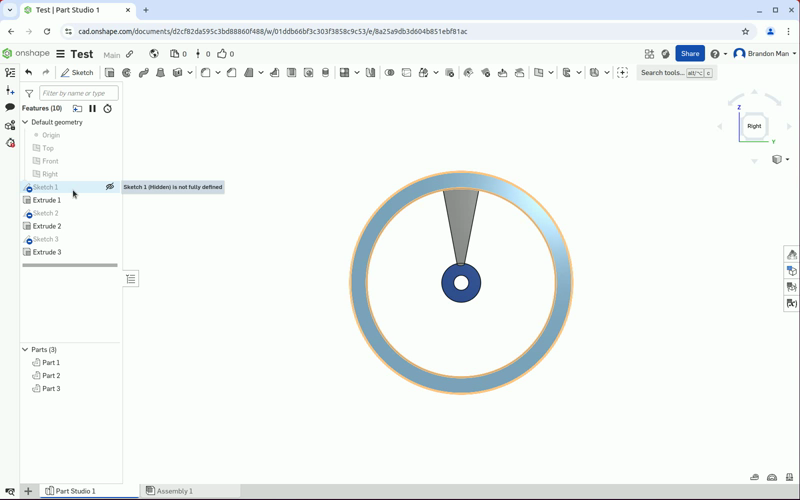
click(73, 189)
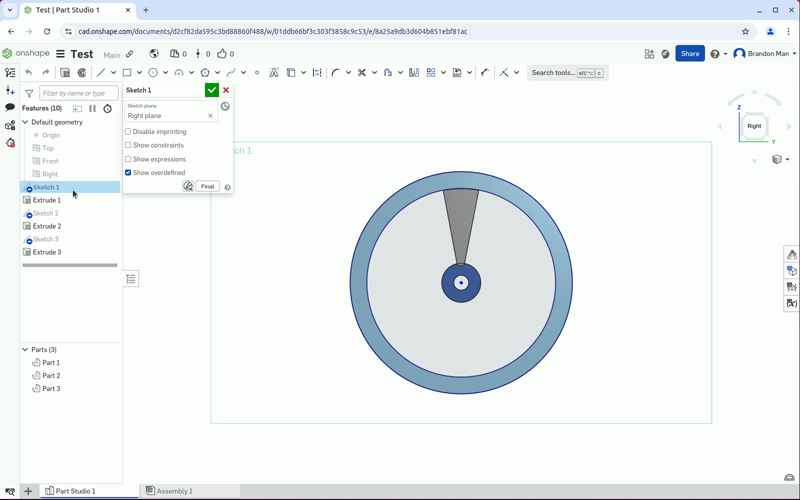
mouse_move(229, 92)
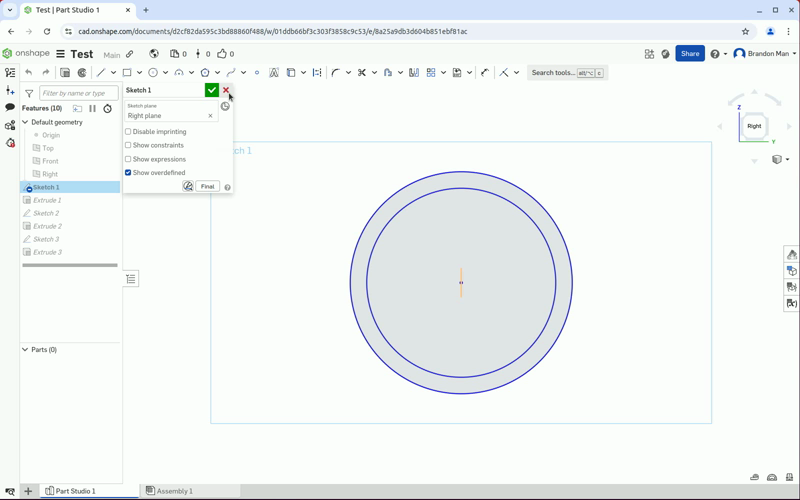
click(229, 92)
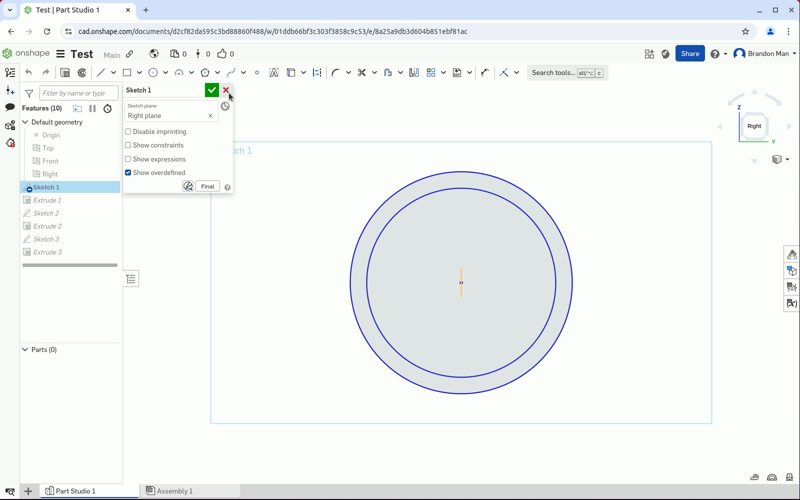
key(shift+s)
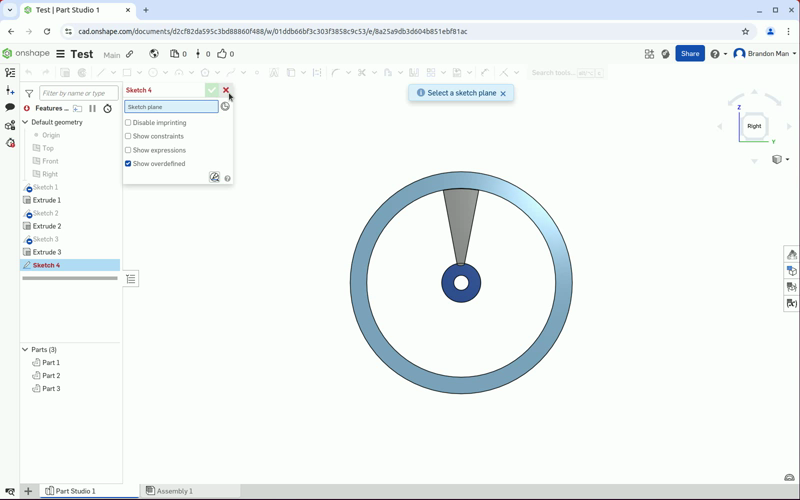
mouse_move(73, 176)
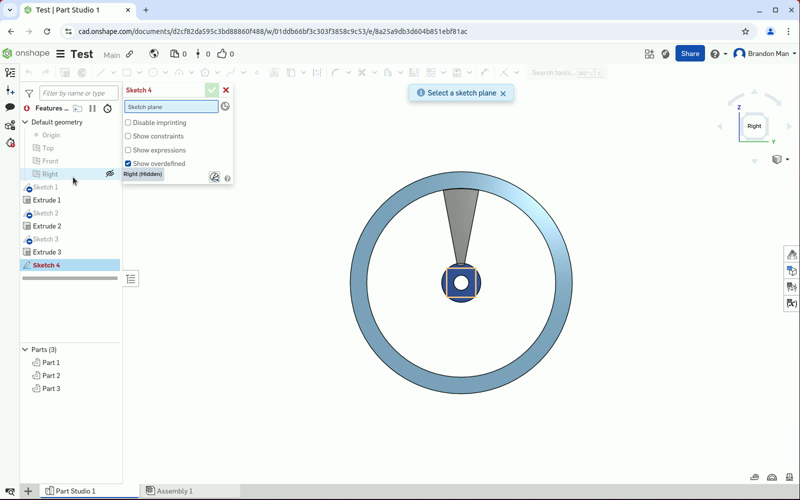
click(73, 176)
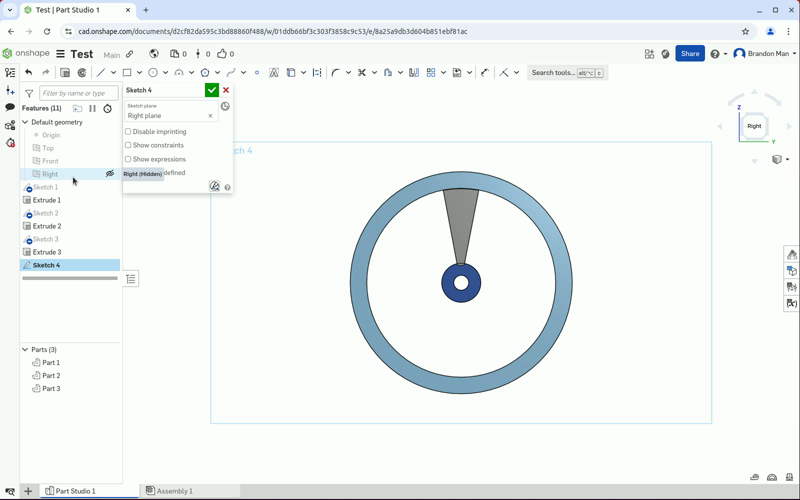
mouse_move(73, 352)
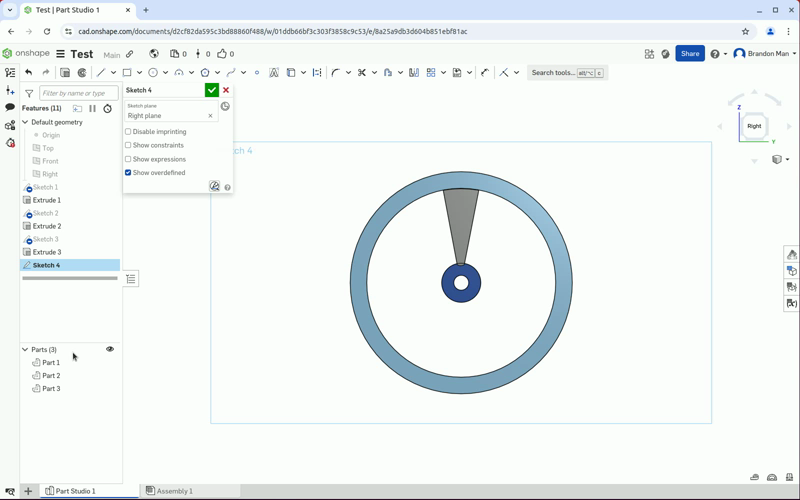
key(y)
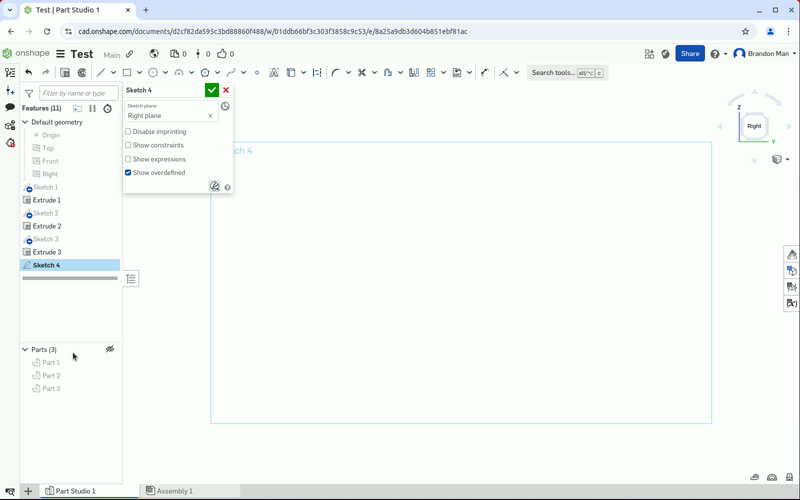
key(a)
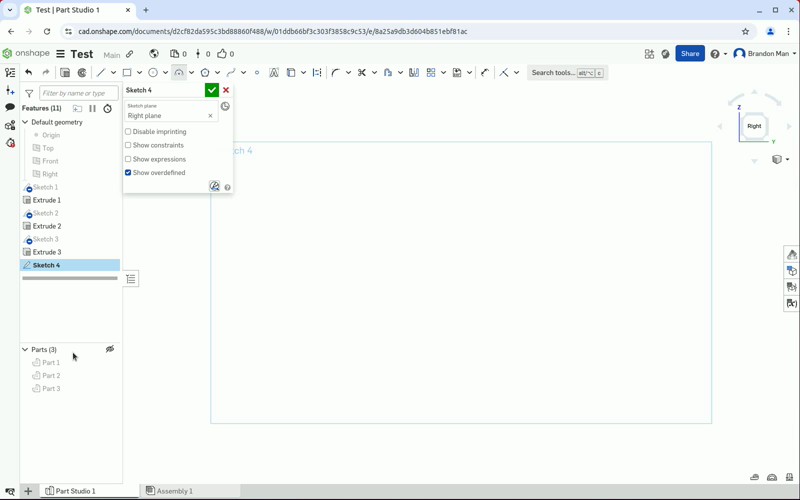
key_down(shift)
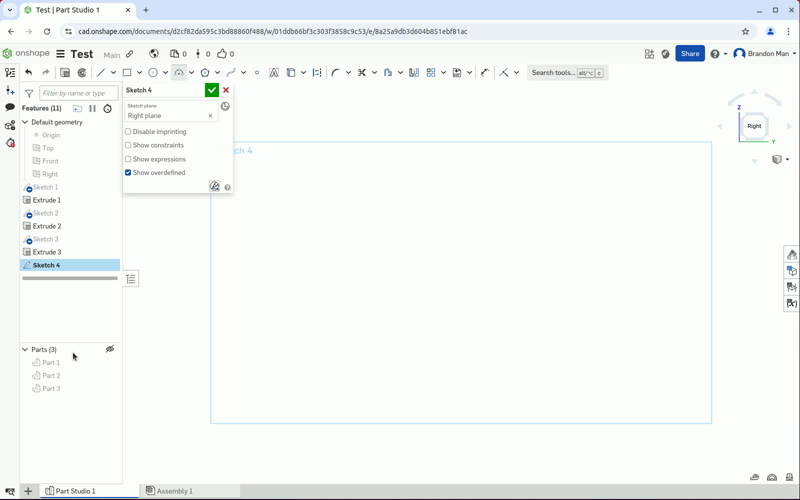
mouse_move(443, 375)
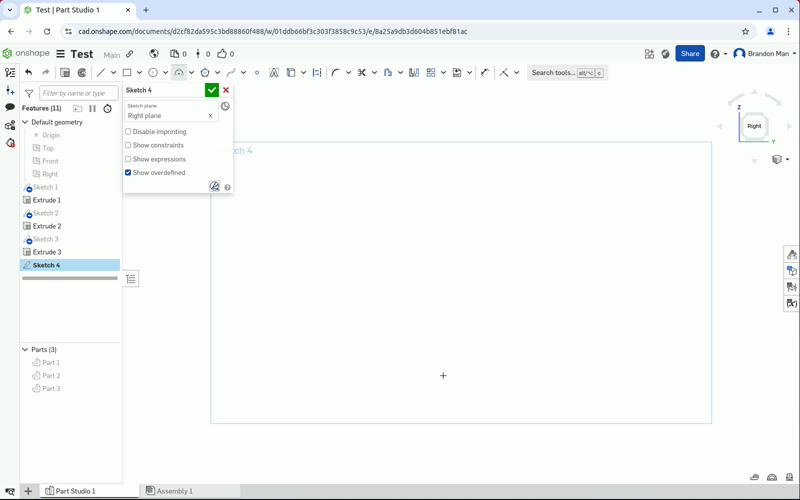
click(443, 375)
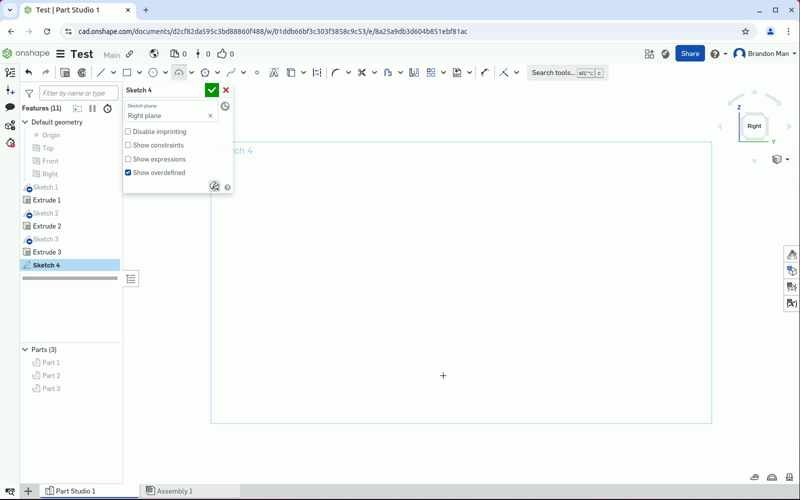
key_up(shift)
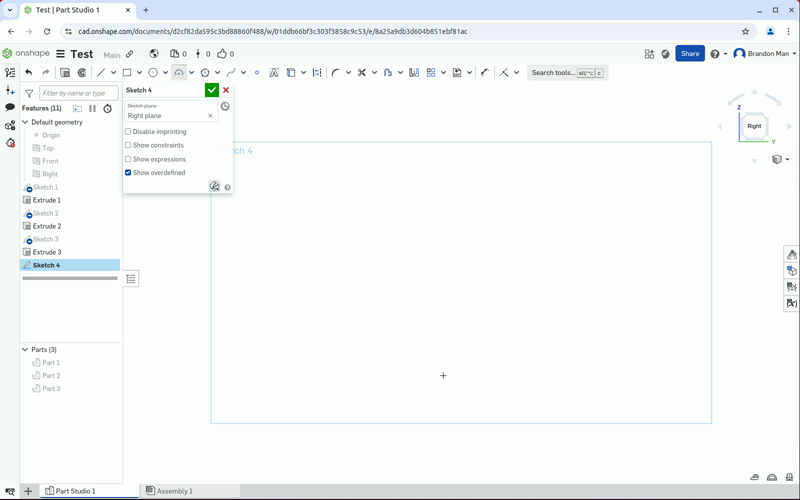
key_down(shift)
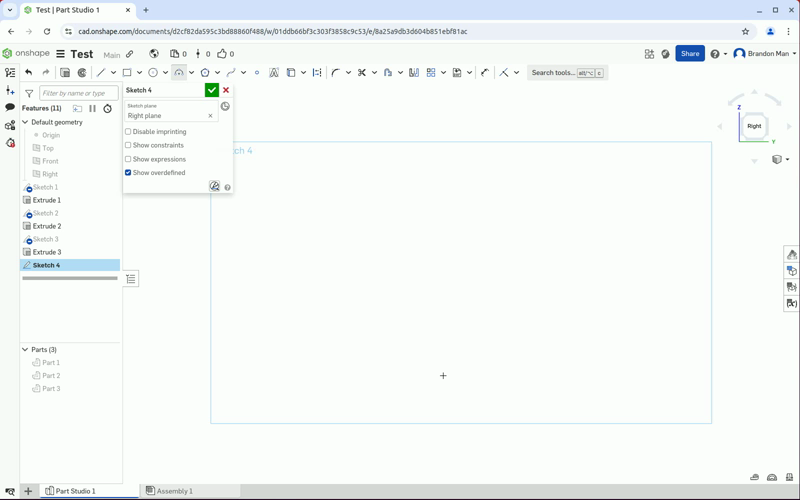
mouse_move(478, 375)
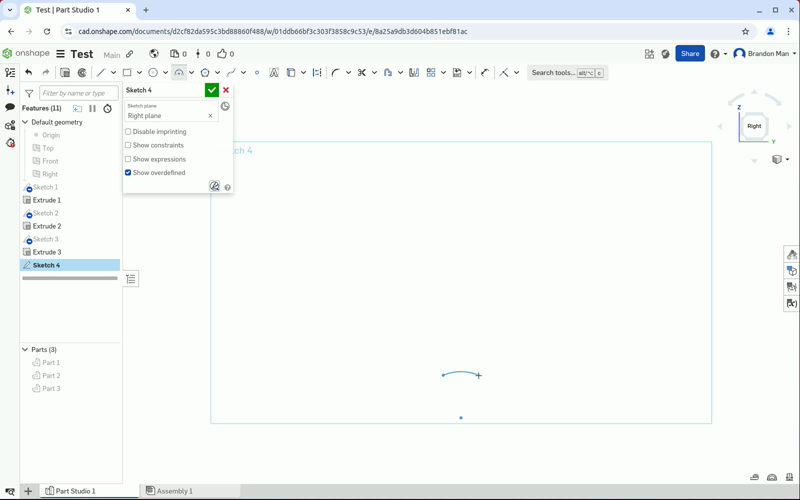
click(478, 375)
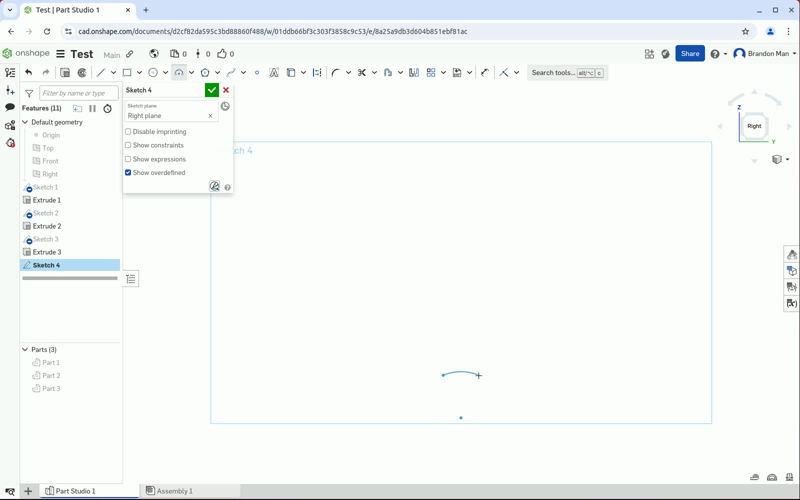
mouse_move(460, 377)
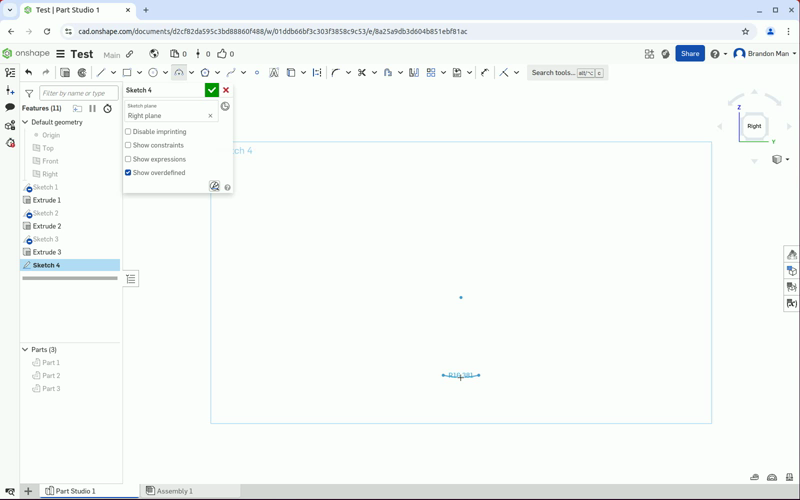
click(460, 377)
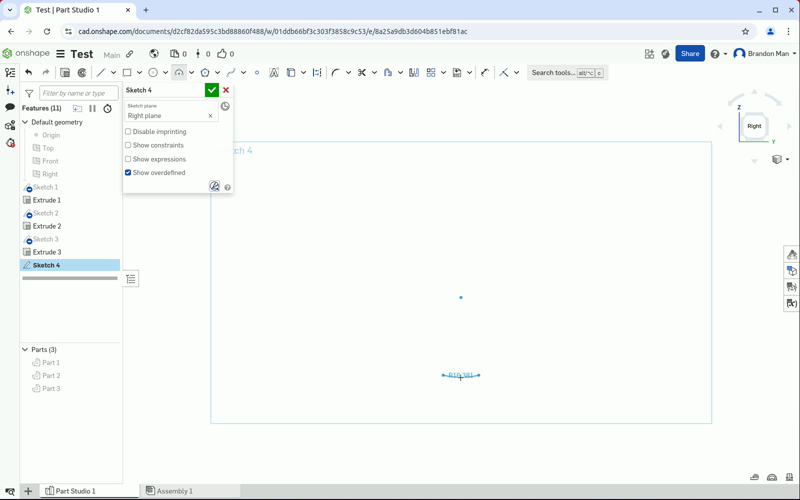
key_up(shift)
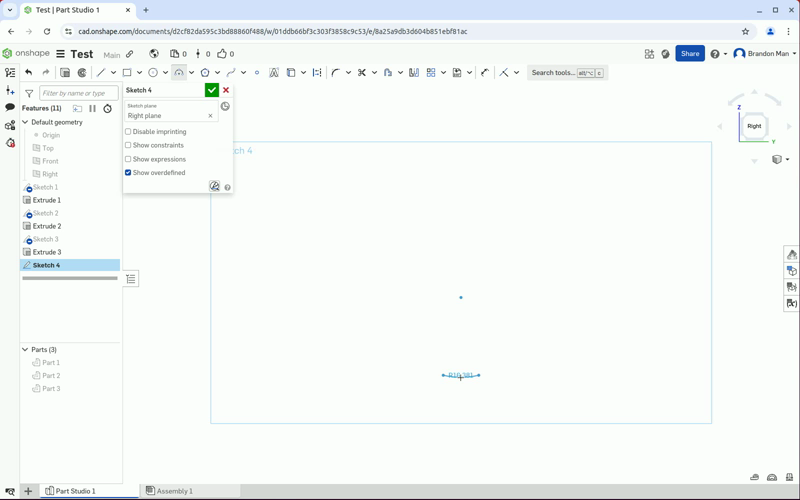
key(esc)
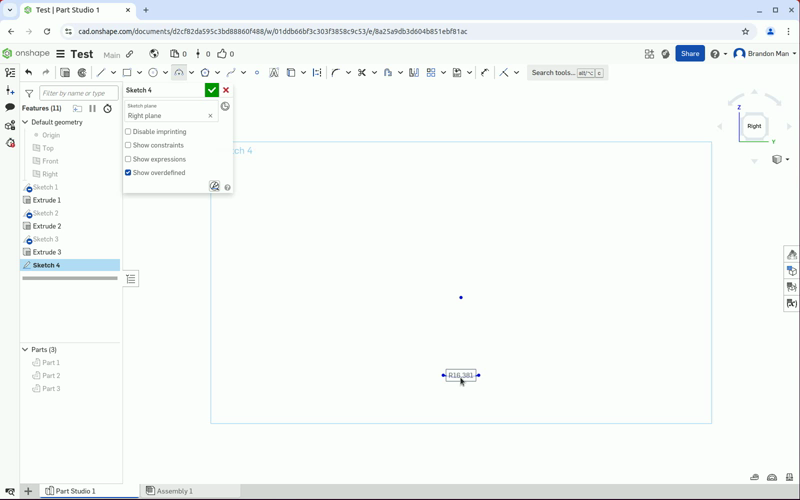
key(l)
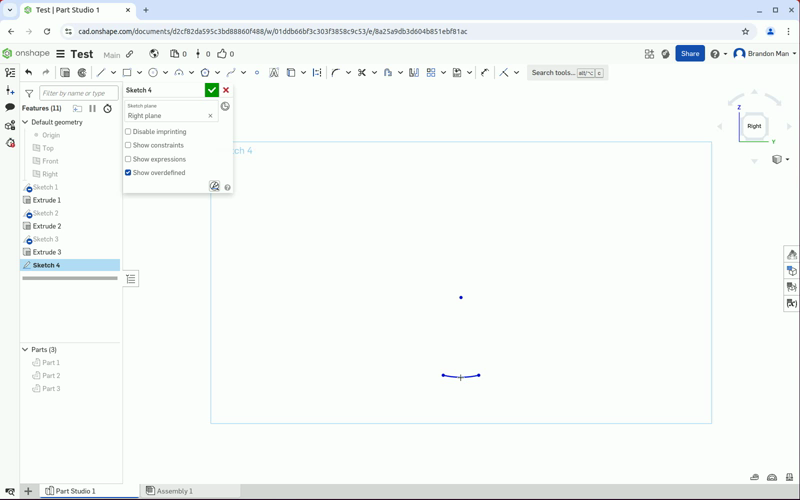
mouse_move(478, 375)
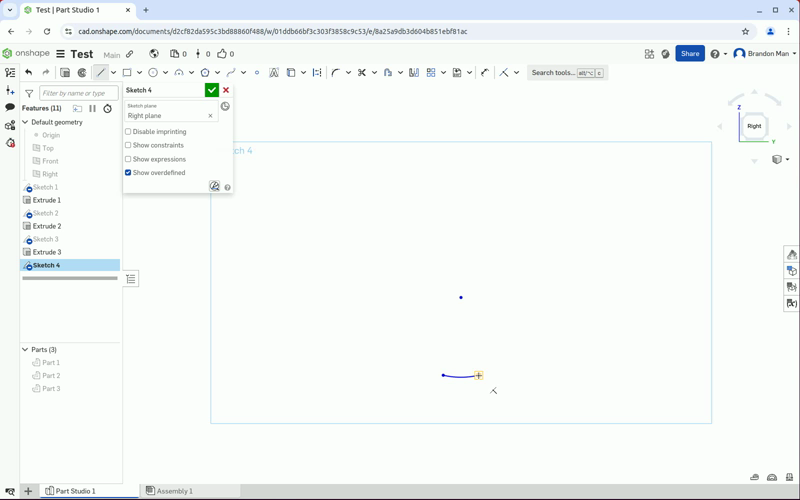
click(478, 375)
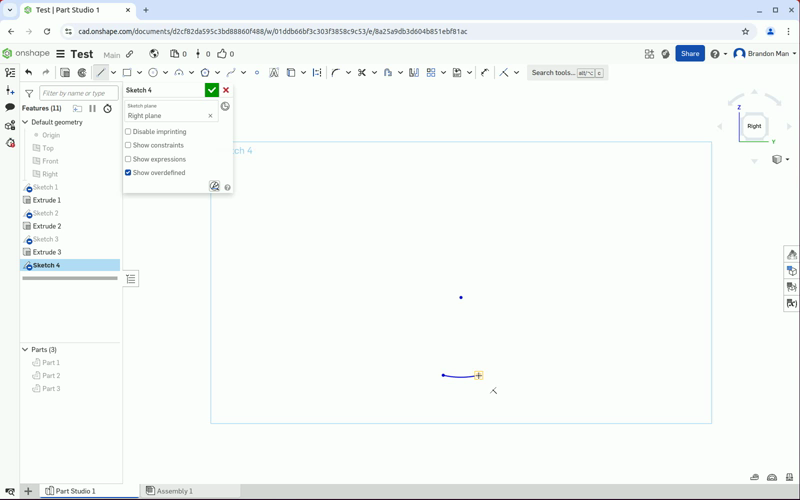
key_down(shift)
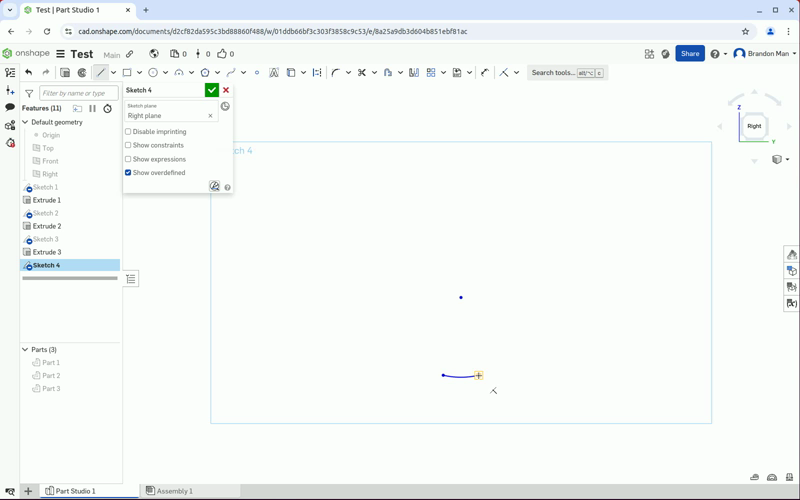
mouse_move(464, 301)
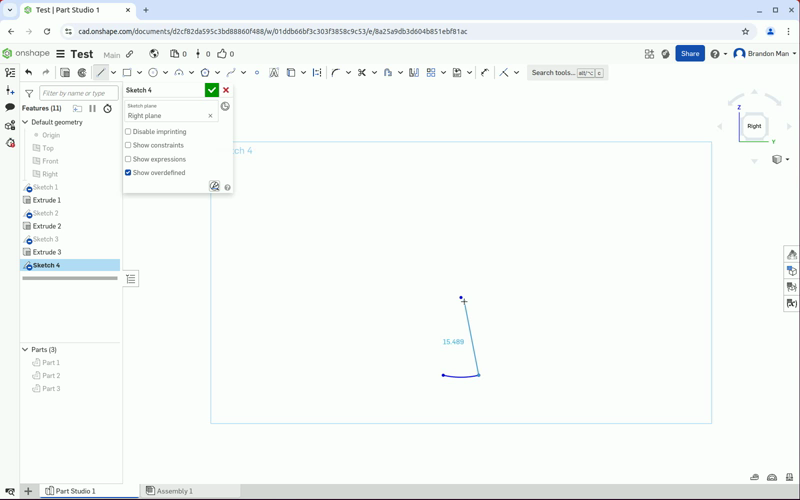
click(464, 301)
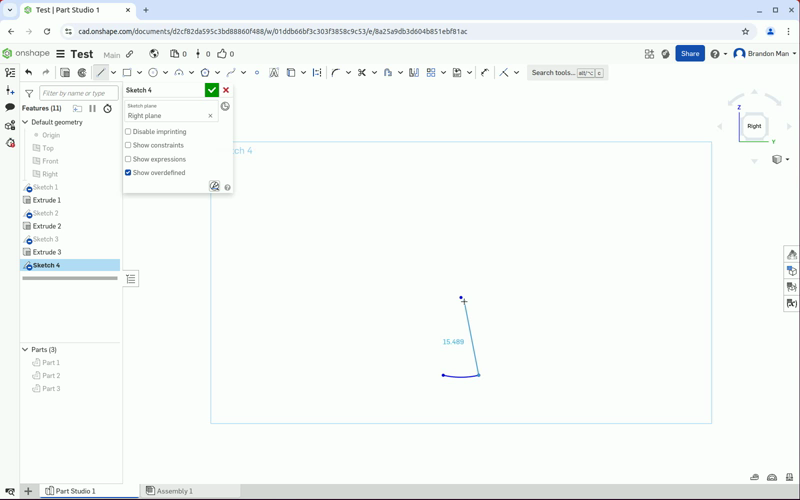
key_up(shift)
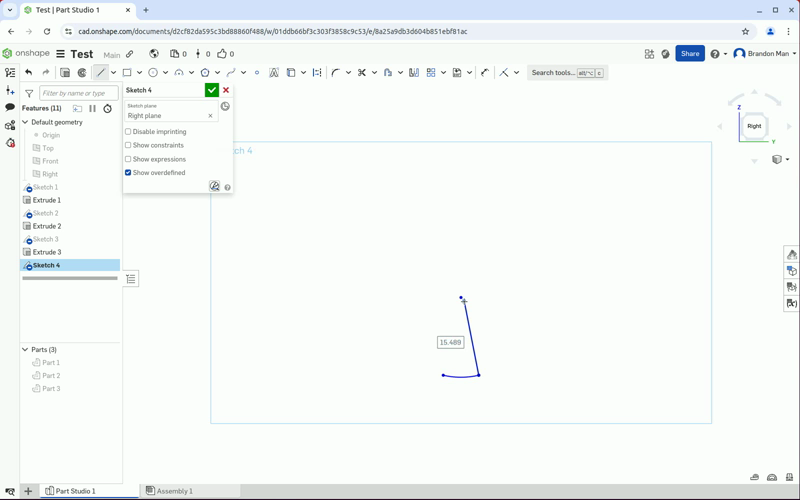
key(esc)
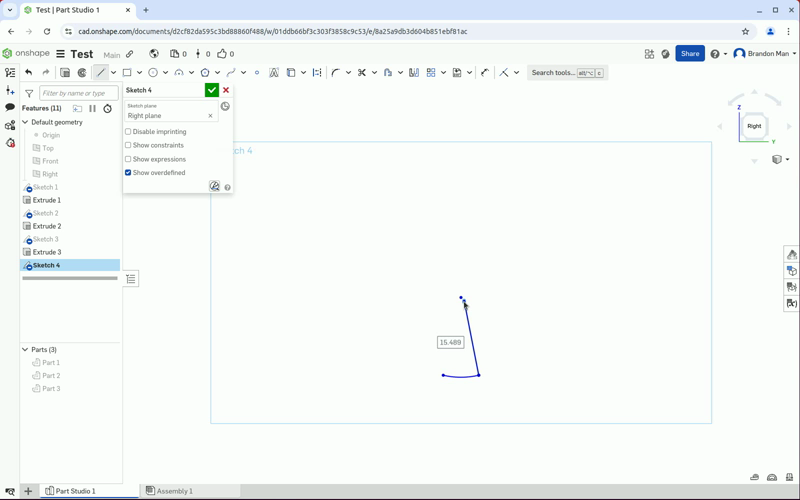
key(a)
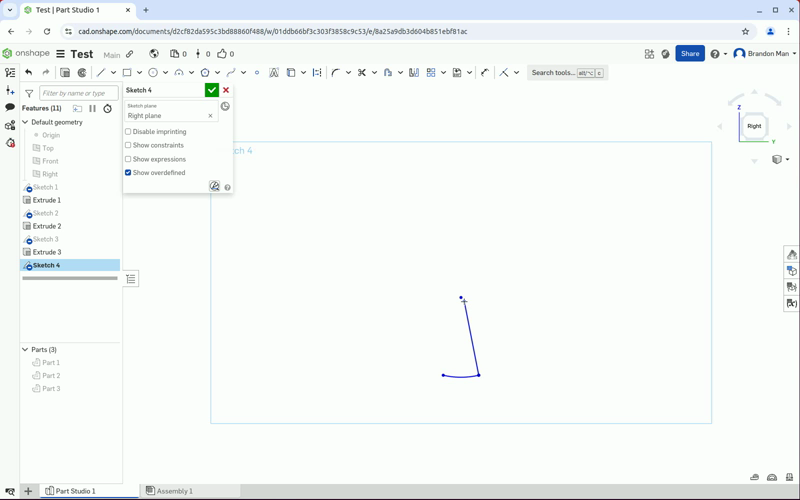
mouse_move(464, 301)
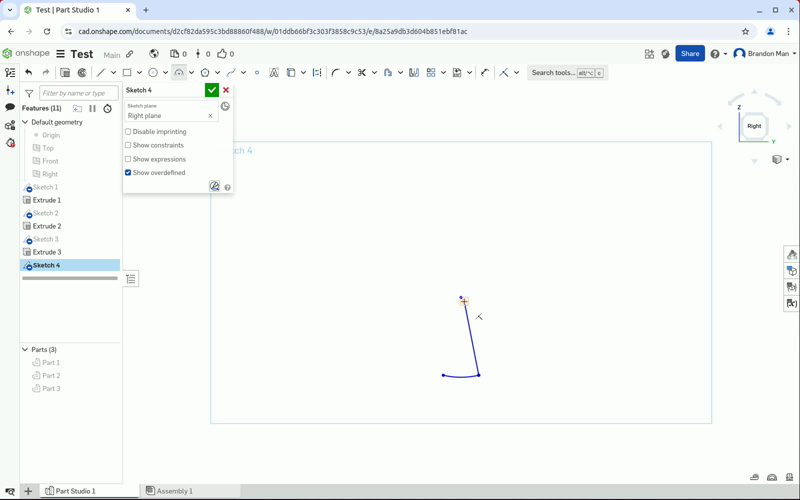
click(464, 301)
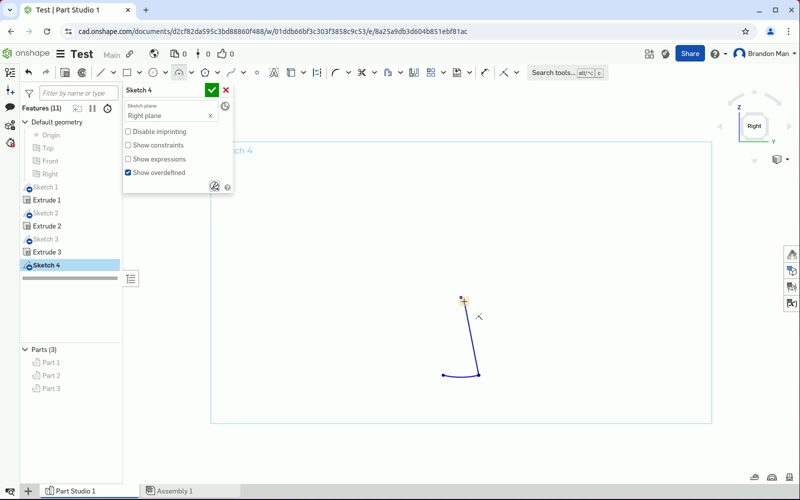
key_down(shift)
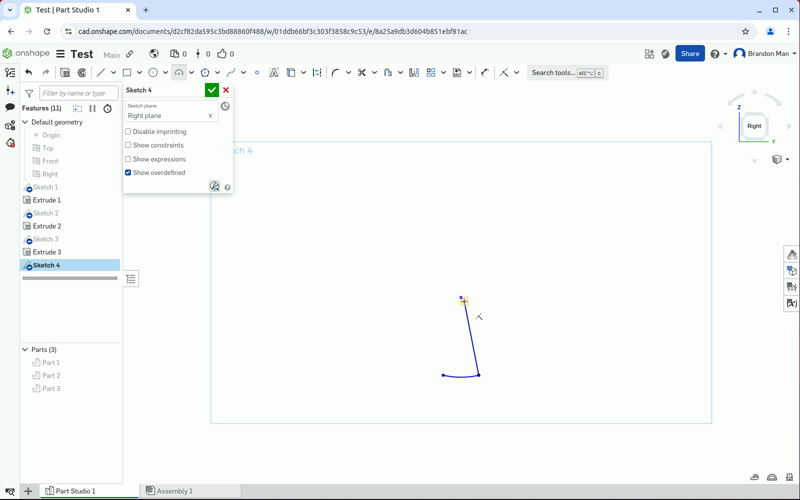
mouse_move(457, 301)
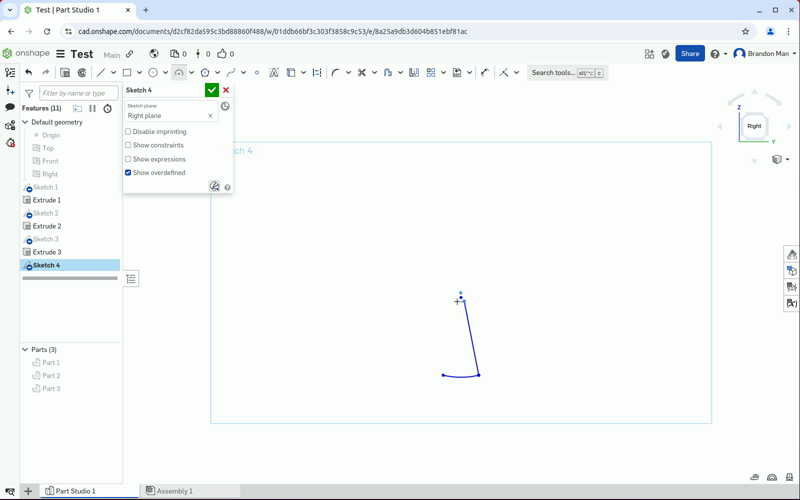
scroll(6)
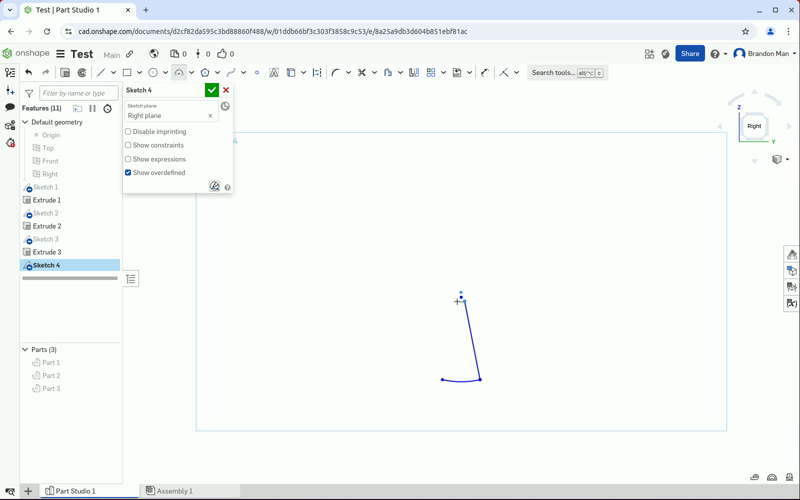
scroll(6)
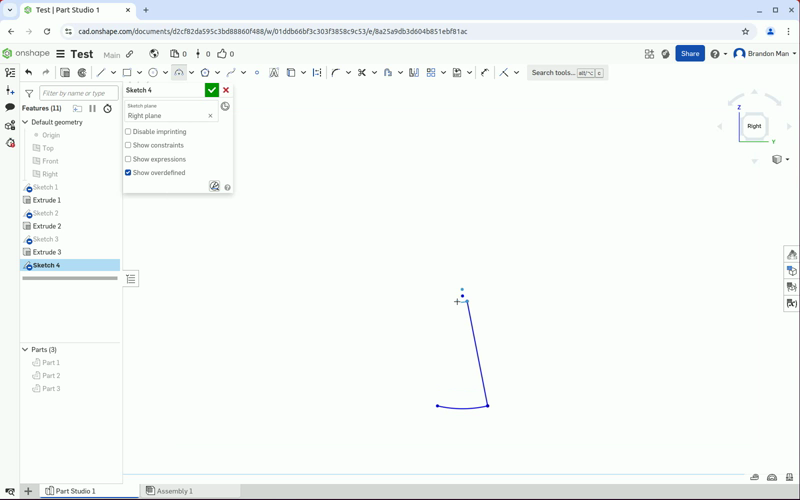
scroll(6)
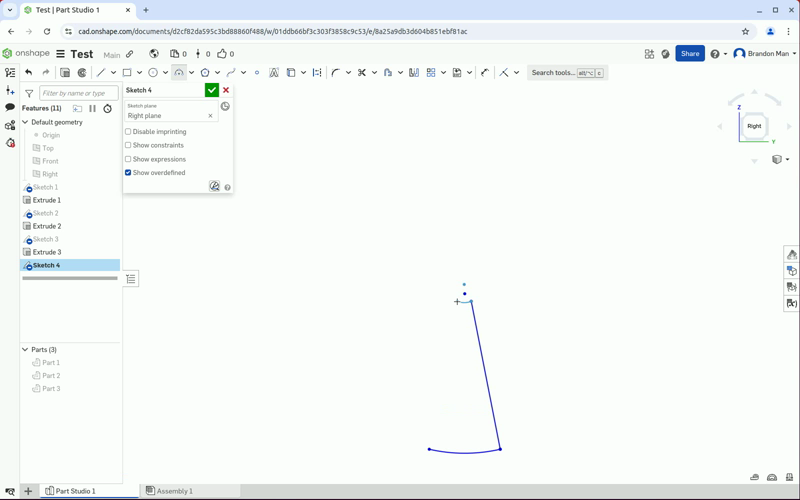
scroll(6)
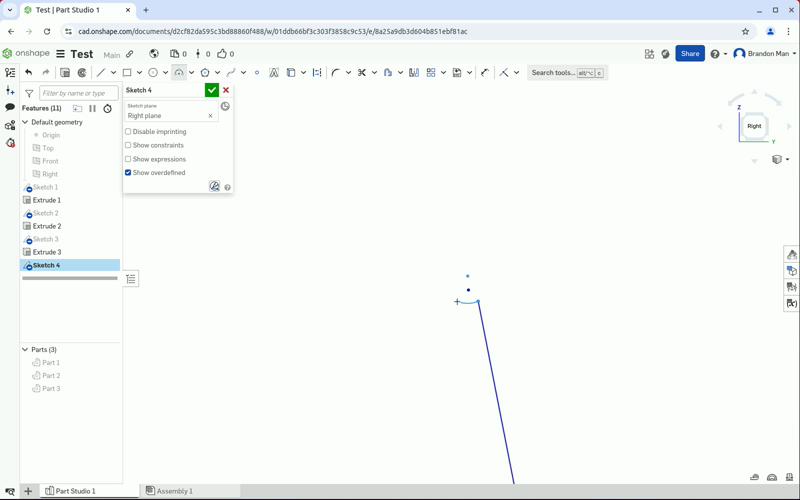
scroll(6)
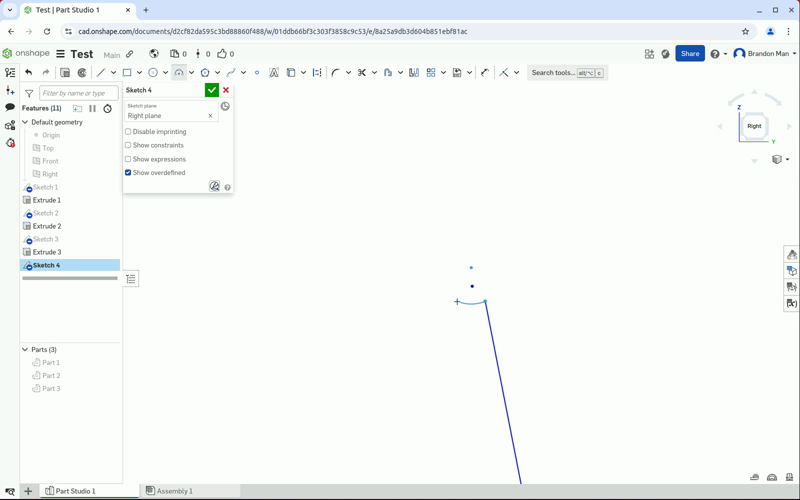
scroll(6)
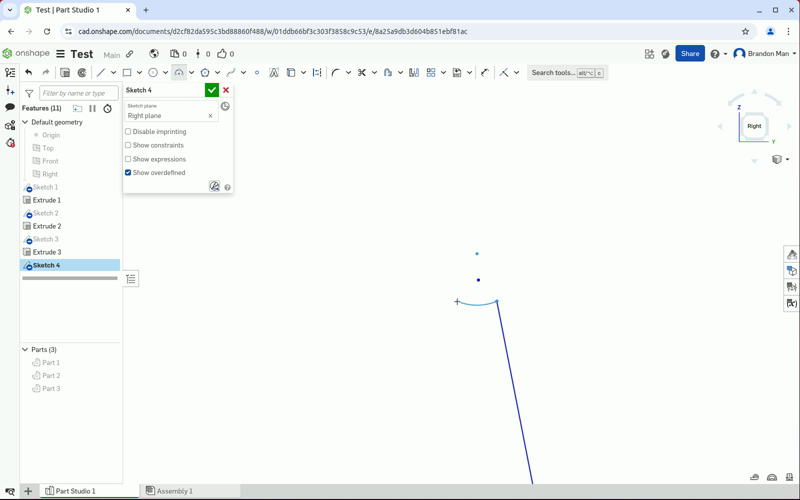
scroll(6)
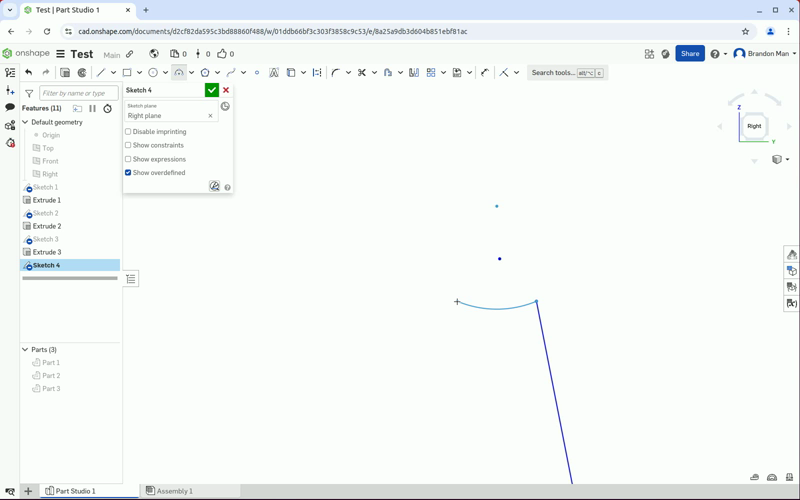
click(457, 301)
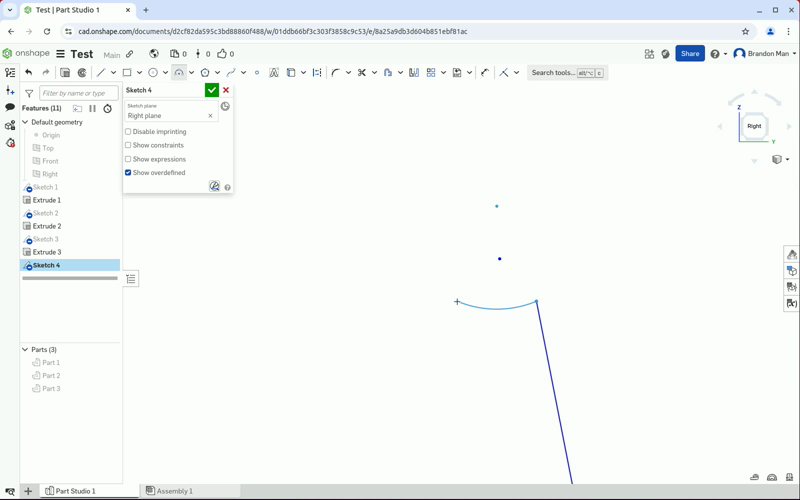
scroll(-6)
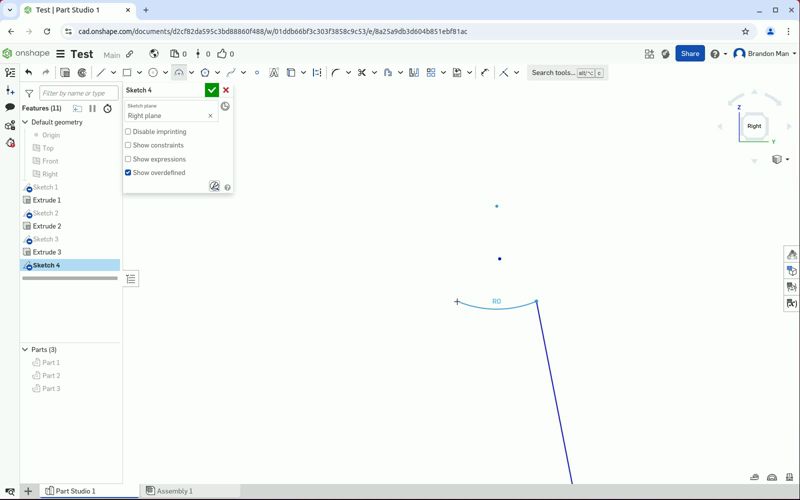
scroll(-6)
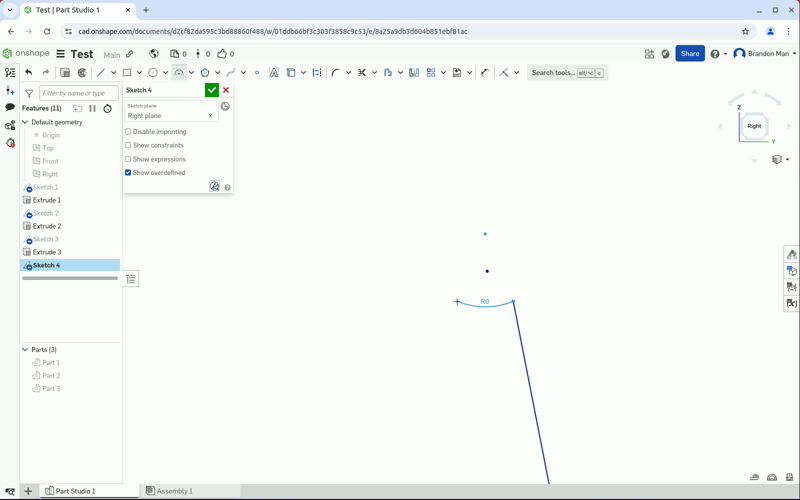
scroll(-6)
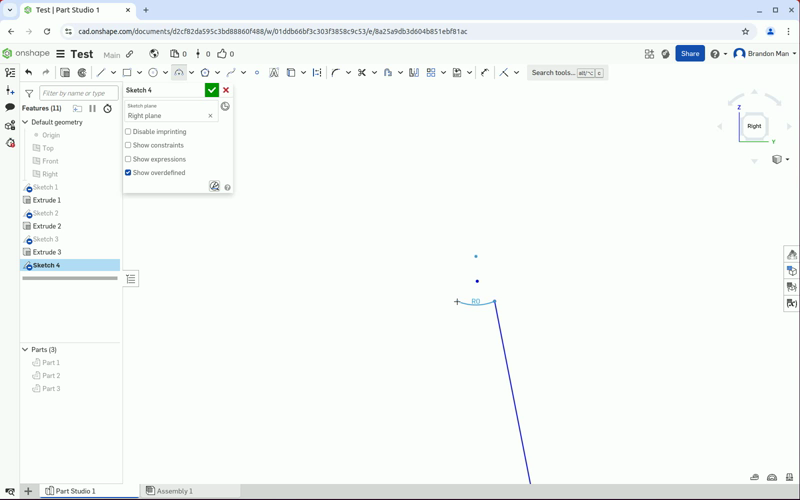
scroll(-6)
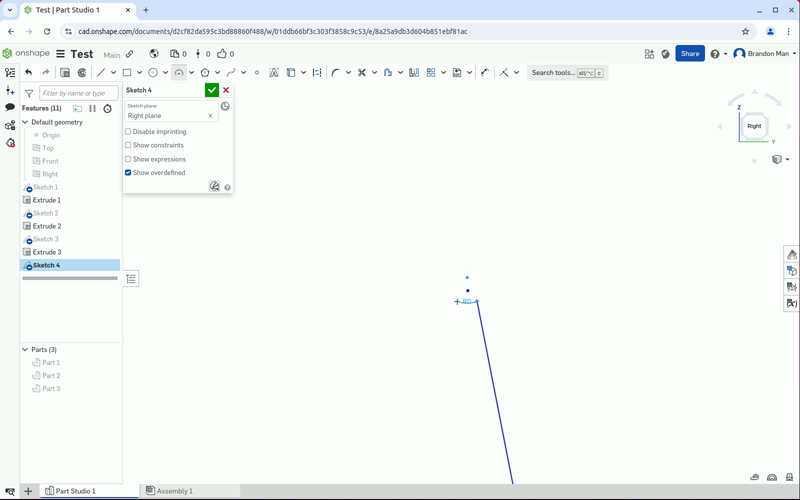
scroll(-6)
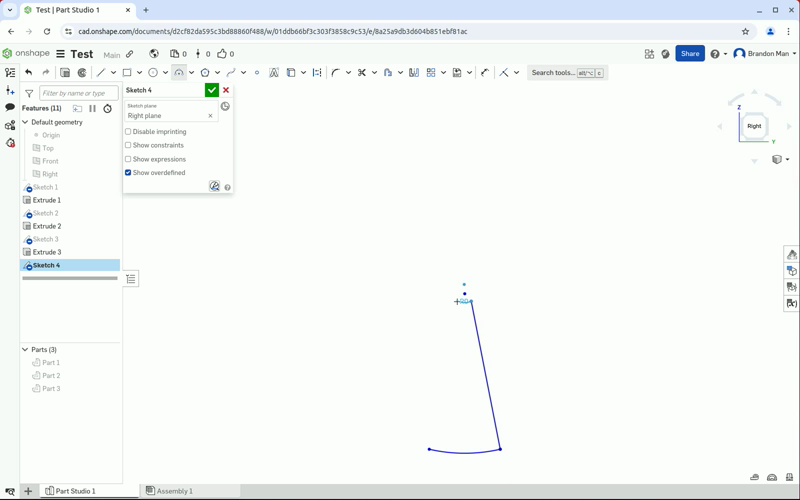
scroll(-6)
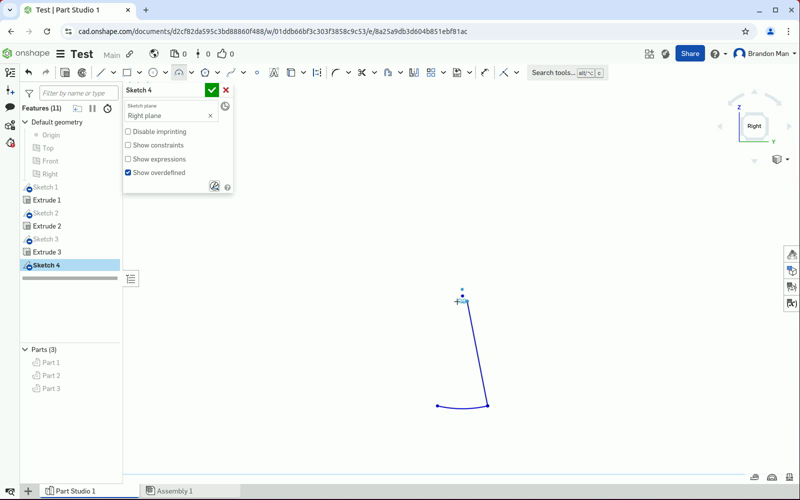
scroll(-6)
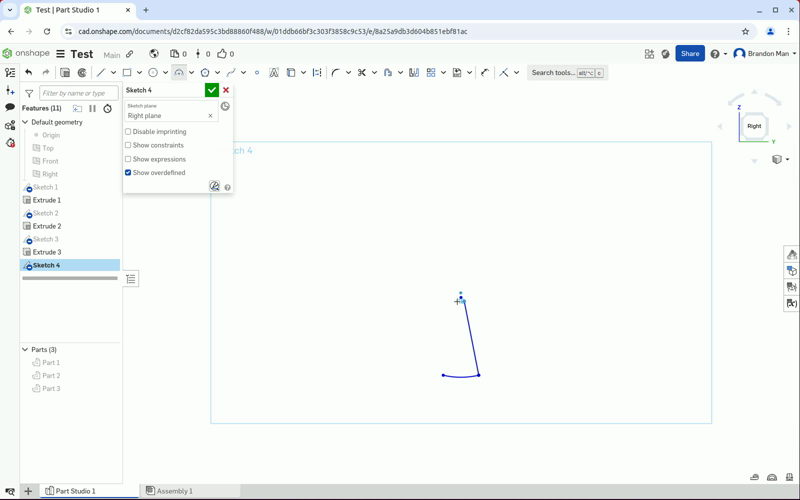
mouse_move(460, 300)
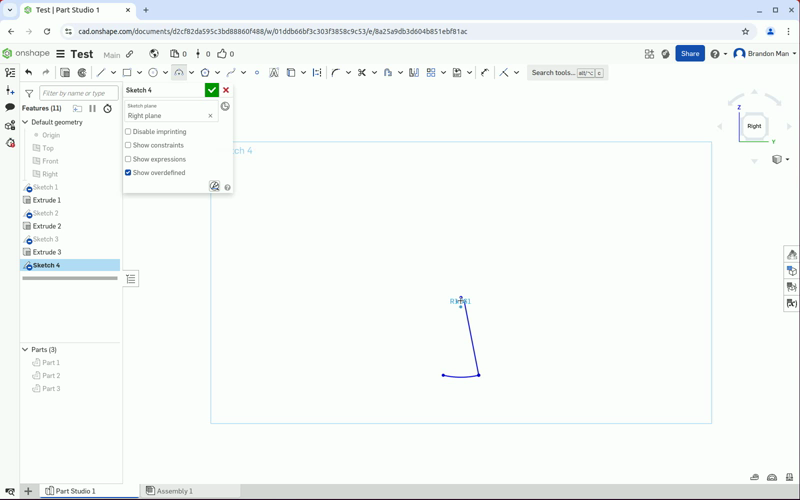
scroll(6)
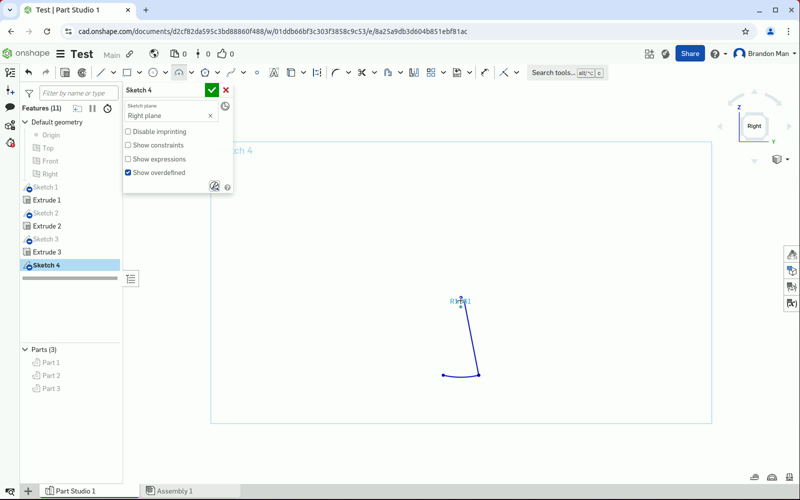
scroll(6)
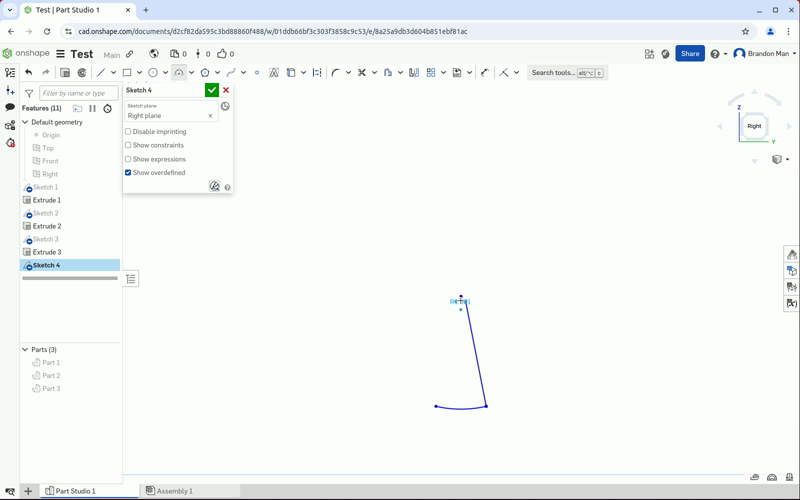
scroll(6)
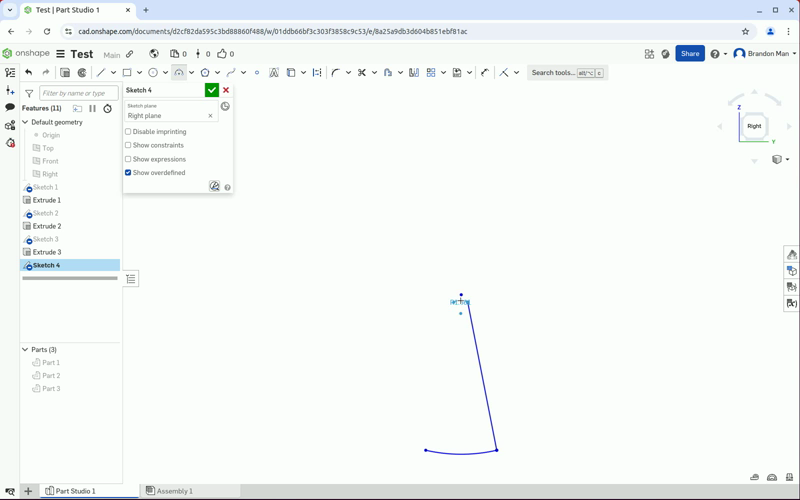
scroll(6)
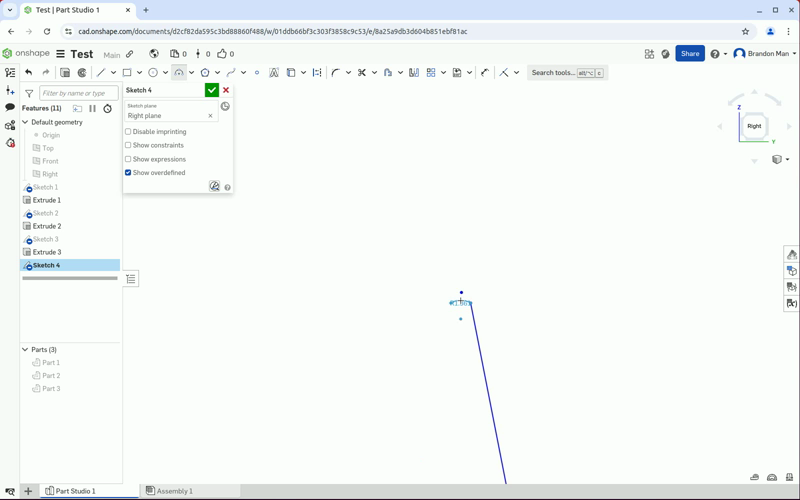
scroll(6)
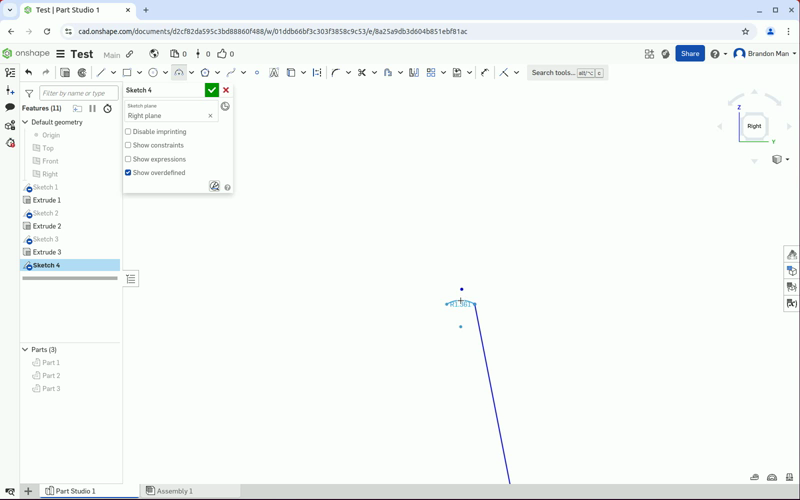
scroll(6)
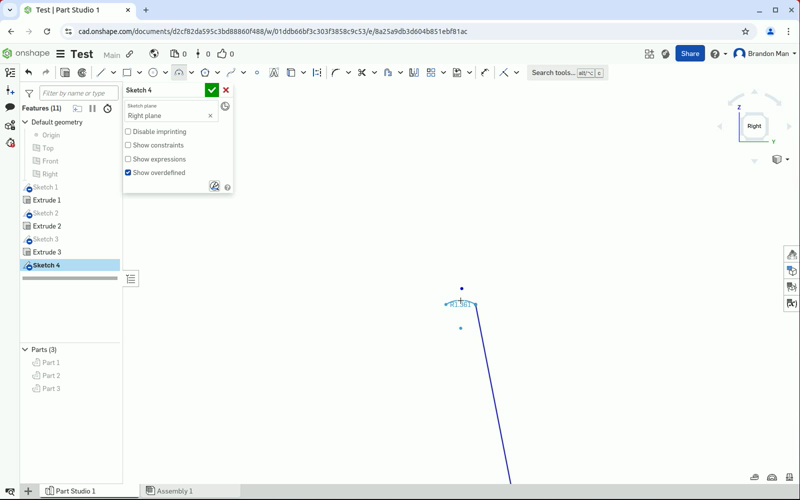
scroll(6)
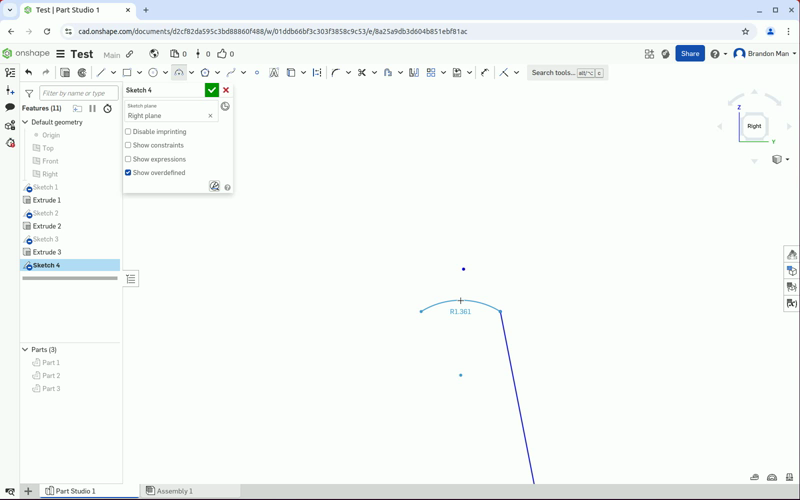
click(460, 300)
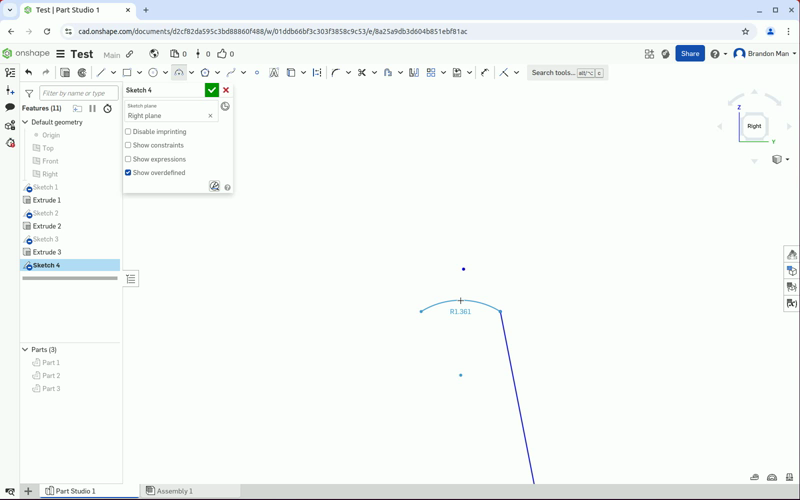
scroll(-6)
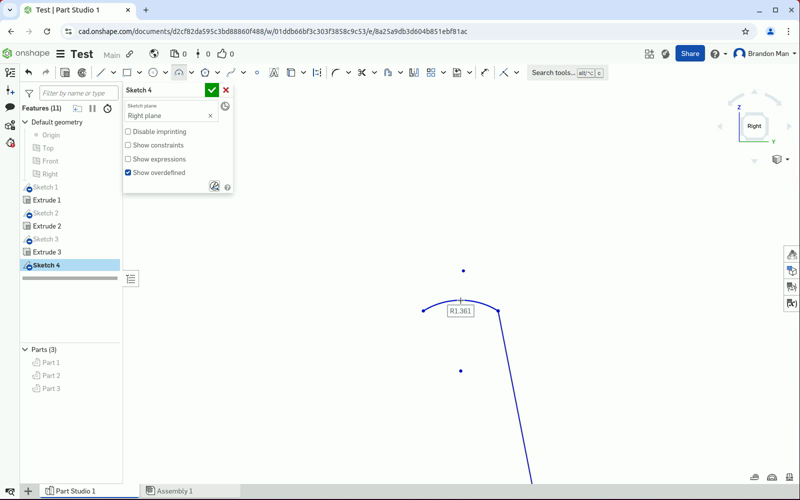
scroll(-6)
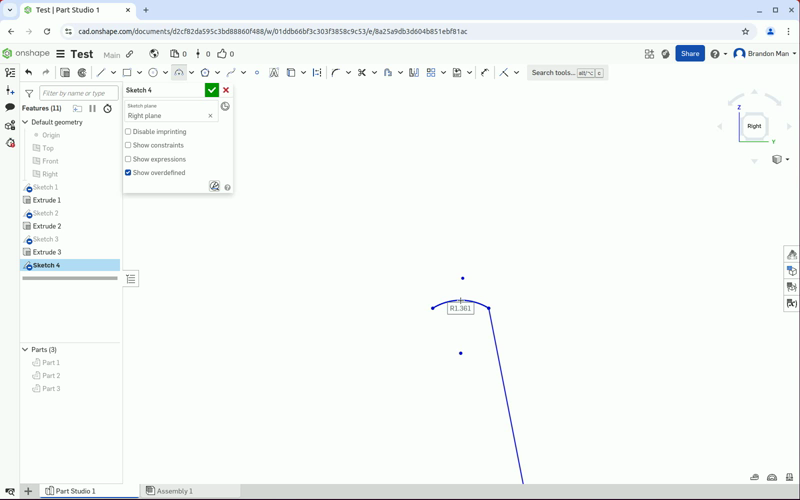
scroll(-6)
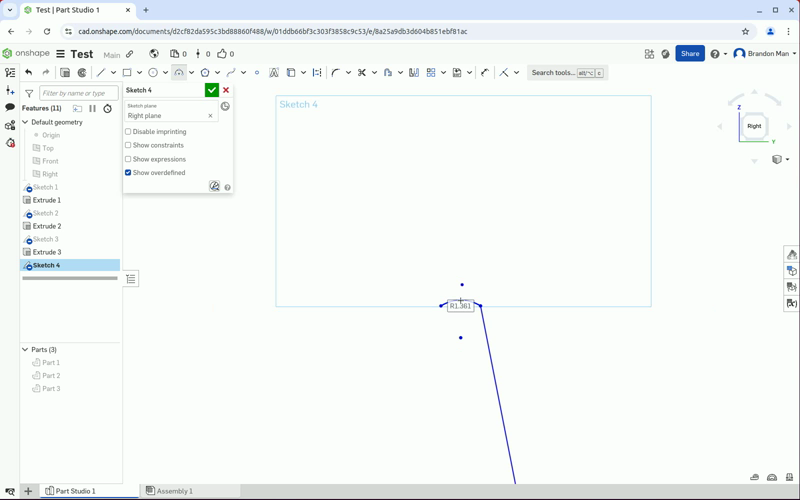
scroll(-6)
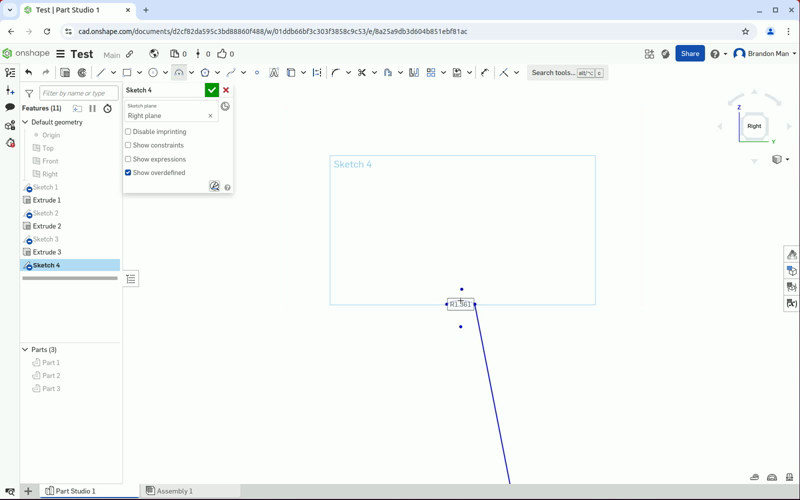
scroll(-6)
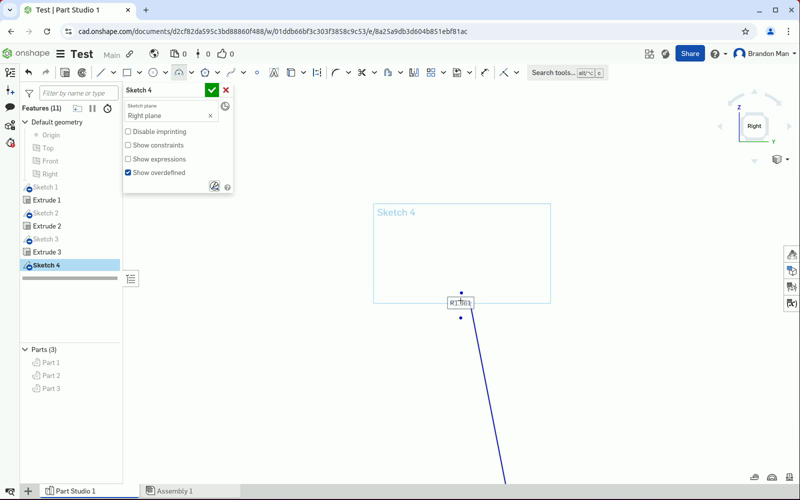
scroll(-6)
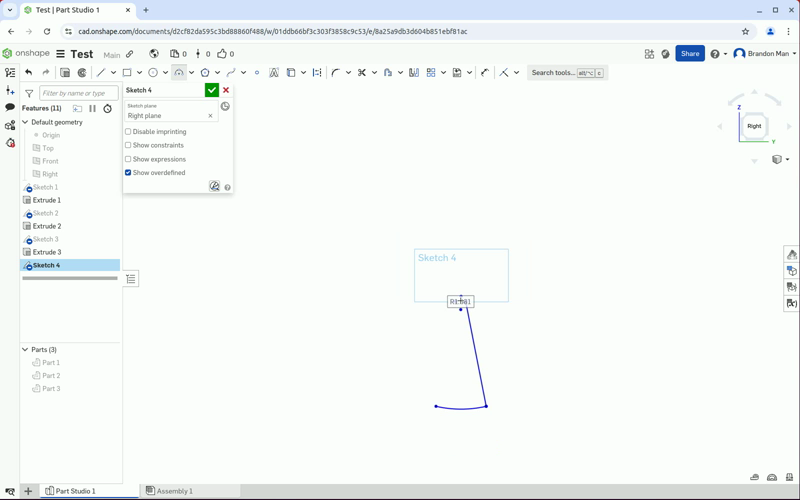
scroll(-6)
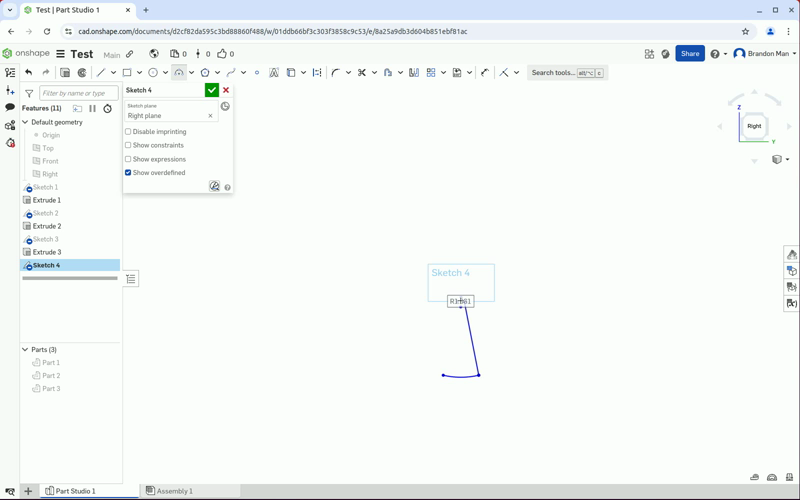
key_up(shift)
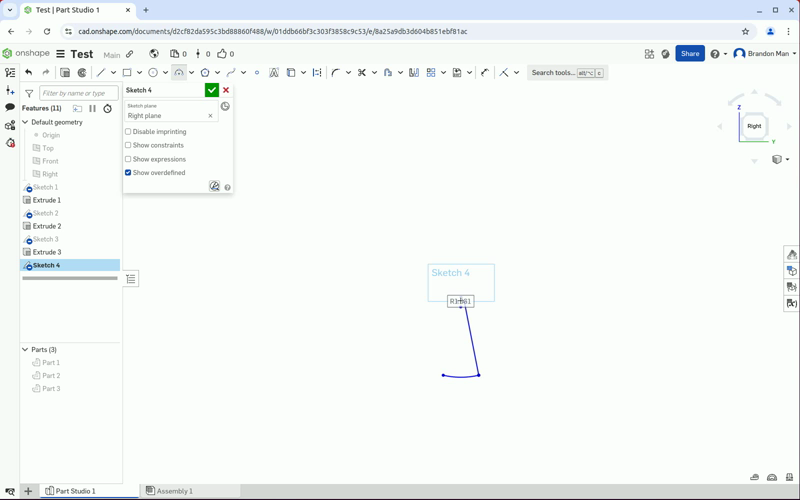
key(esc)
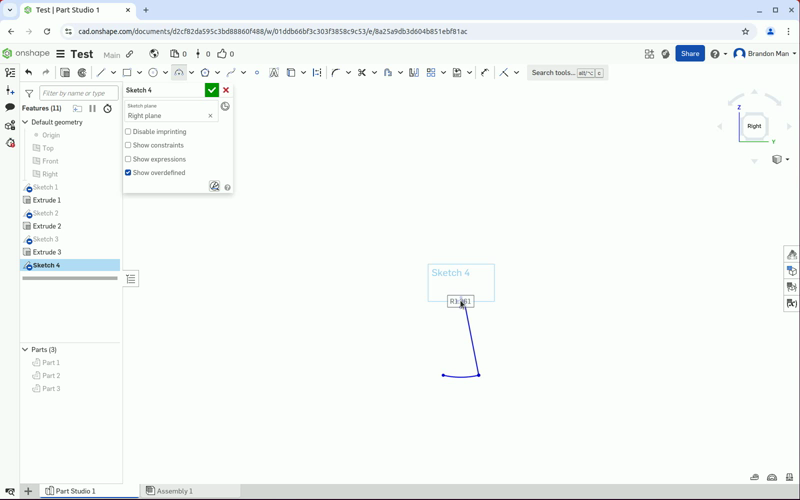
key(l)
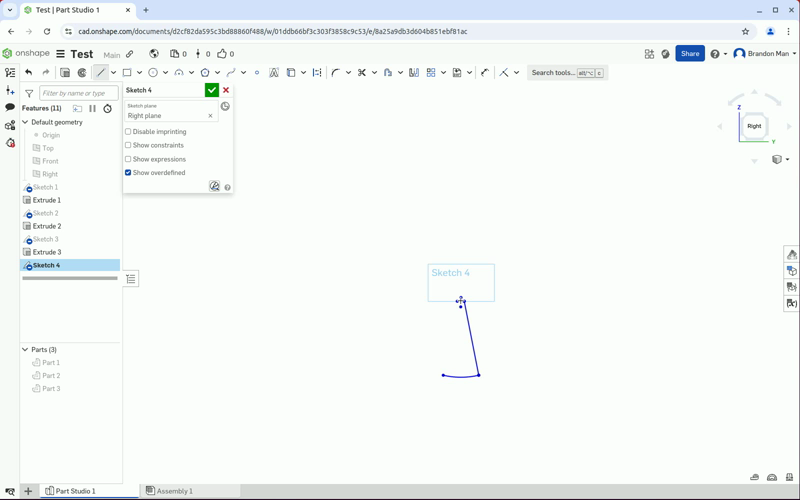
mouse_move(457, 301)
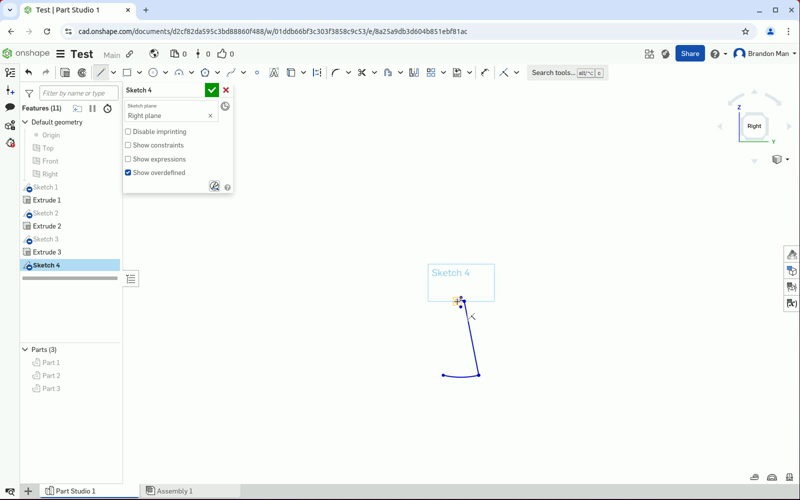
scroll(6)
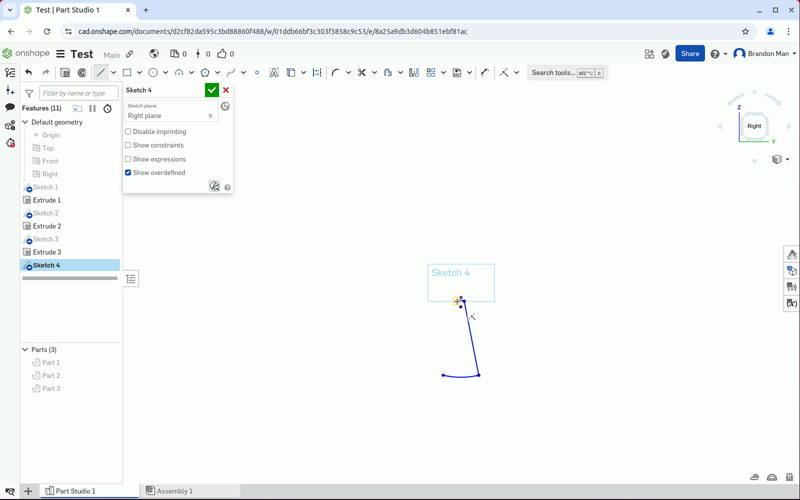
scroll(6)
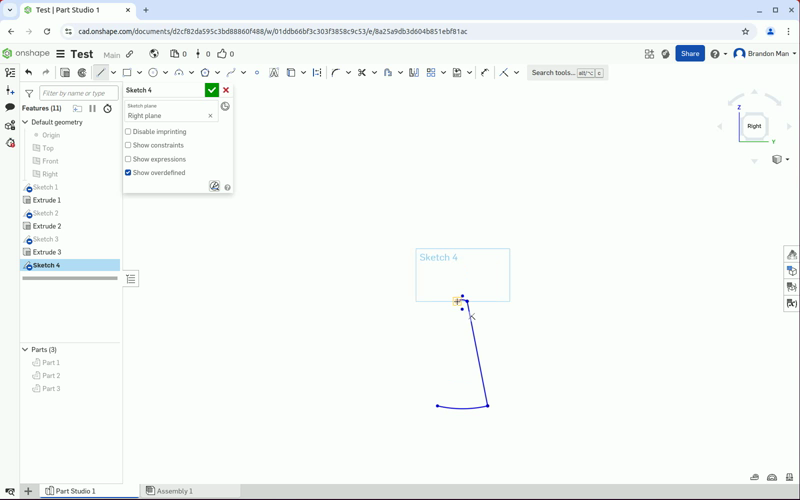
scroll(6)
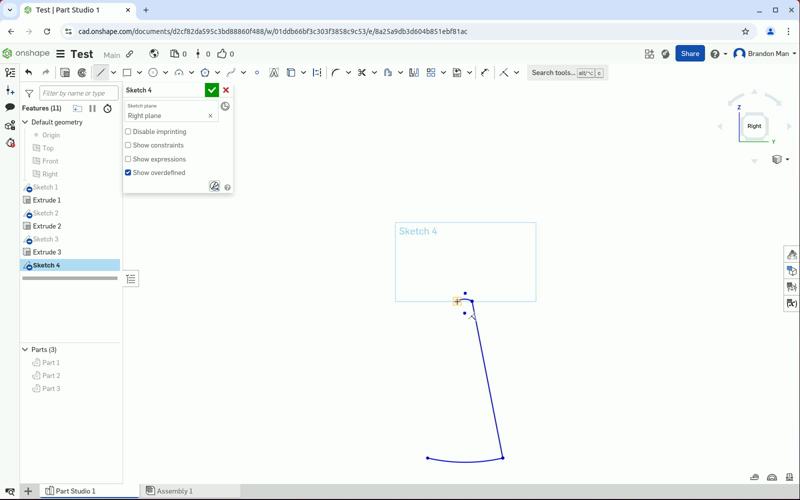
scroll(6)
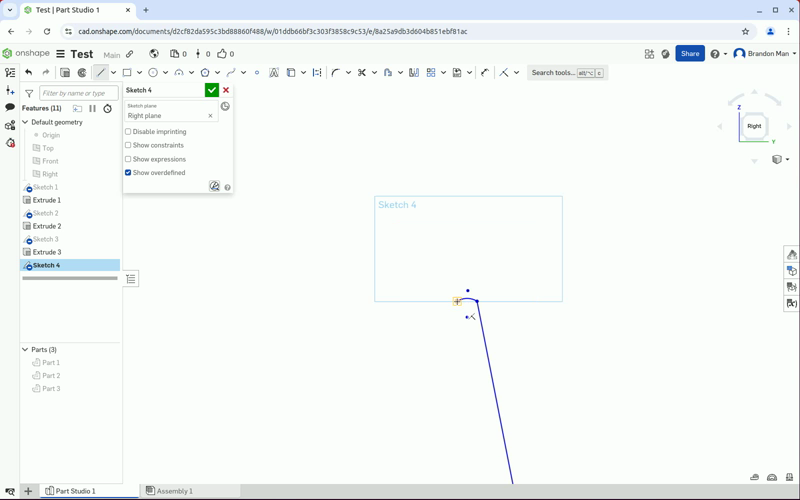
scroll(6)
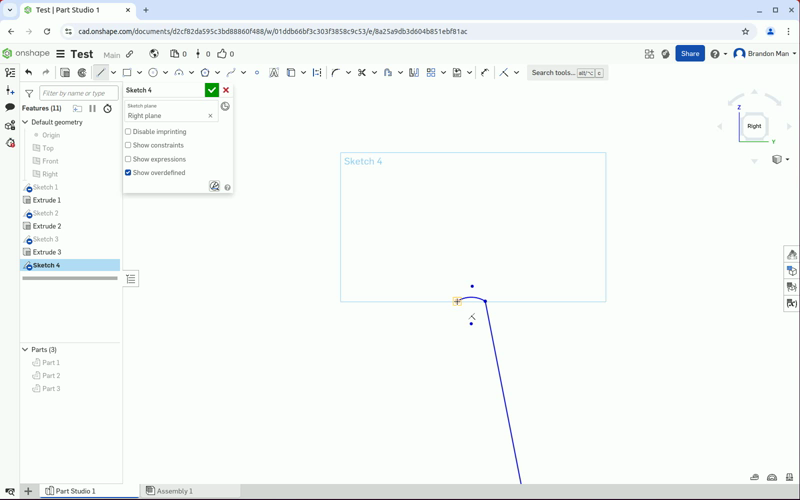
scroll(6)
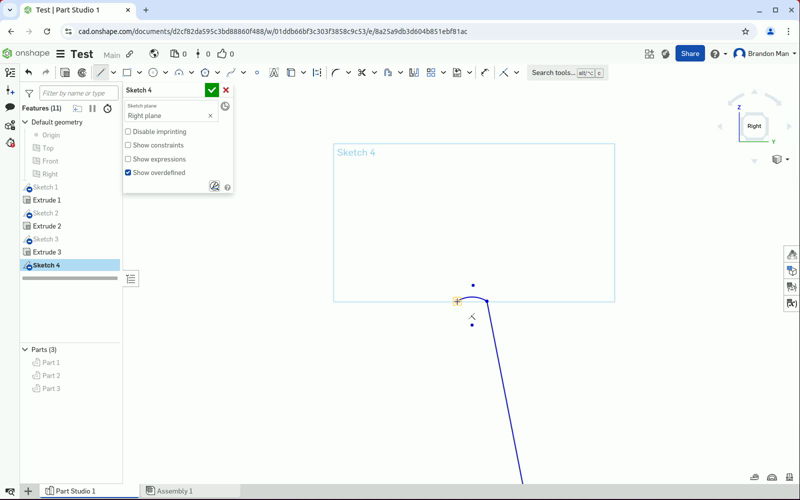
scroll(6)
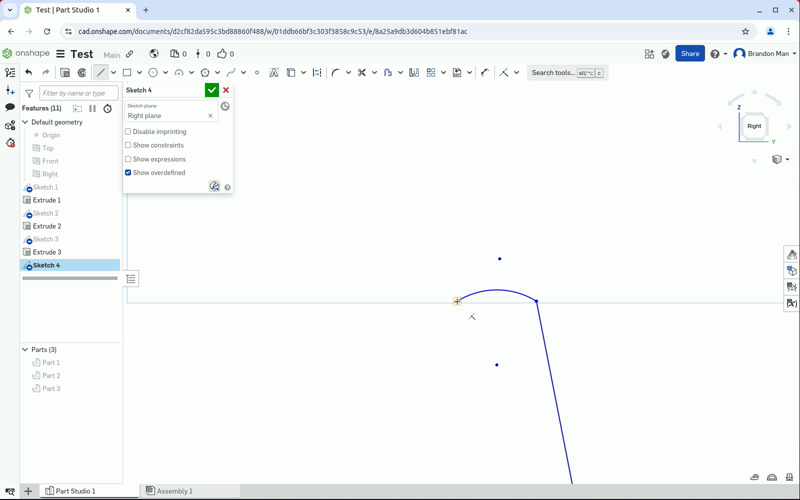
click(457, 301)
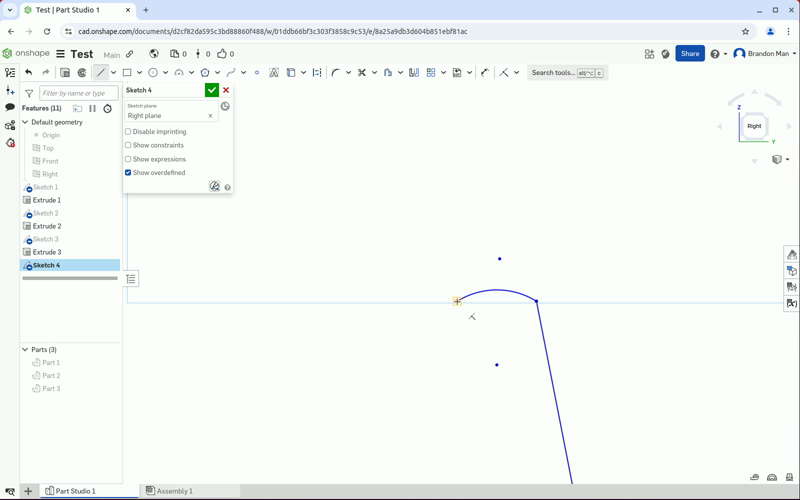
scroll(-6)
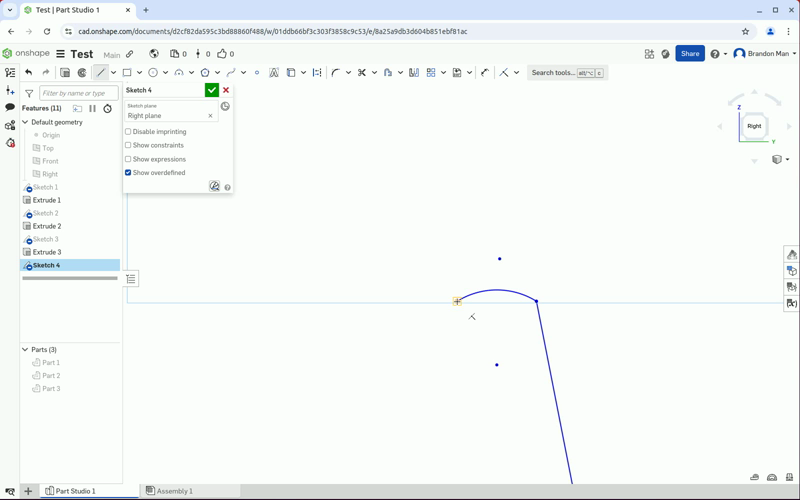
scroll(-6)
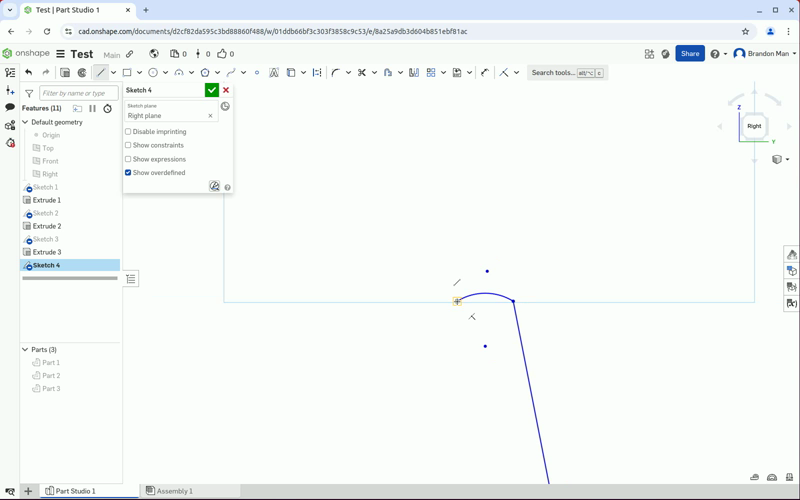
scroll(-6)
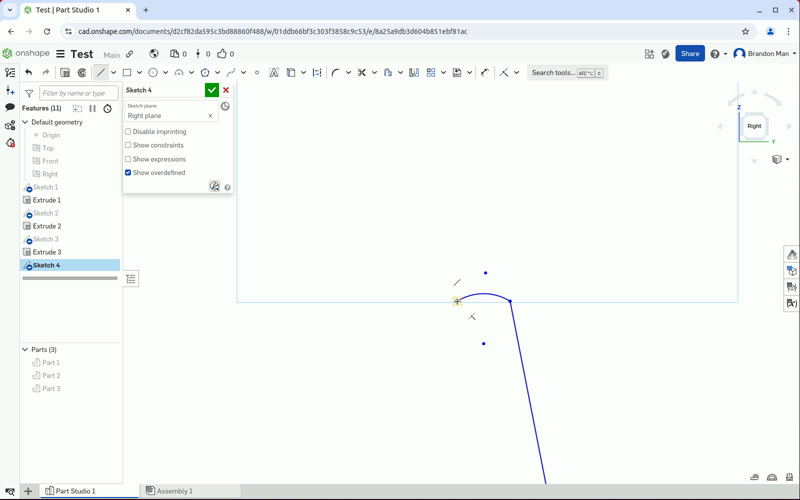
scroll(-6)
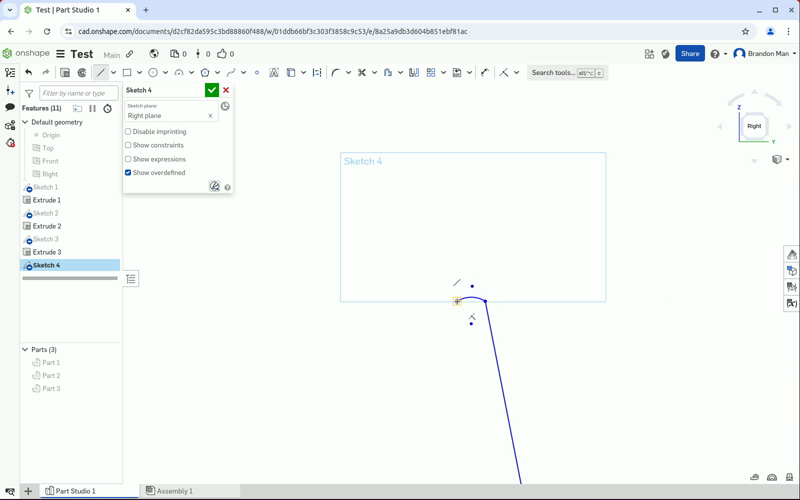
scroll(-6)
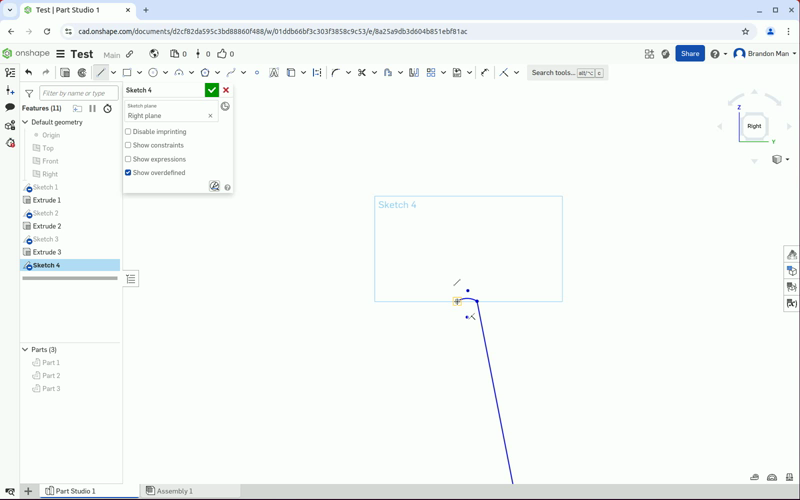
scroll(-6)
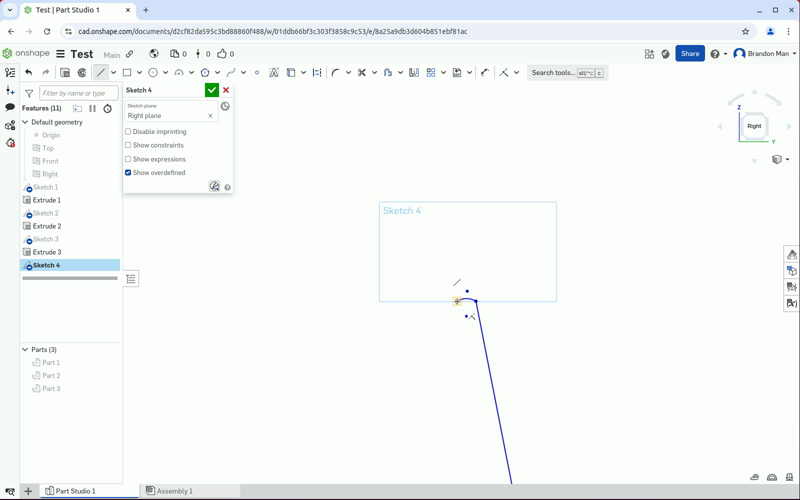
scroll(-6)
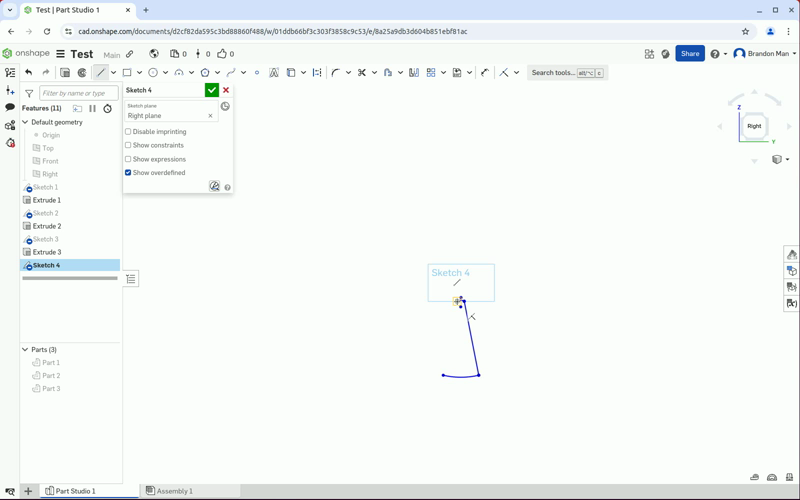
key_down(shift)
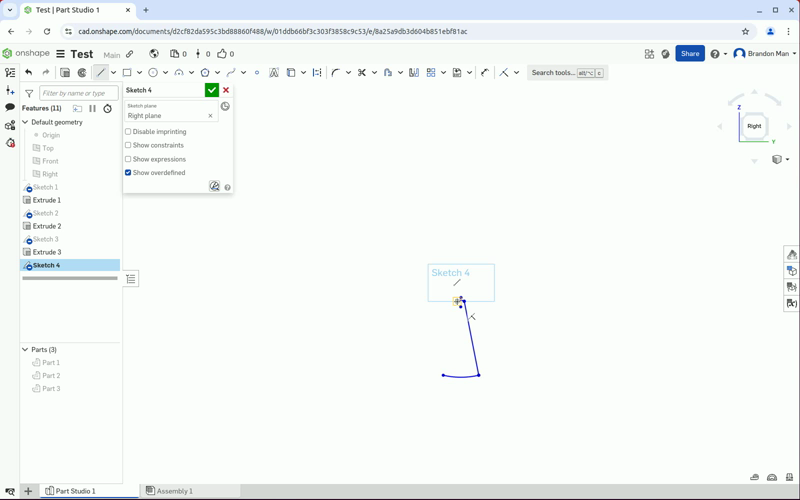
mouse_move(443, 375)
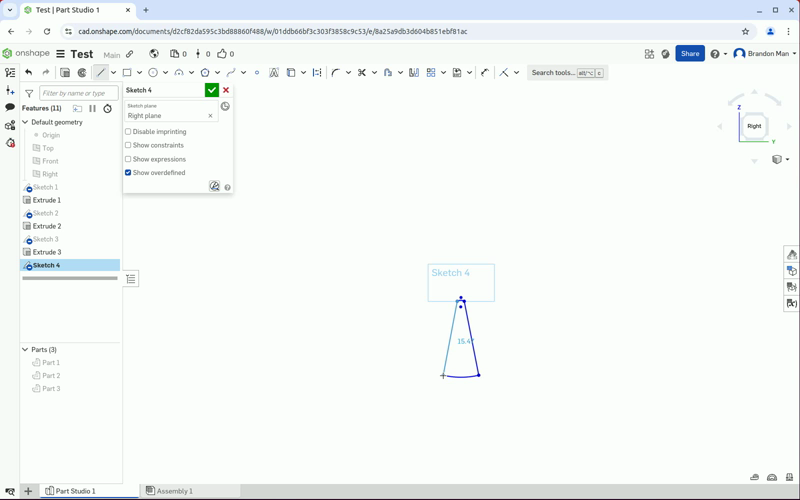
key_up(shift)
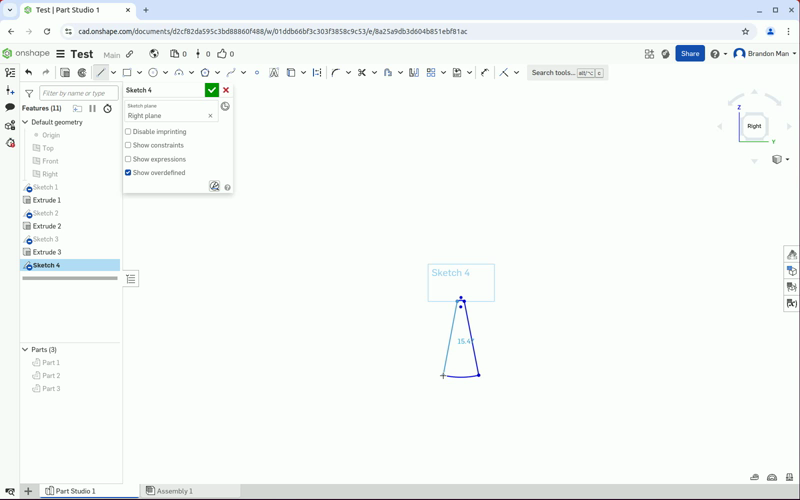
click(443, 375)
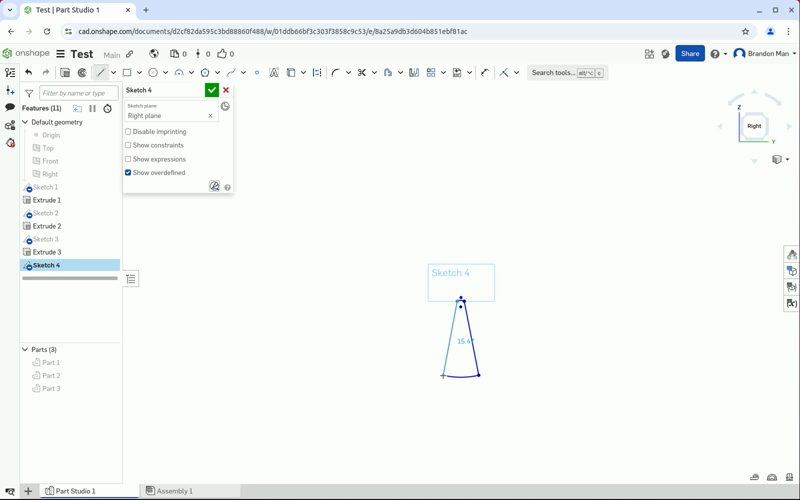
key(esc)
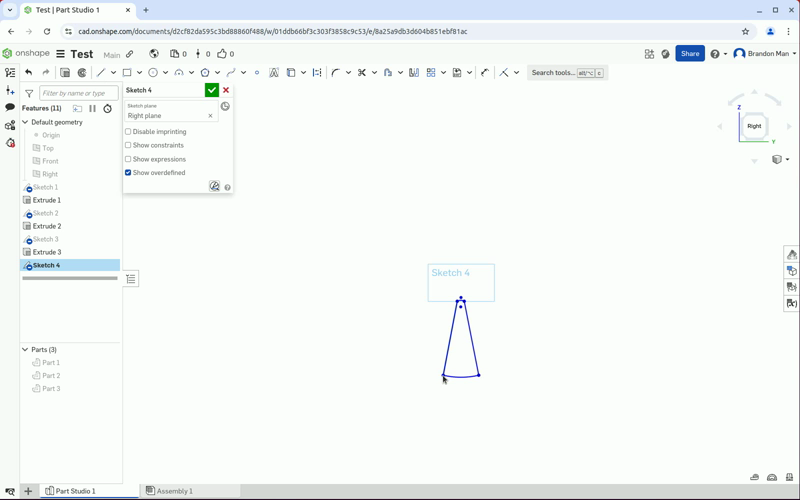
mouse_move(471, 363)
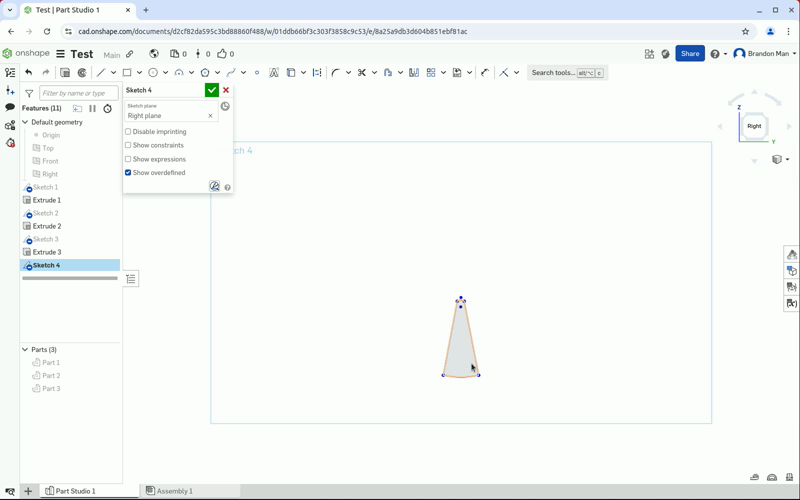
scroll(6)
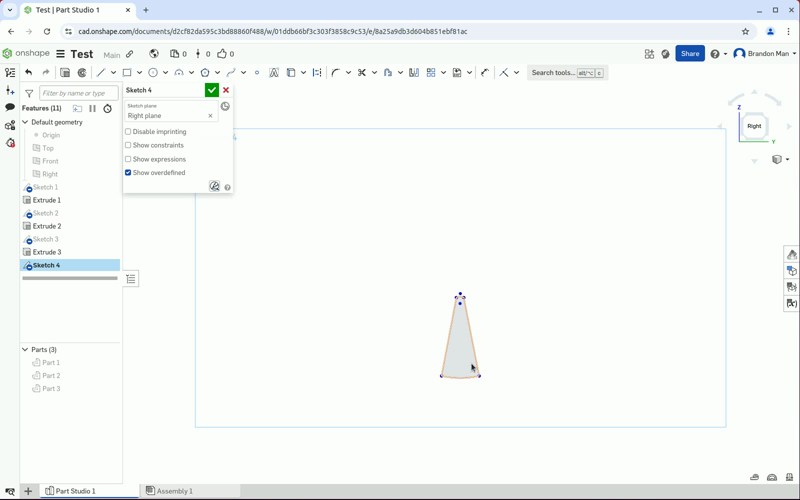
scroll(6)
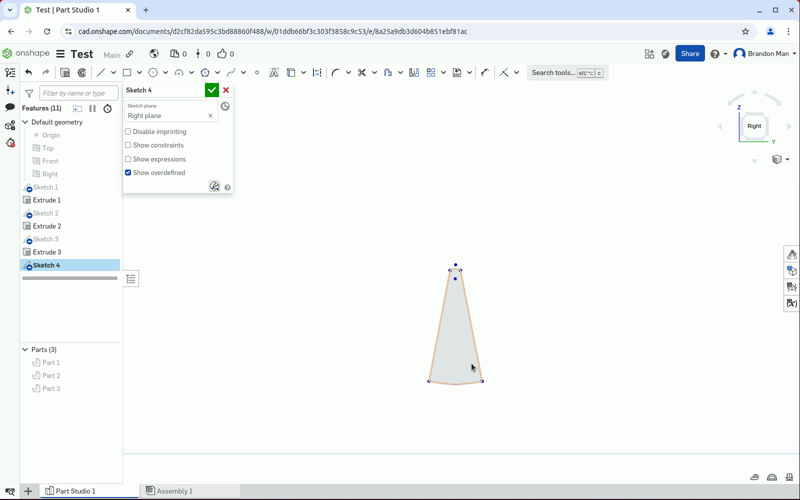
scroll(6)
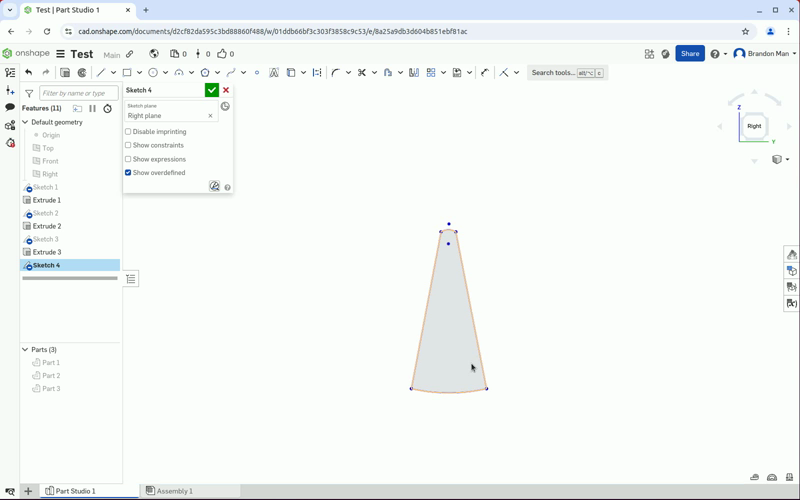
scroll(6)
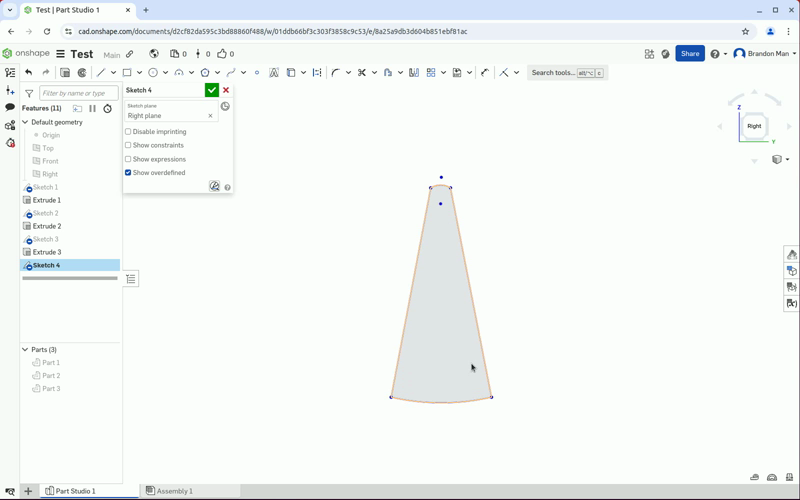
scroll(6)
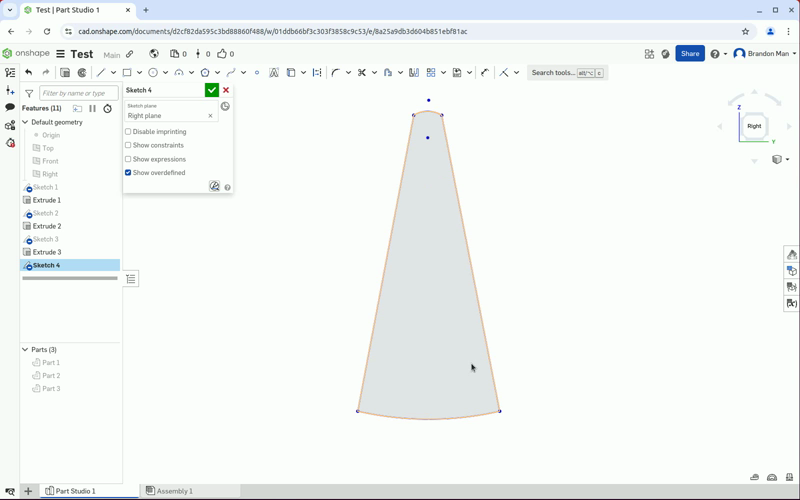
scroll(6)
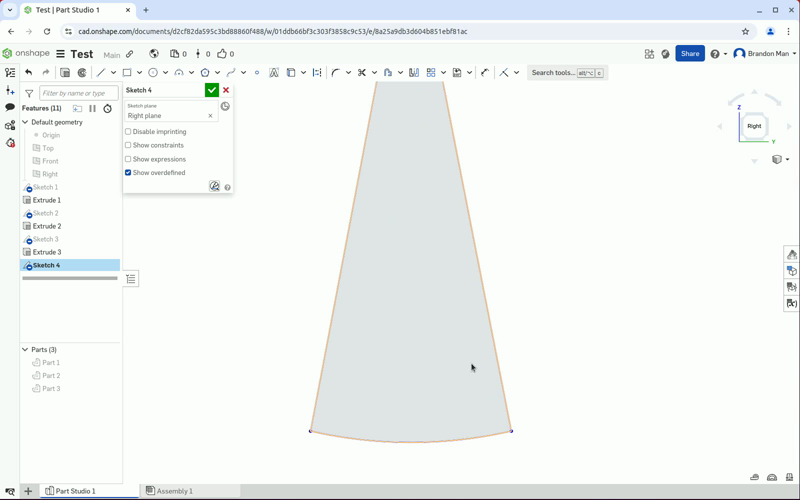
scroll(6)
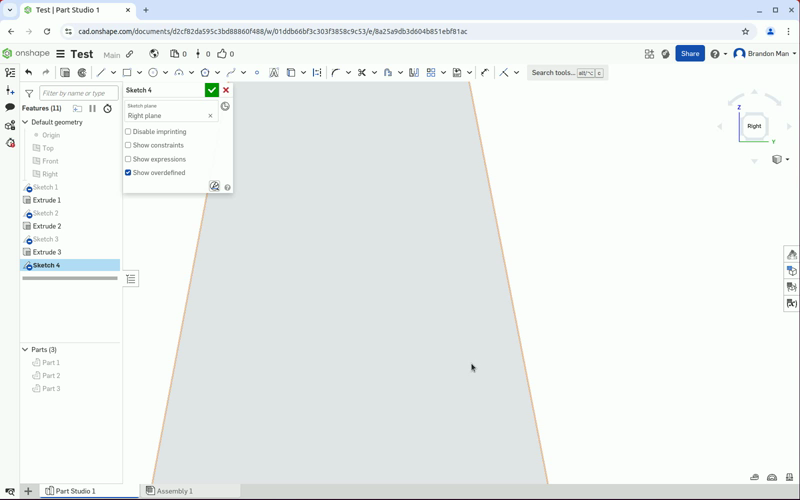
click(471, 363)
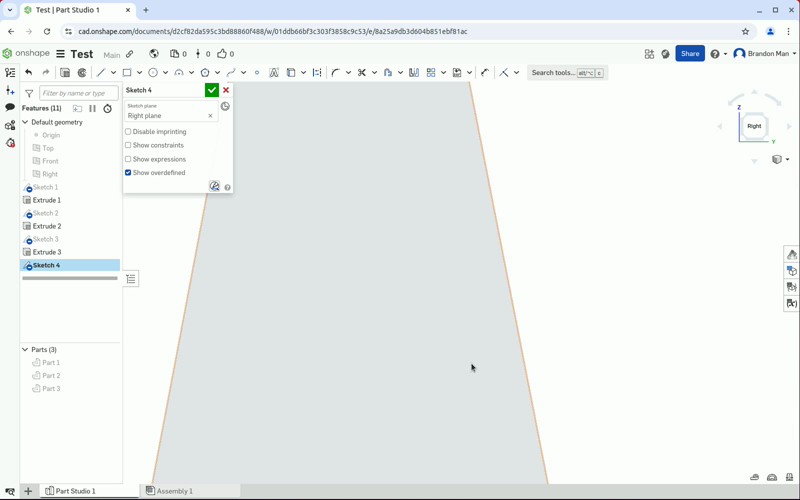
scroll(-6)
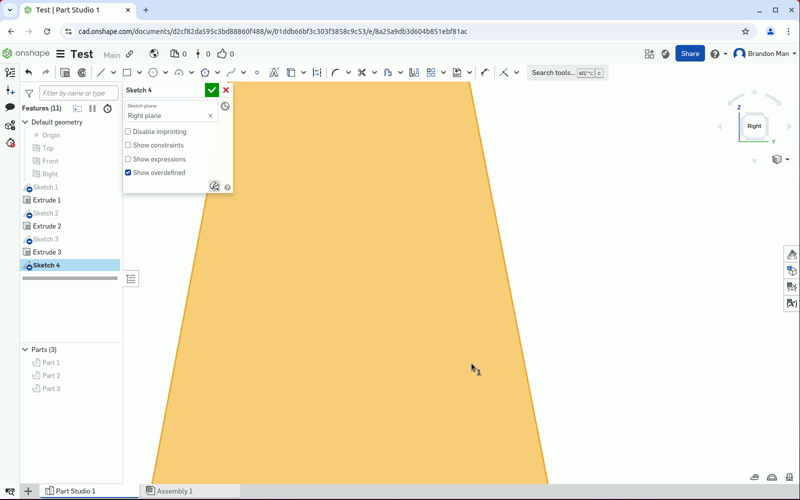
scroll(-6)
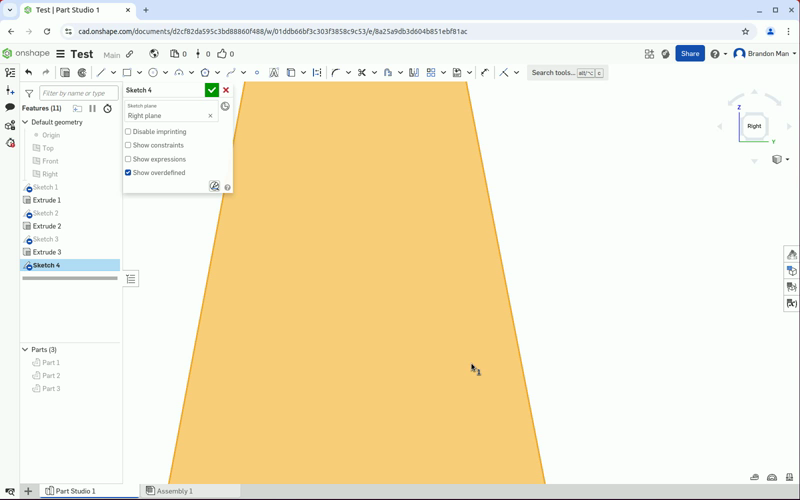
scroll(-6)
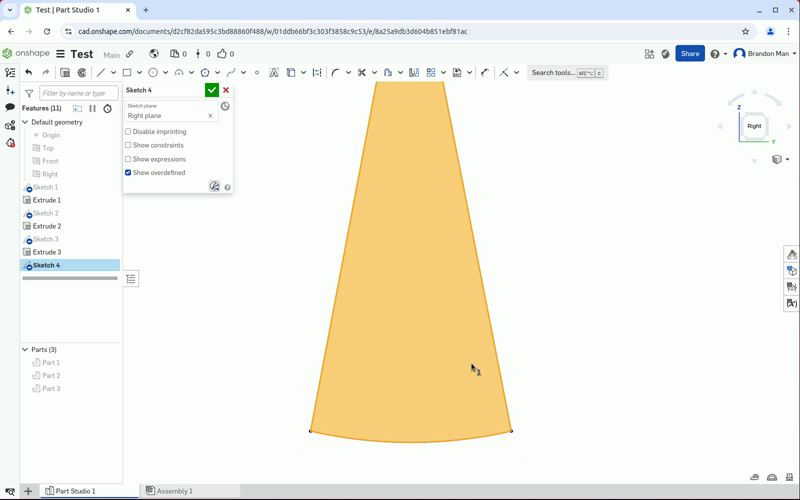
scroll(-6)
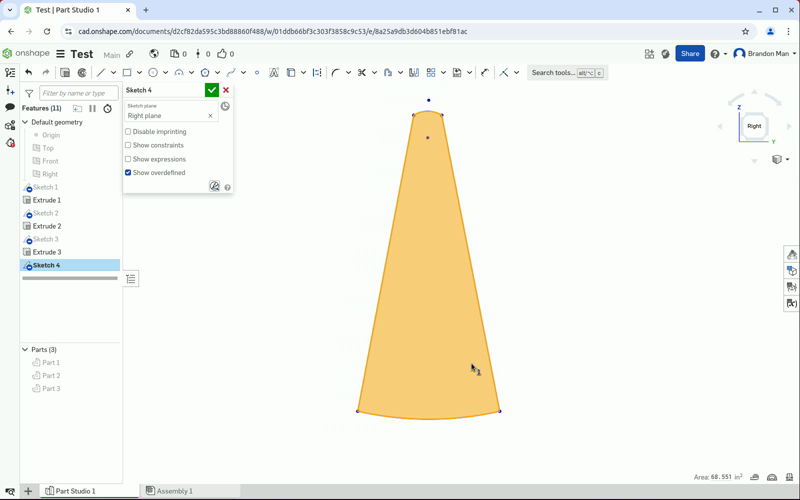
scroll(-6)
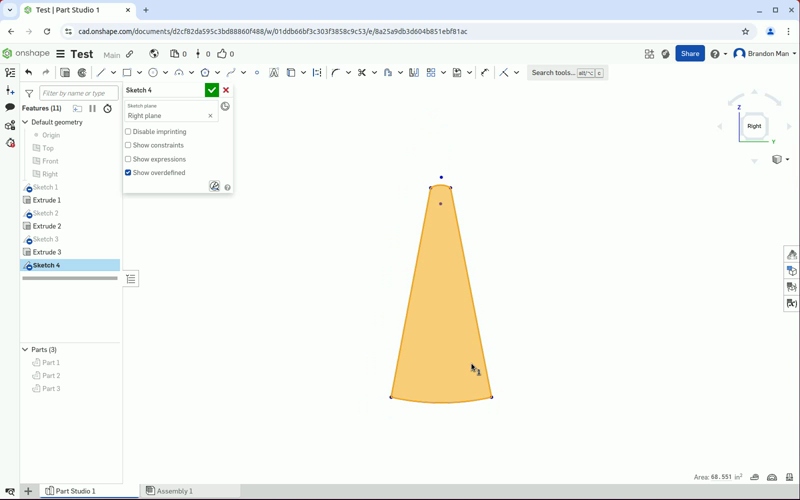
scroll(-6)
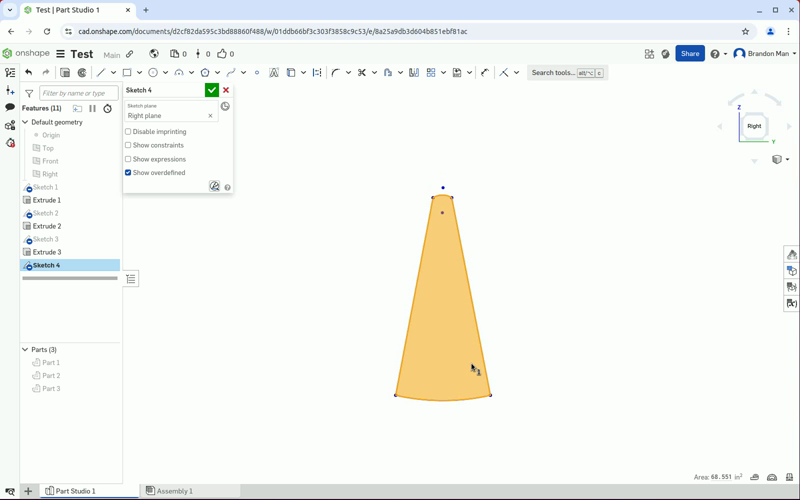
scroll(-6)
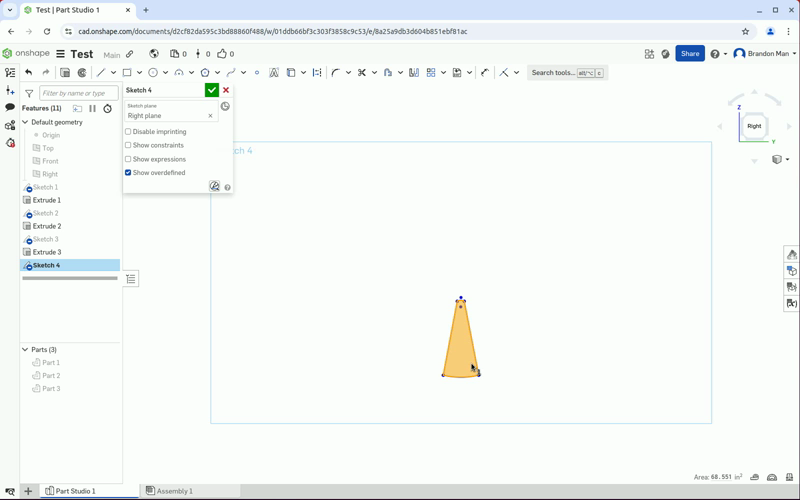
mouse_move(73, 352)
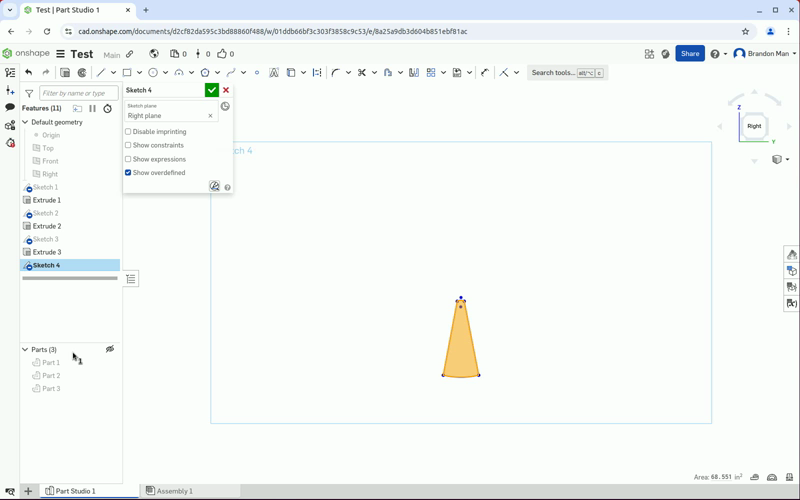
key(shift+y)
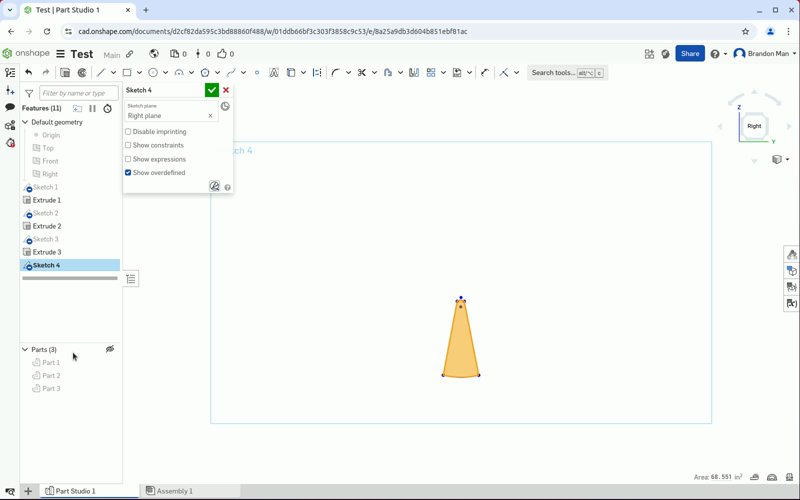
key(shift+e)
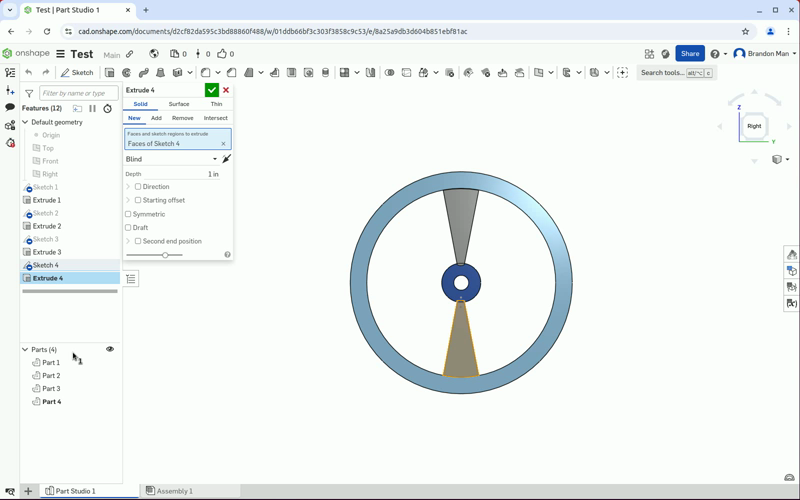
mouse_move(143, 106)
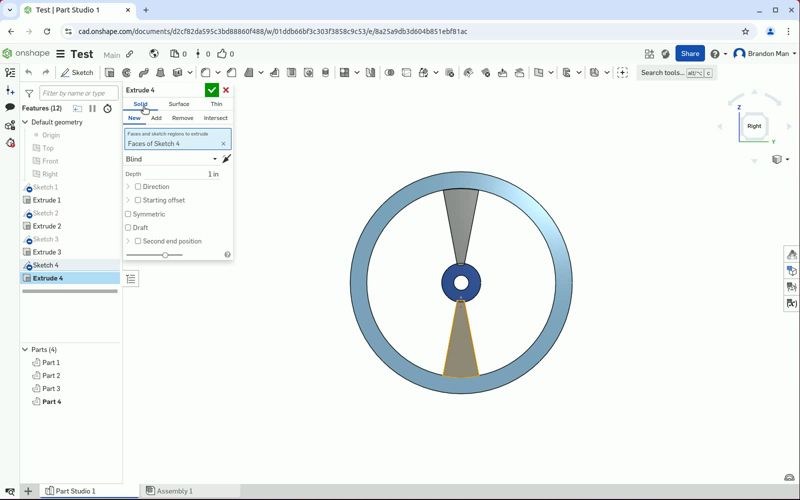
click(143, 106)
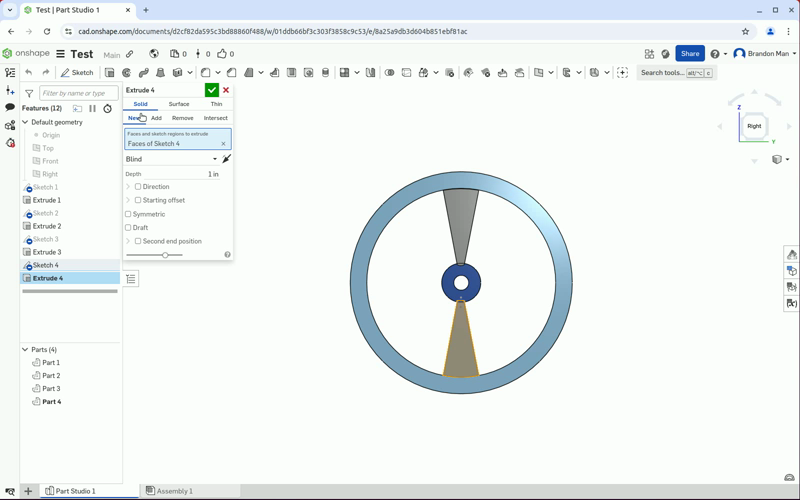
mouse_move(137, 120)
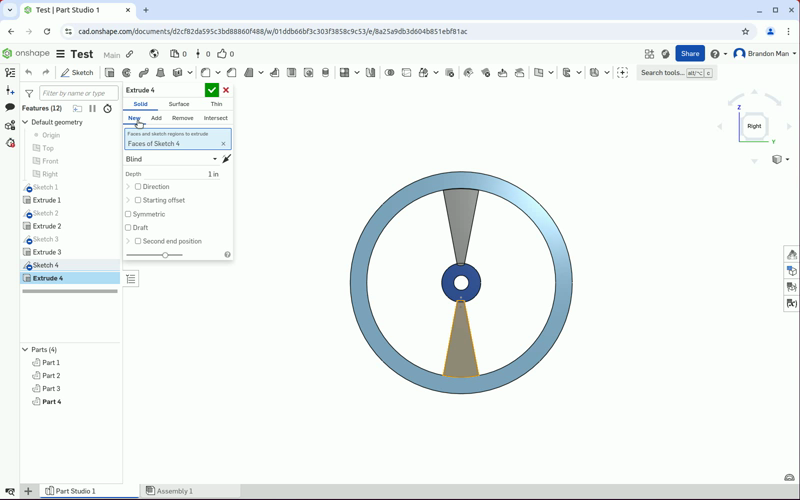
click(137, 120)
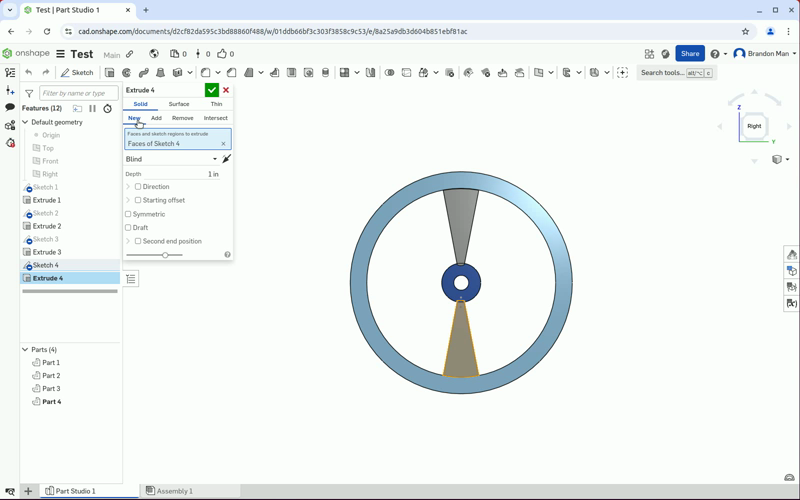
key(tab, 4)
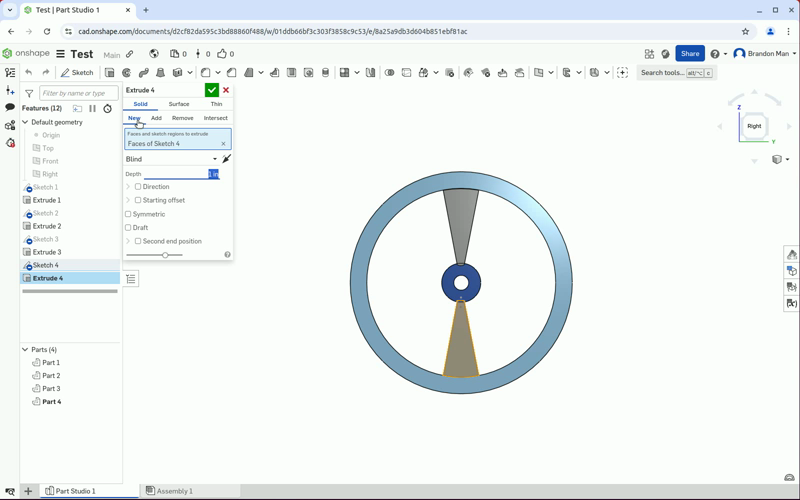
text(7.703)
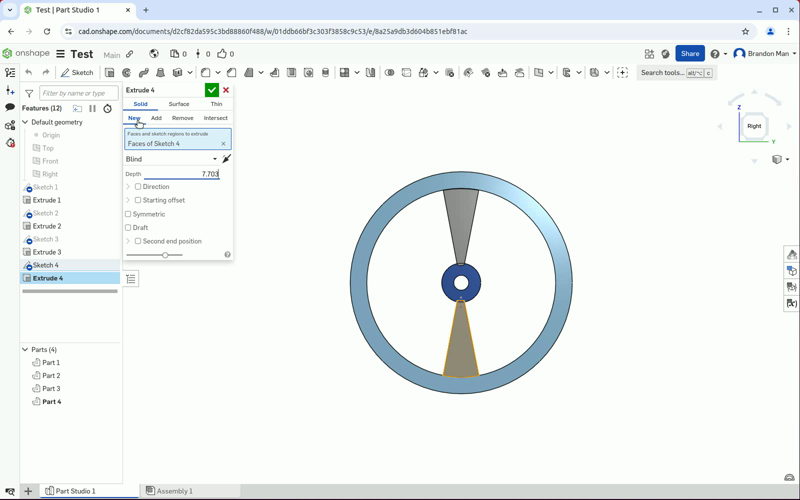
key(enter)
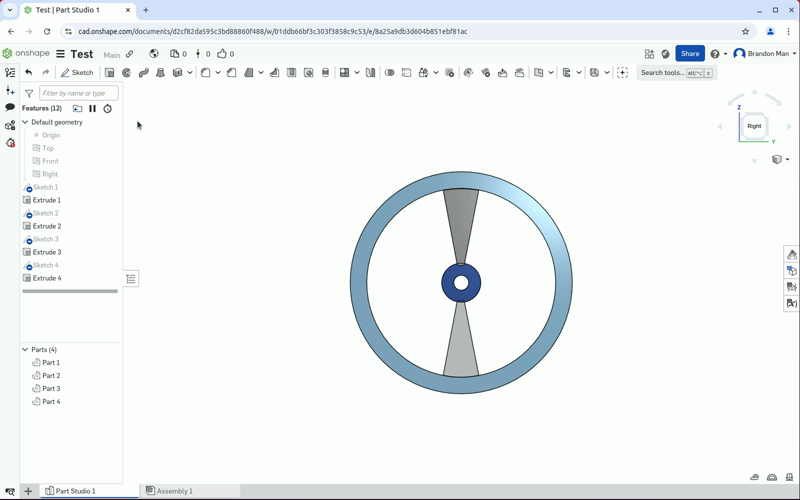
key(shift+h)
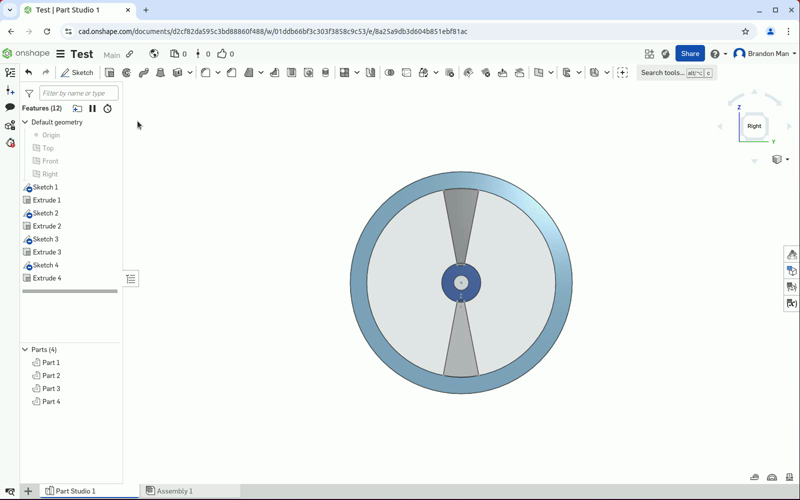
key(shift+h)
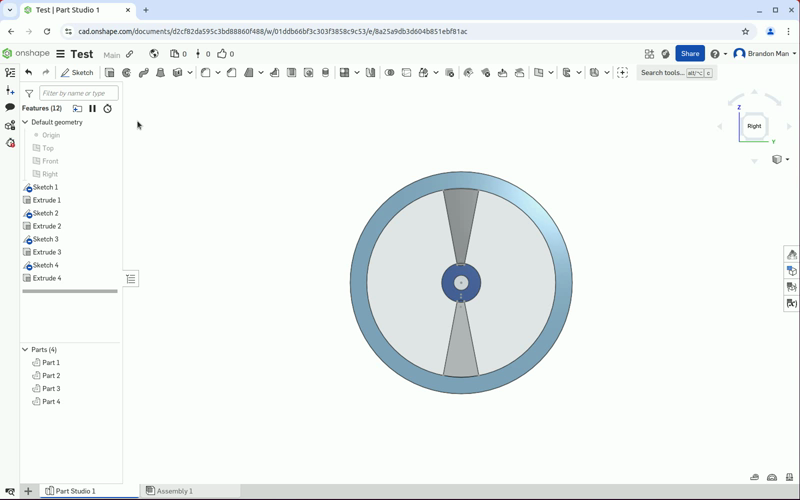
key(shift+7)
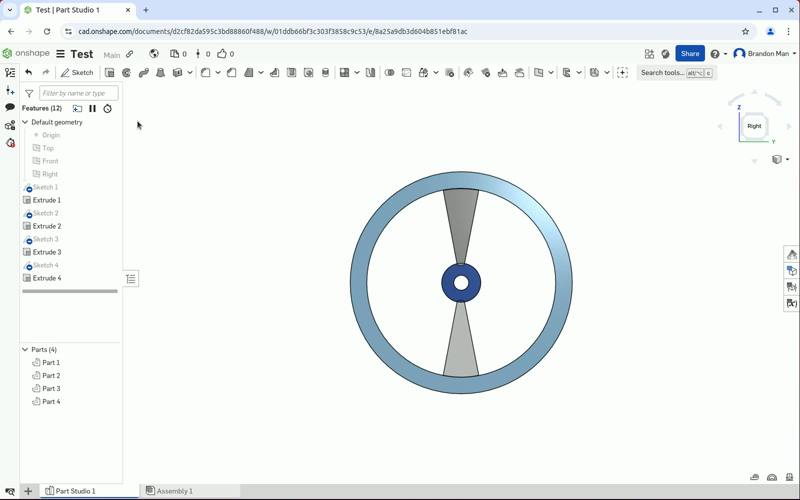
key(right, 2)
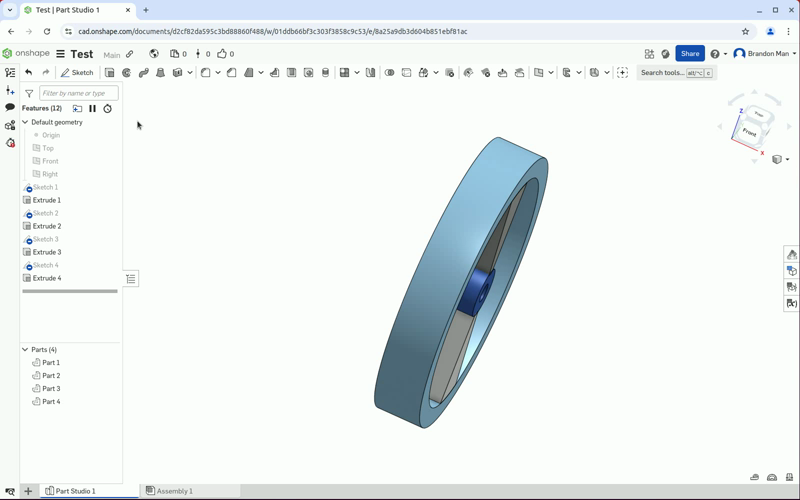
key(down, 2)
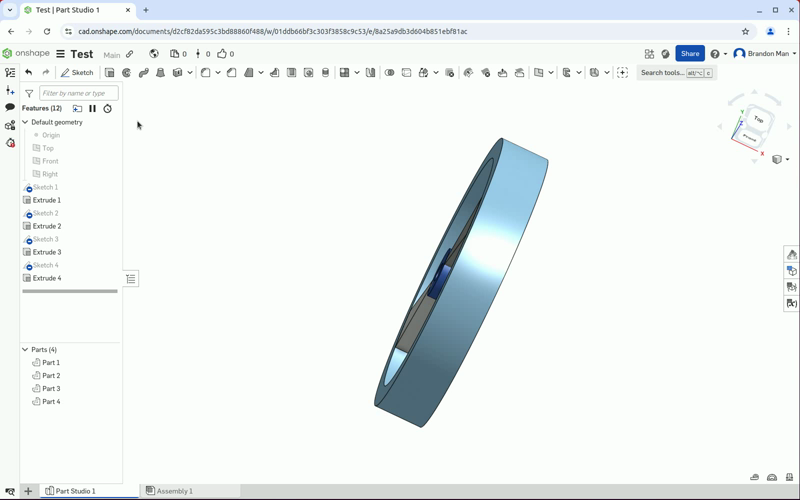
key(up, 2)
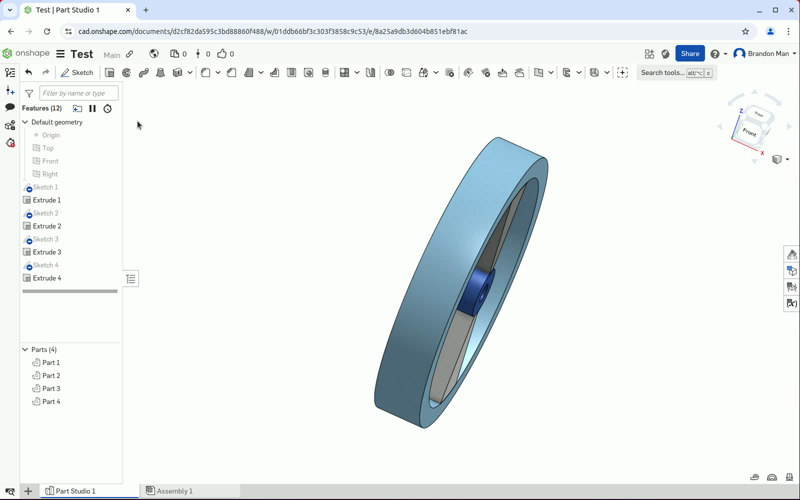
key(left, 2)
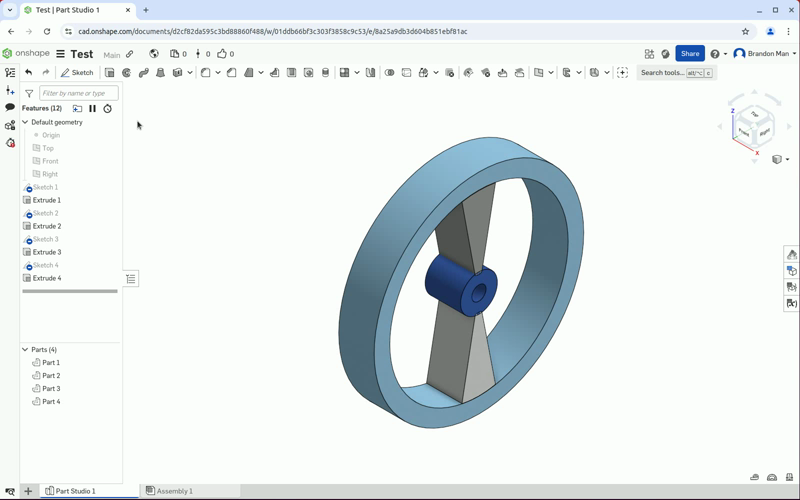
mouse_move(73, 189)
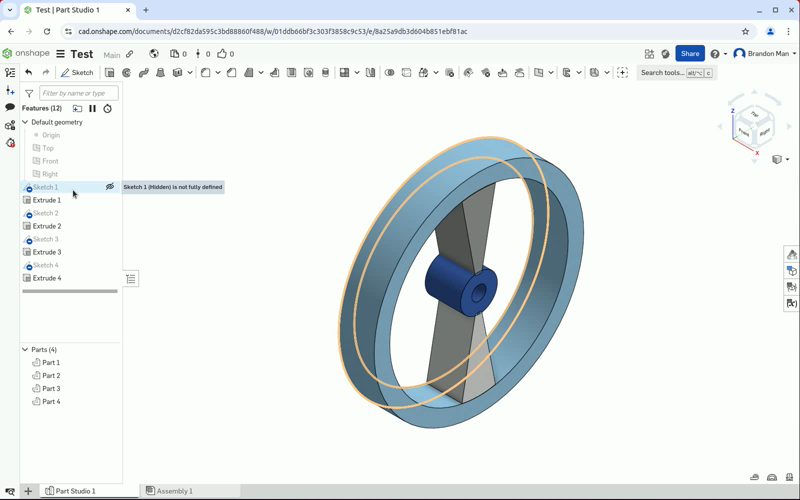
click(73, 189)